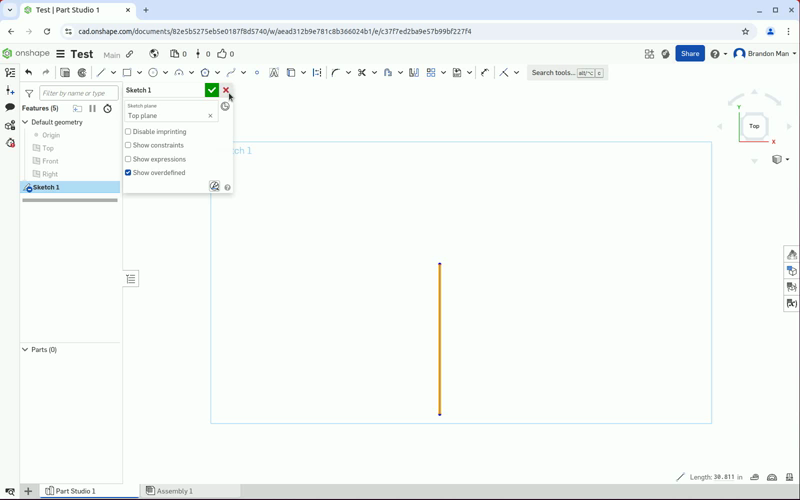
key(shift+h)
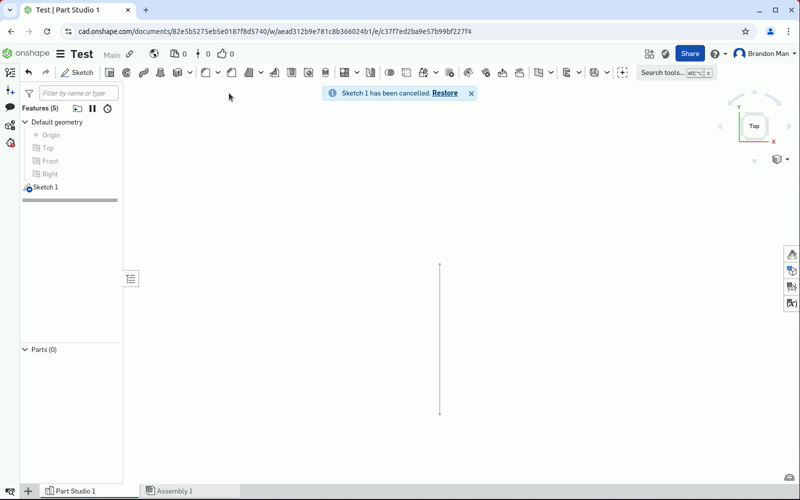
mouse_move(73, 352)
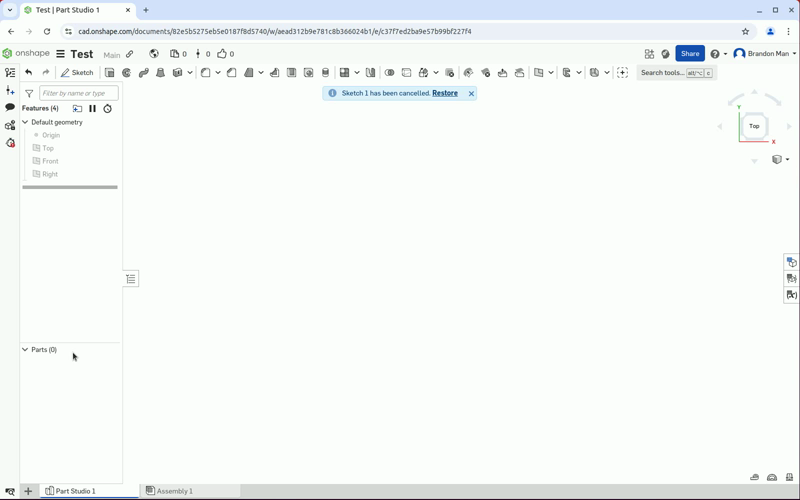
key(y)
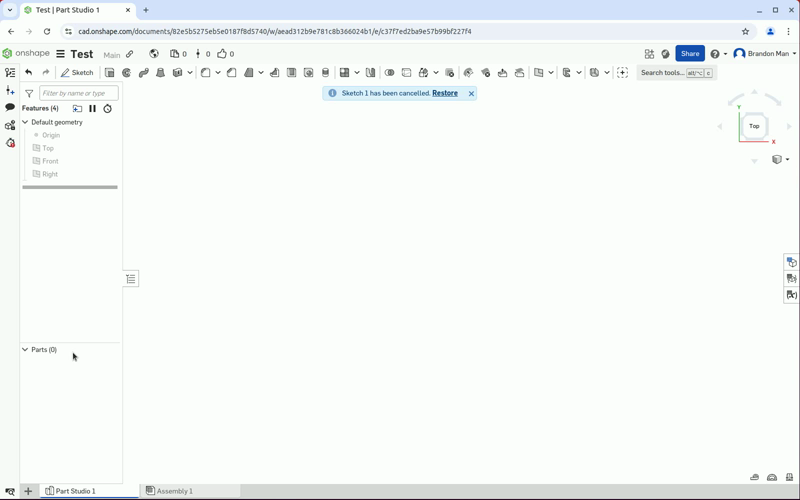
key(shift+p)
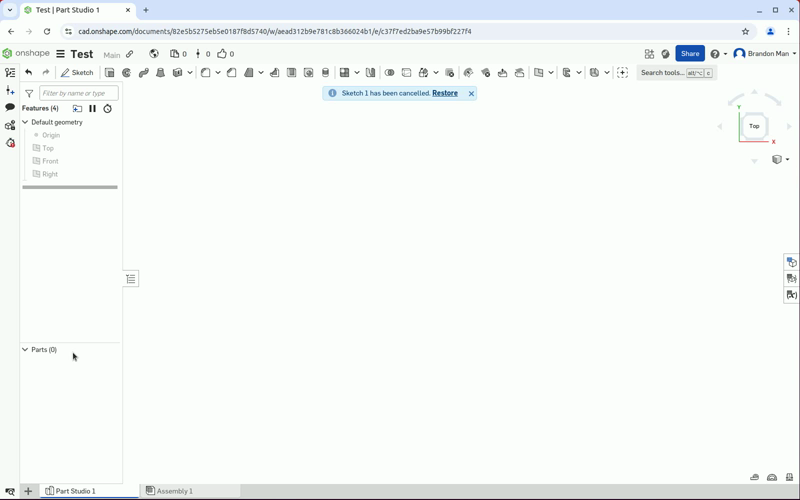
key(space)
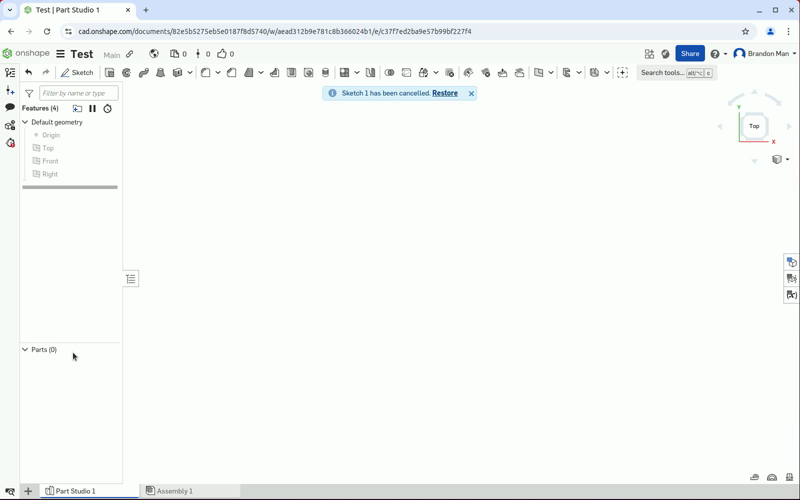
key_down(shift)
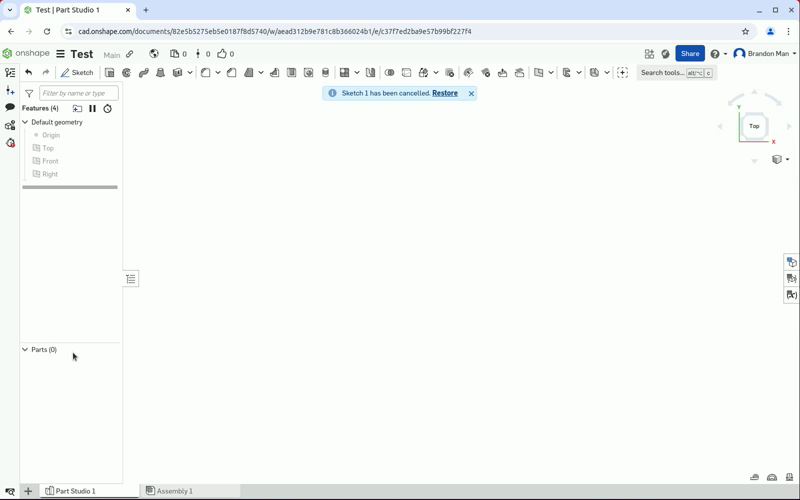
key(up)
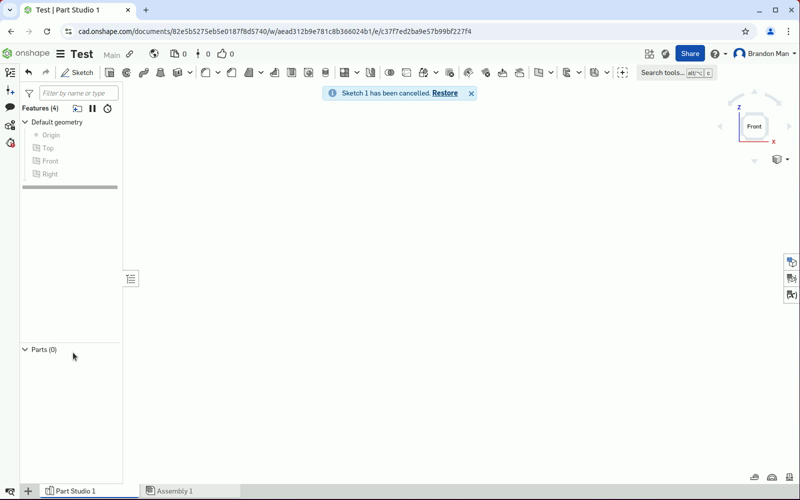
key_up(shift)
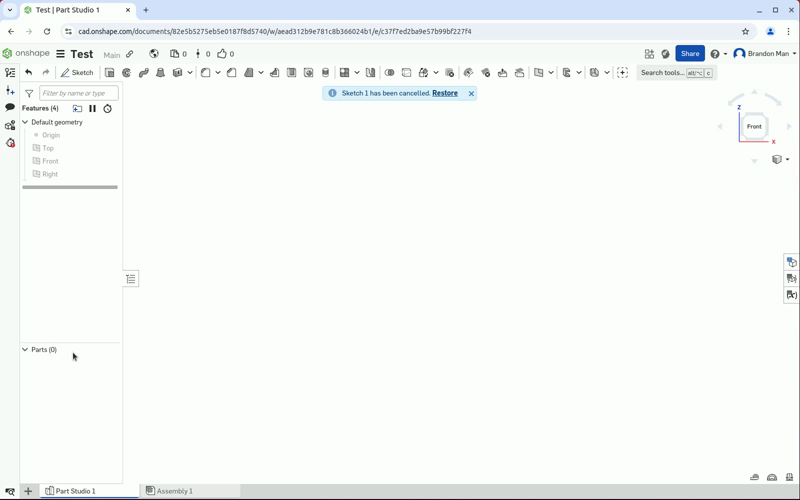
mouse_move(73, 352)
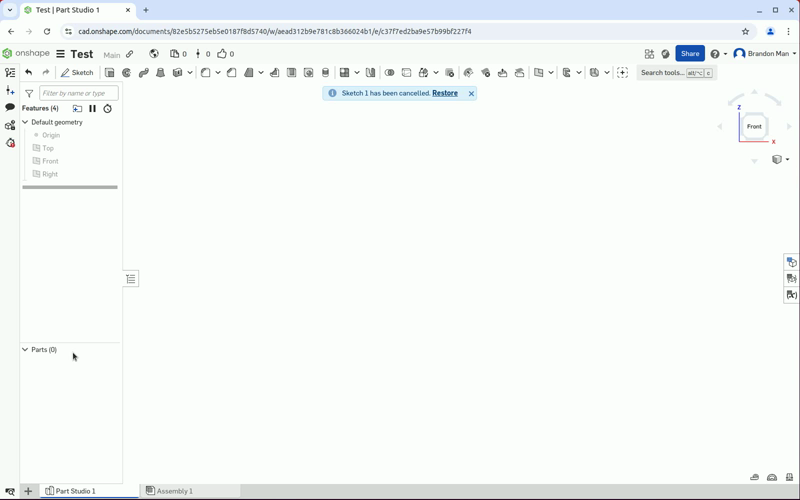
key(shift+y)
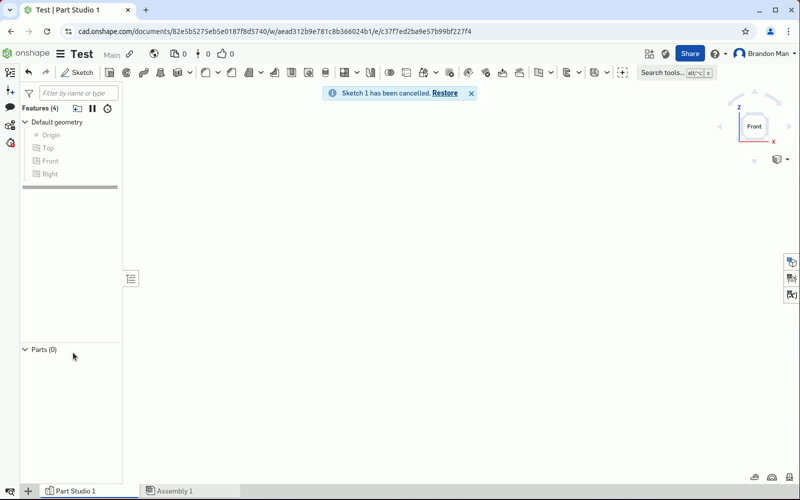
key(shift+s)
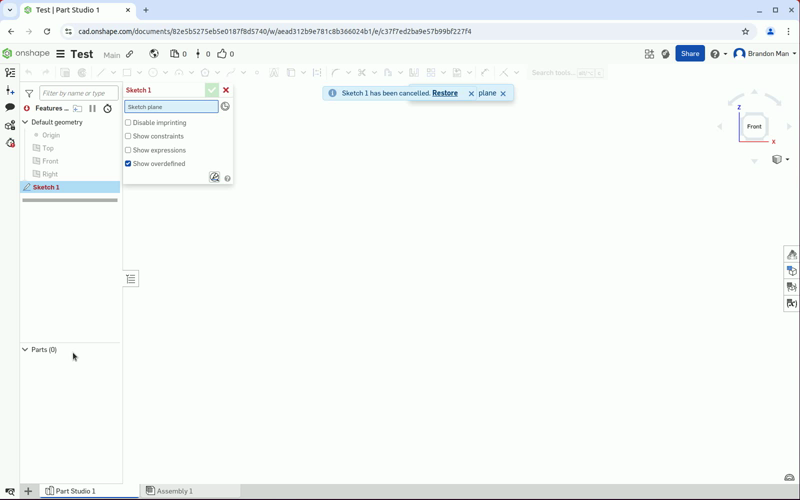
mouse_move(73, 163)
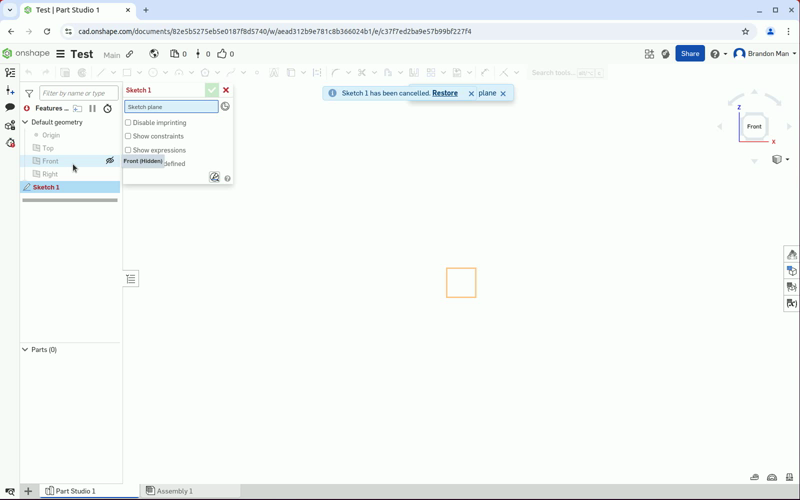
click(73, 163)
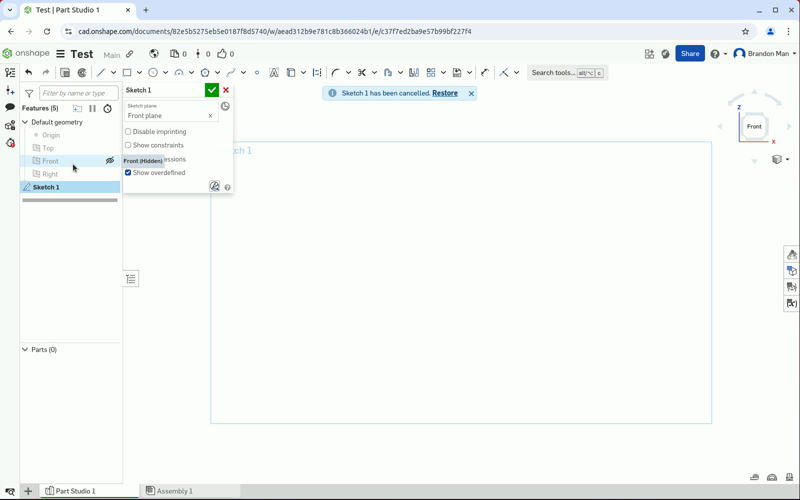
mouse_move(73, 352)
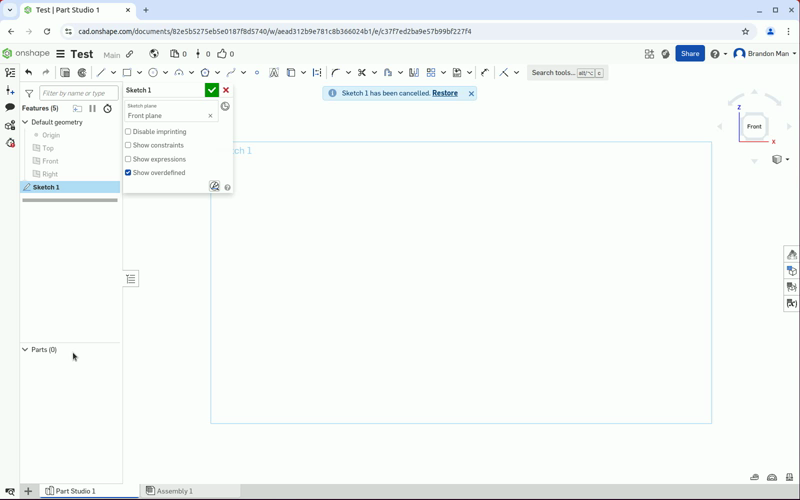
key(y)
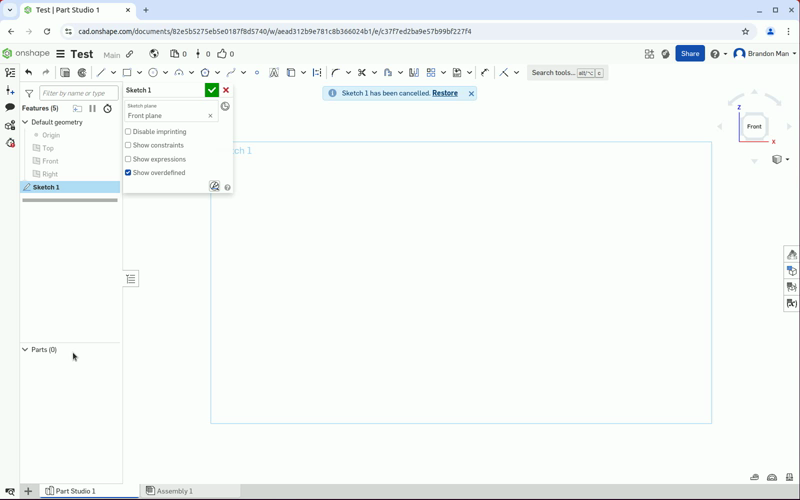
key(l)
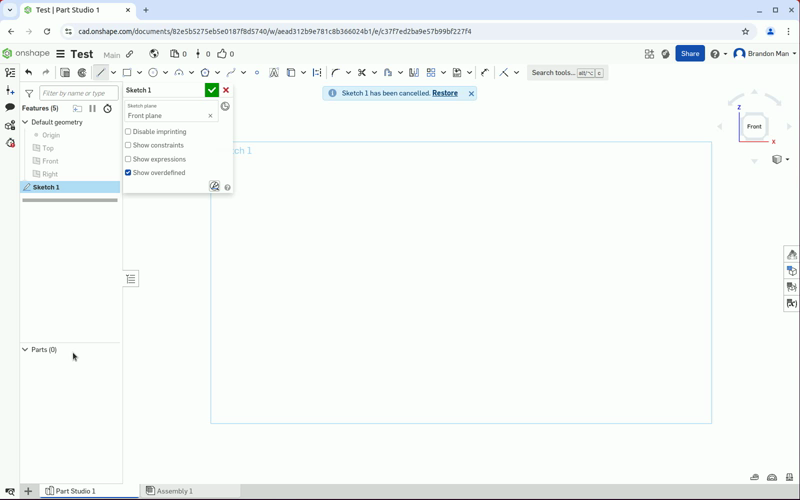
key_down(shift)
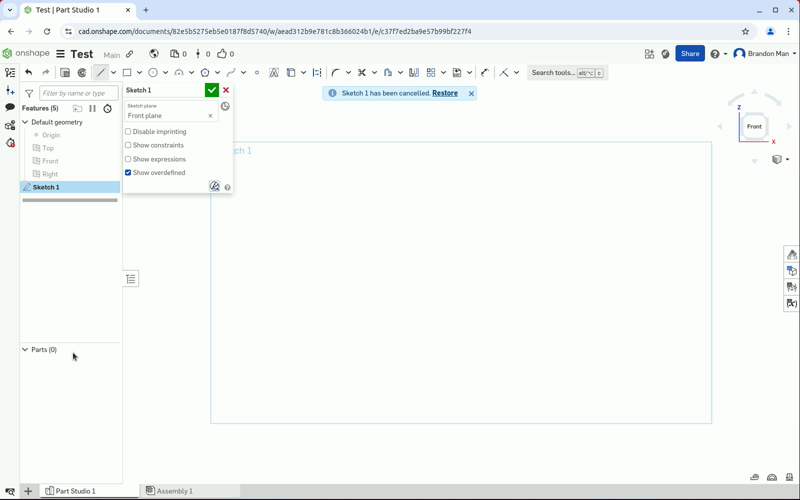
mouse_move(460, 282)
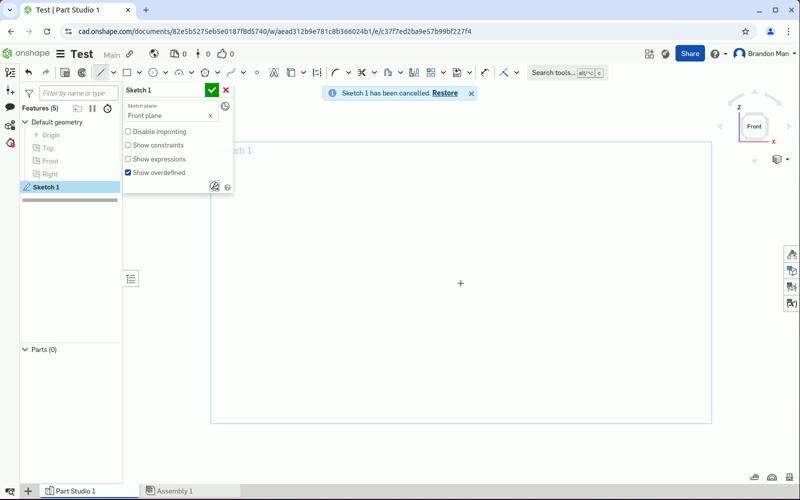
click(460, 282)
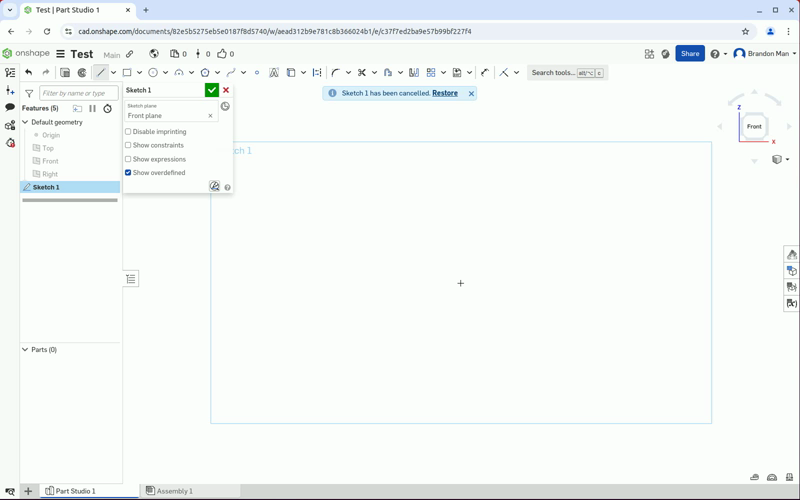
key_up(shift)
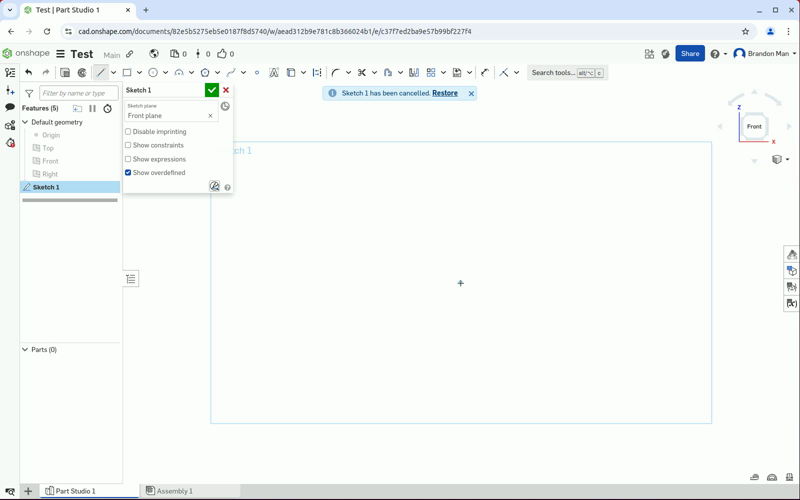
key_down(shift)
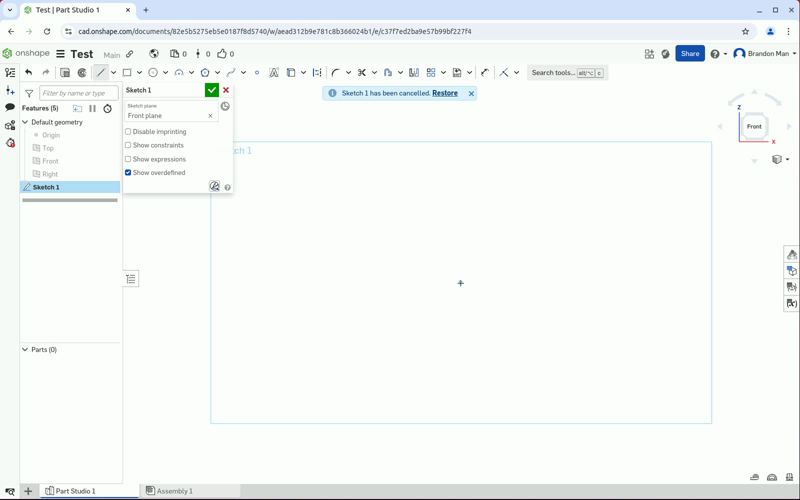
mouse_move(573, 282)
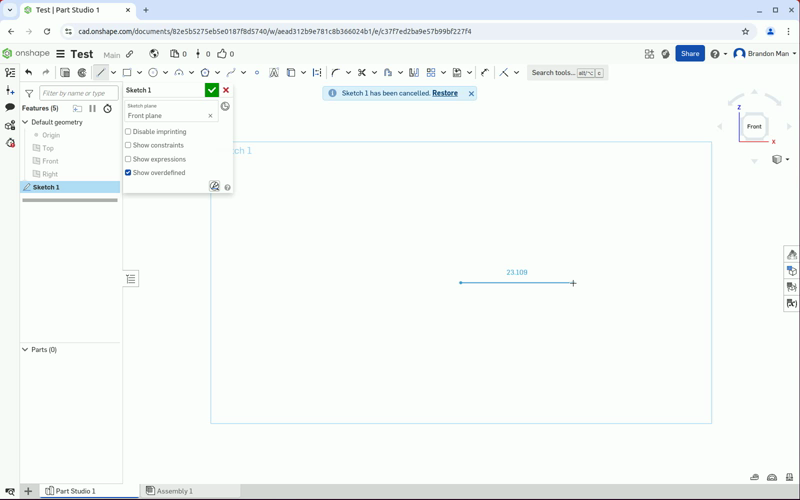
click(573, 282)
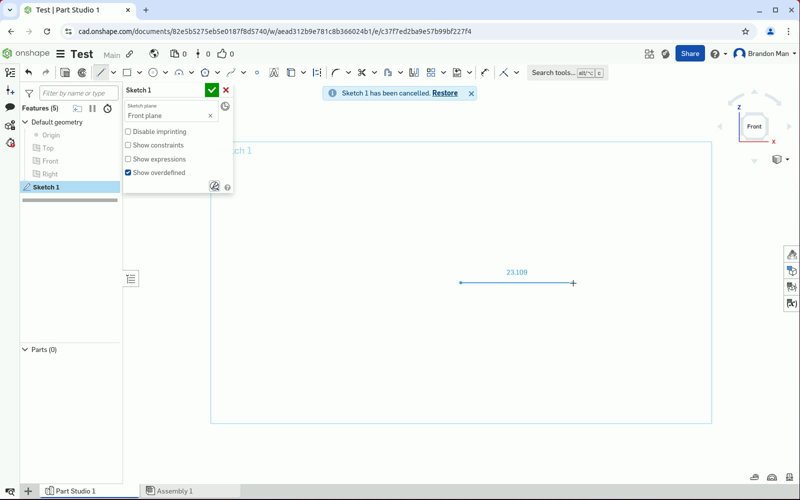
key_up(shift)
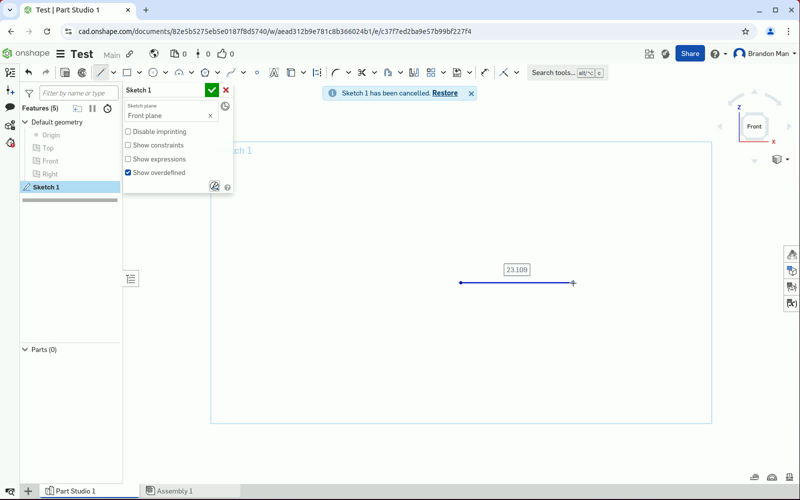
key_down(shift)
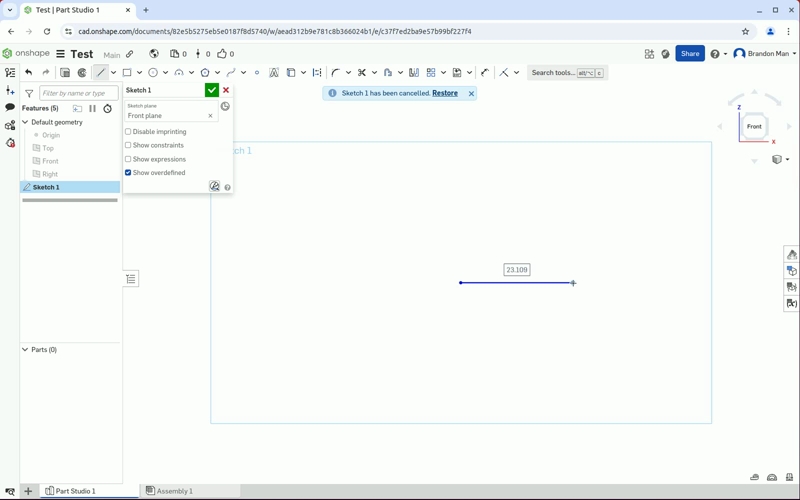
mouse_move(589, 282)
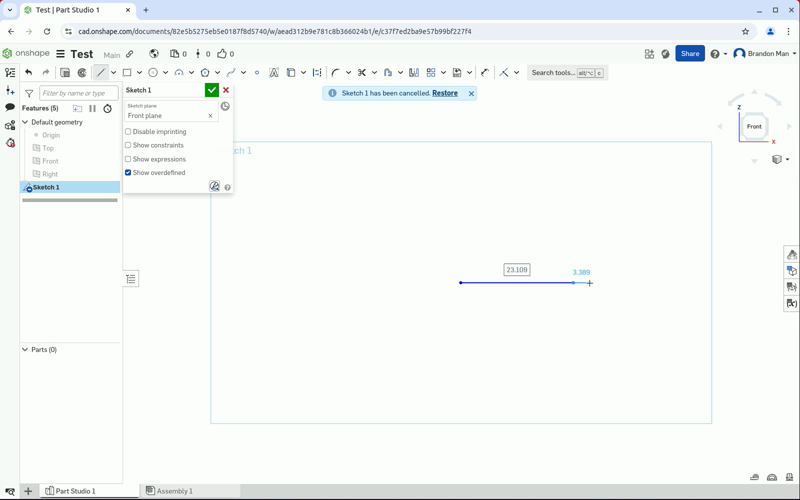
mouse_move(573, 253)
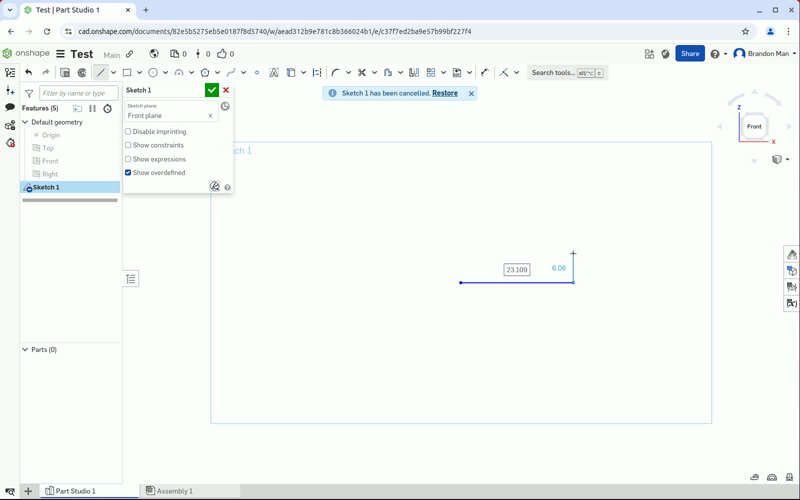
click(573, 253)
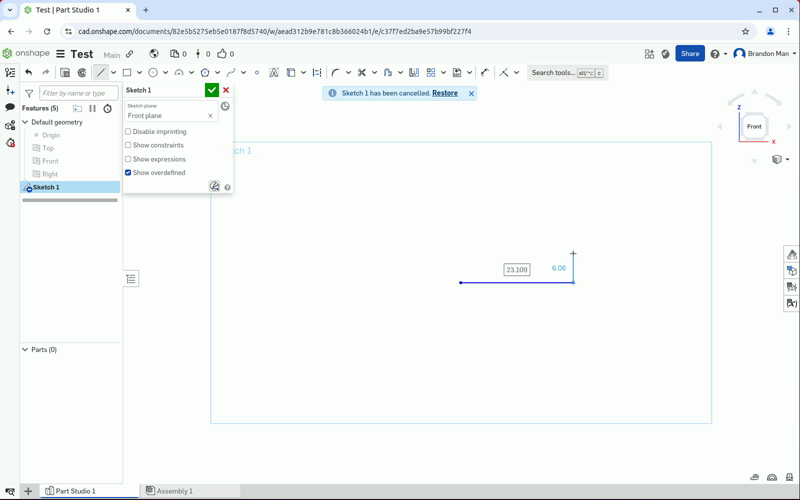
key_up(shift)
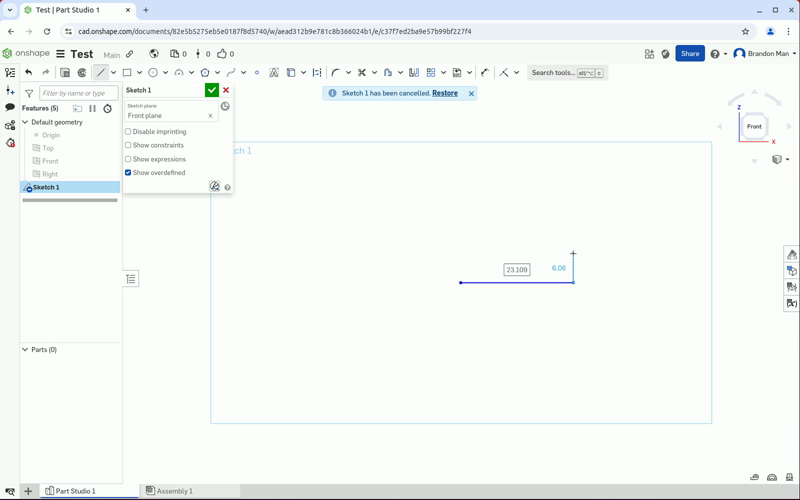
key_down(shift)
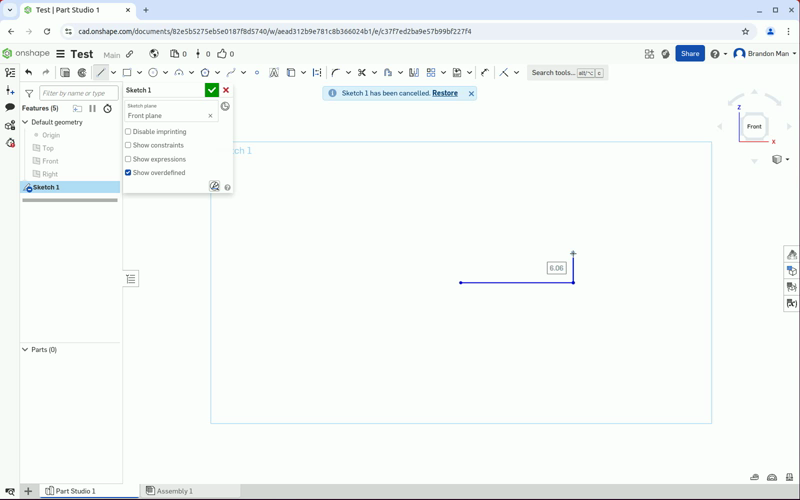
mouse_move(460, 253)
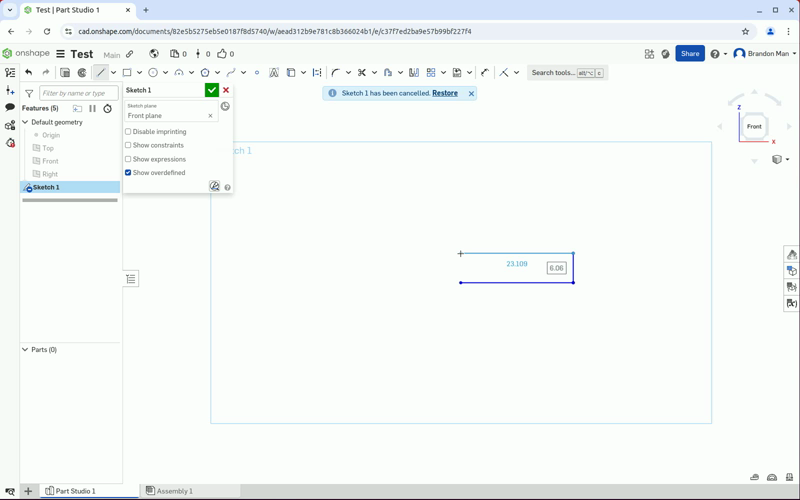
click(460, 253)
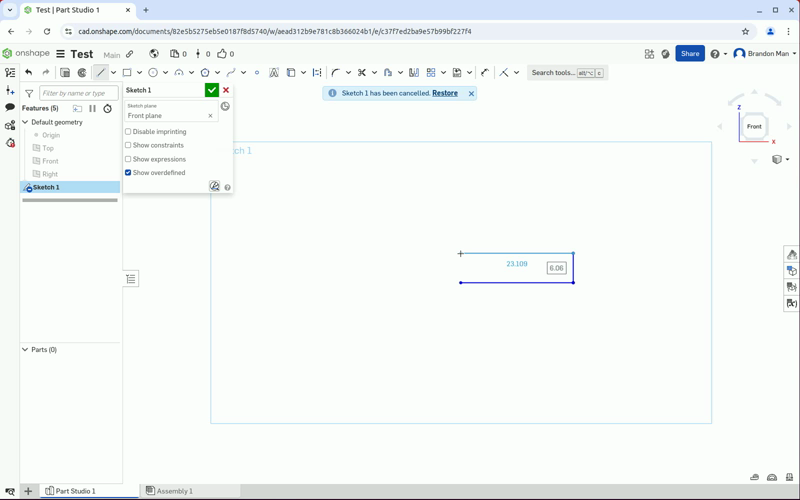
key_up(shift)
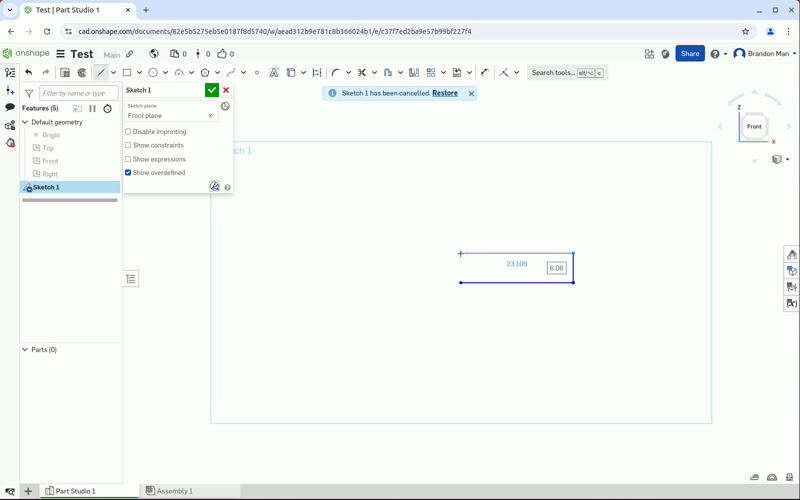
mouse_move(490, 253)
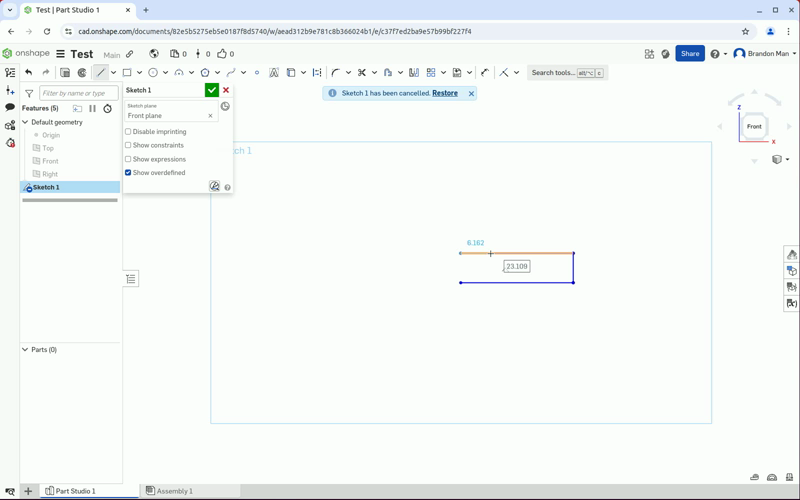
key_down(shift)
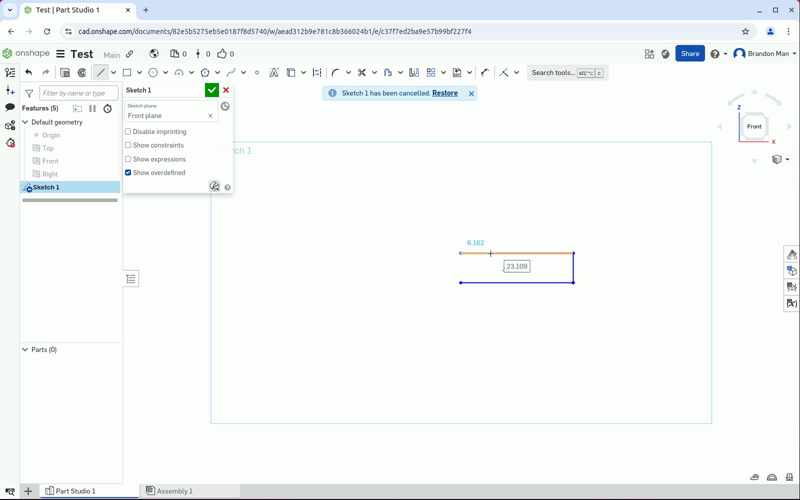
mouse_move(460, 282)
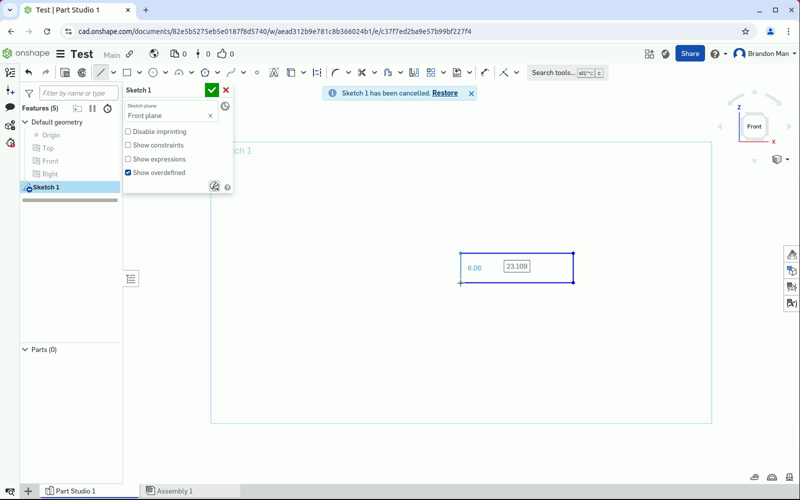
key_up(shift)
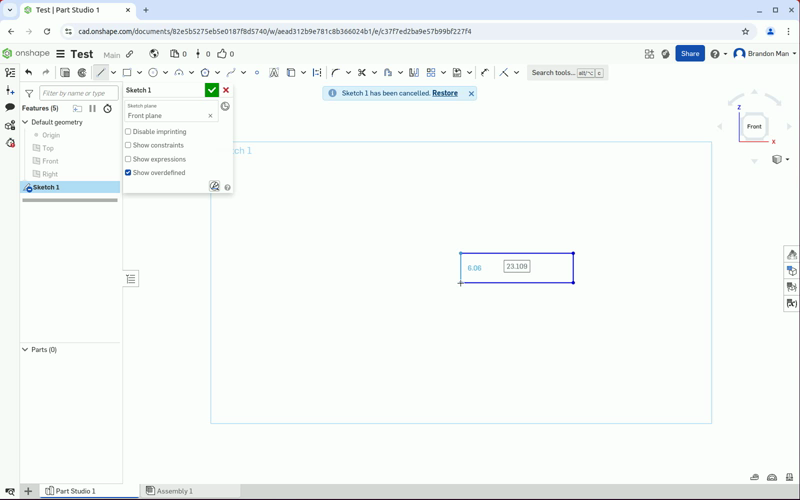
click(460, 282)
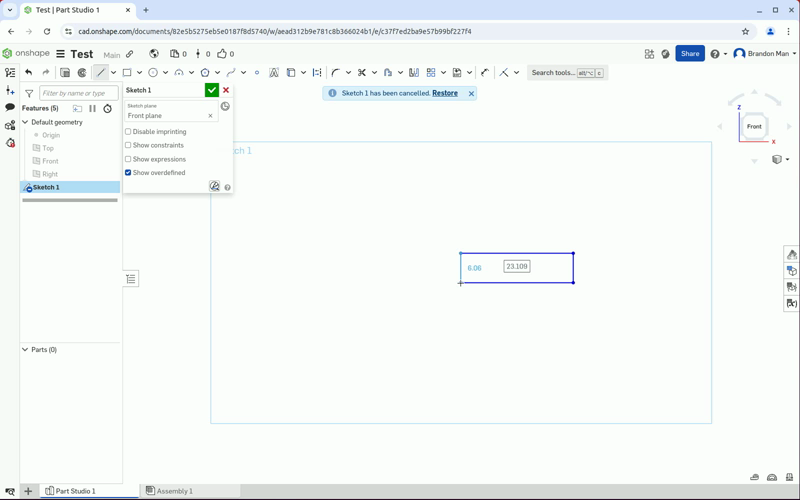
key(esc)
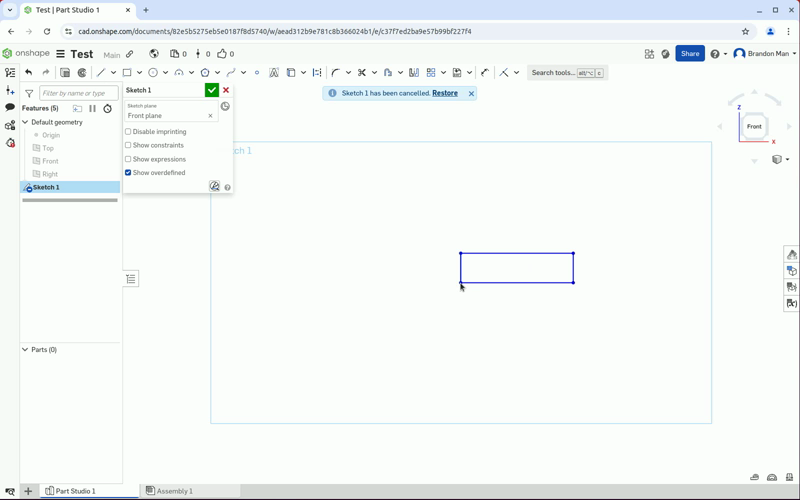
mouse_move(478, 271)
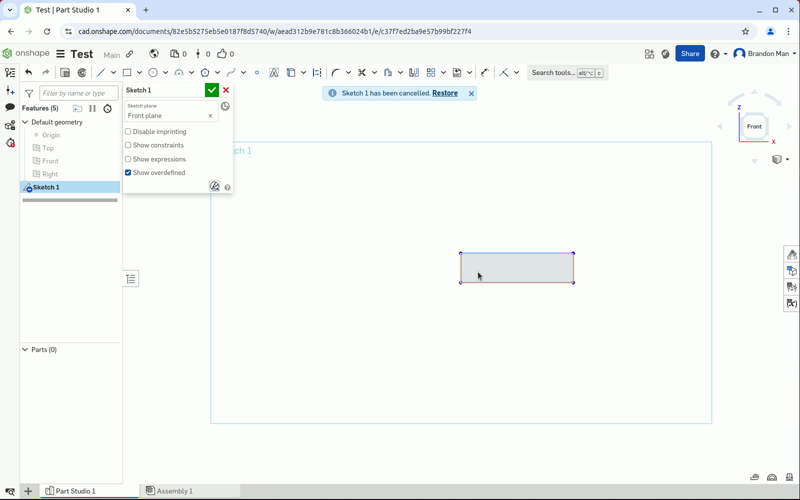
click(478, 271)
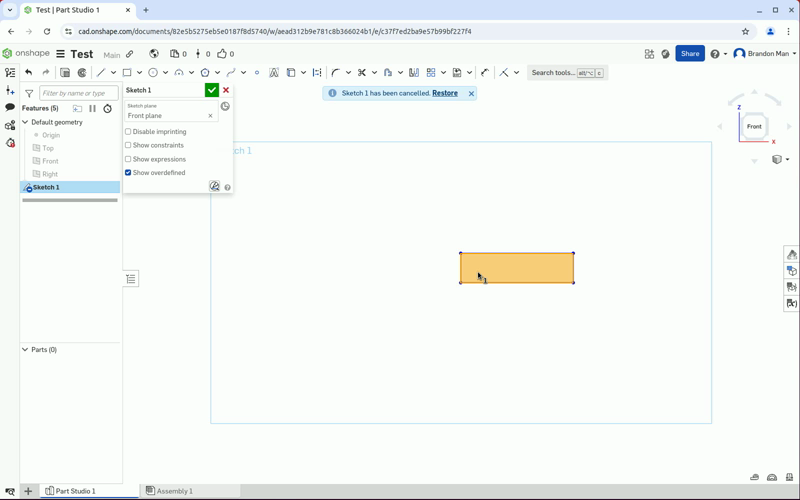
mouse_move(73, 352)
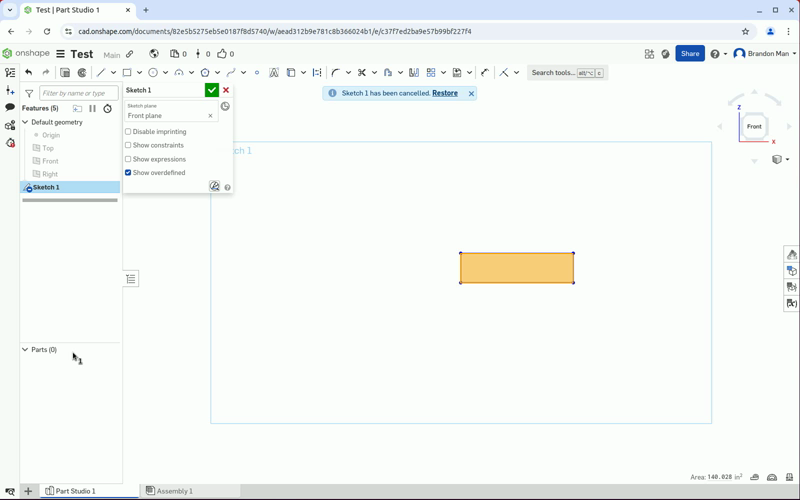
key(shift+y)
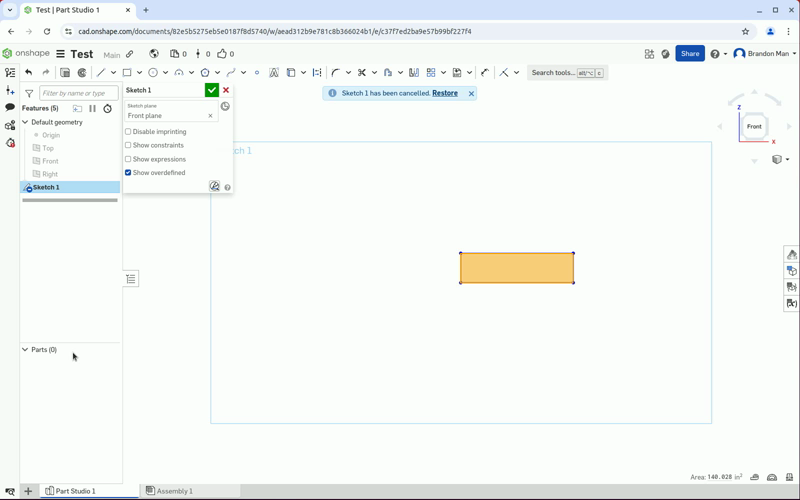
key(shift+e)
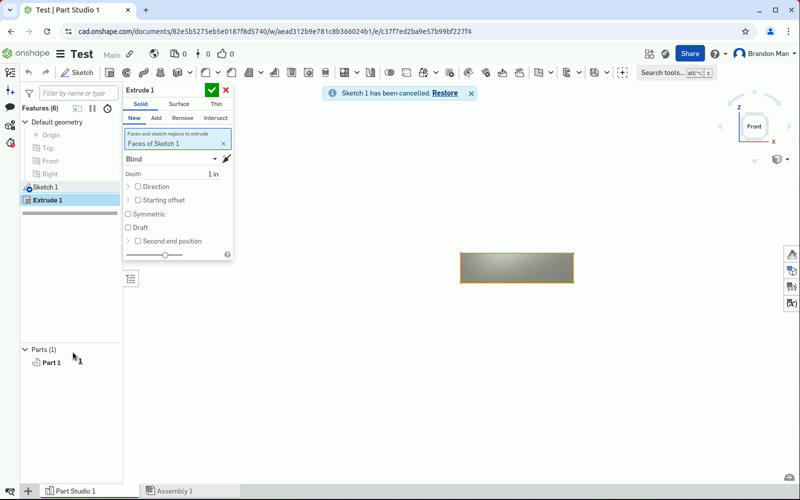
mouse_move(143, 106)
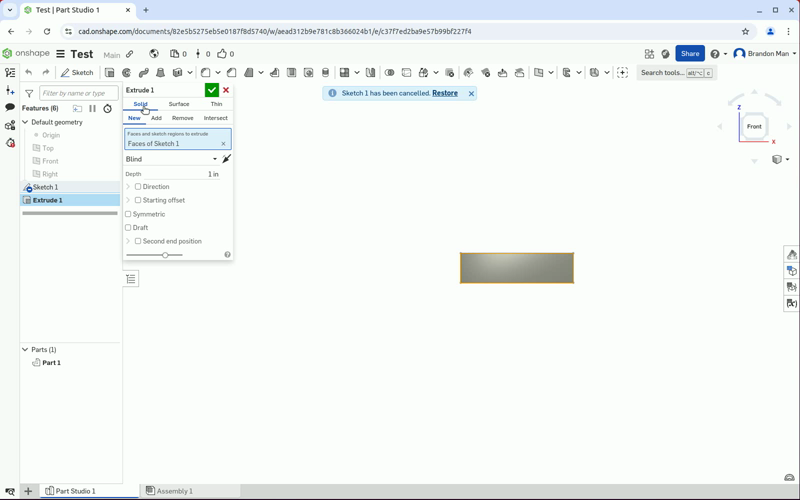
click(143, 106)
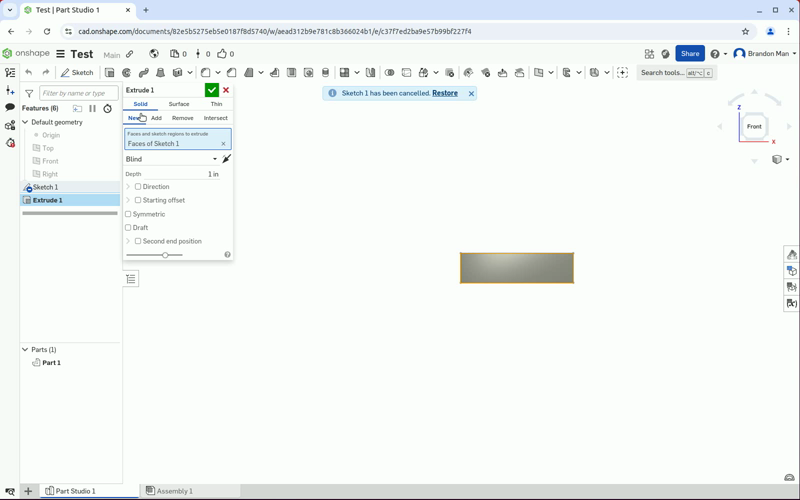
mouse_move(137, 120)
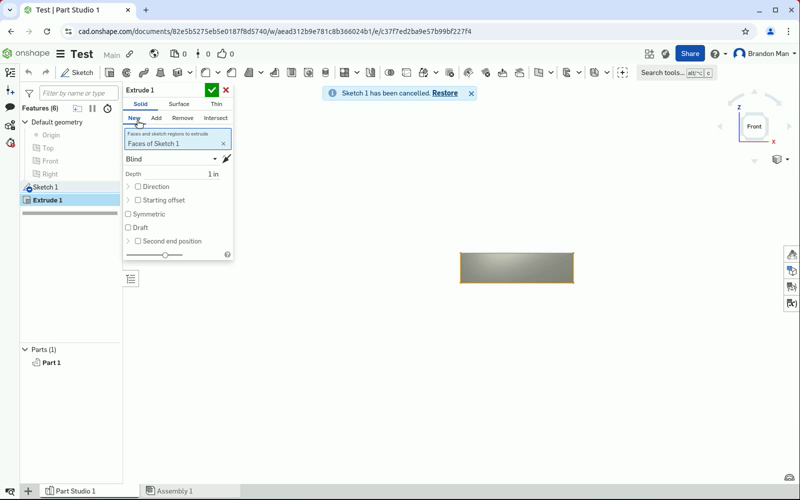
click(137, 120)
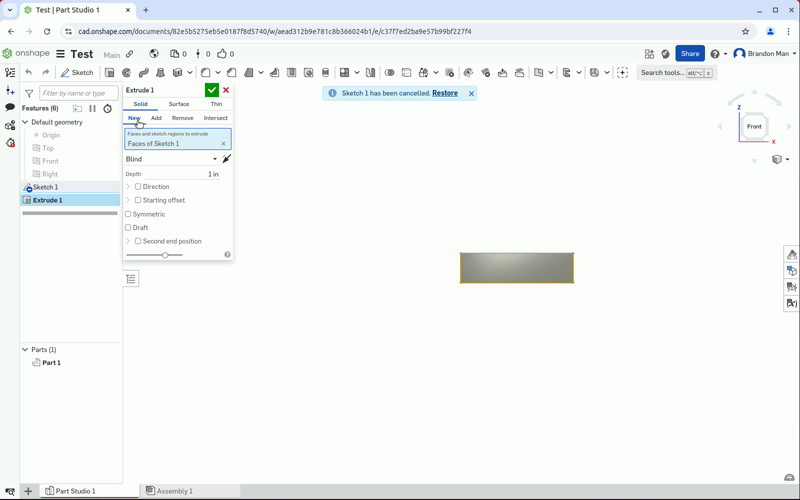
key(tab, 4)
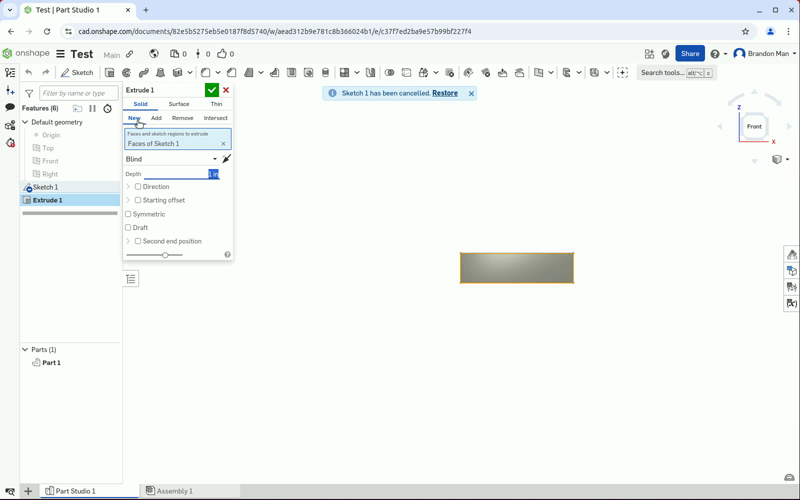
text(12.276)
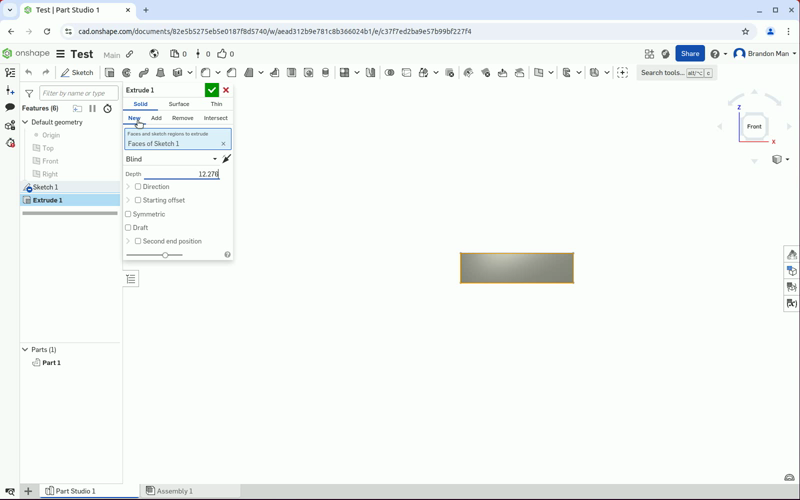
key(enter)
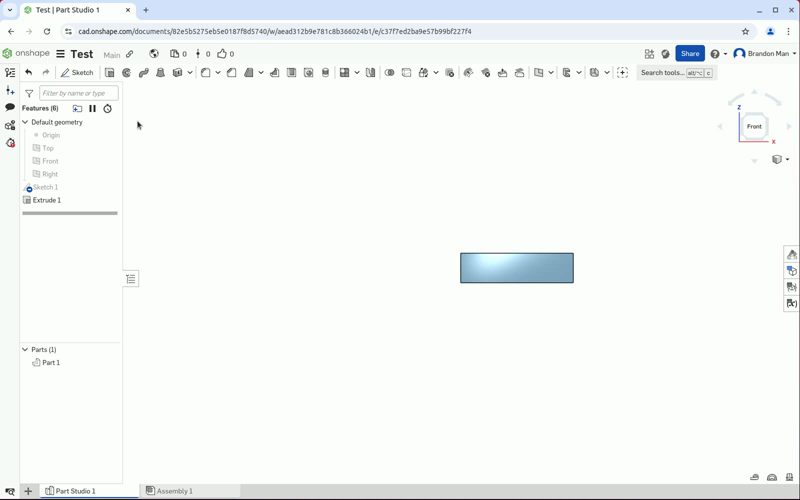
key(shift+h)
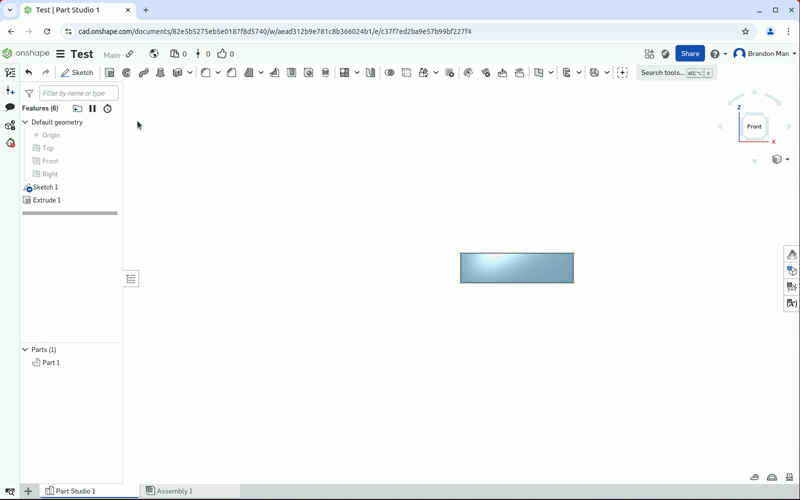
key(shift+h)
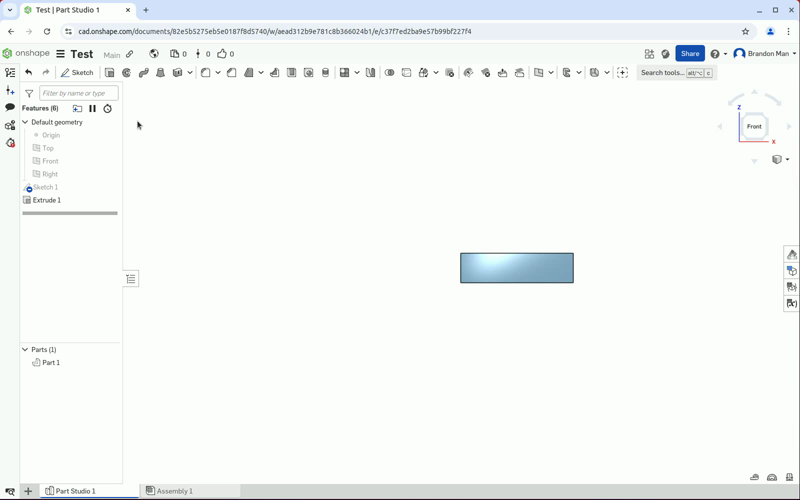
mouse_move(73, 189)
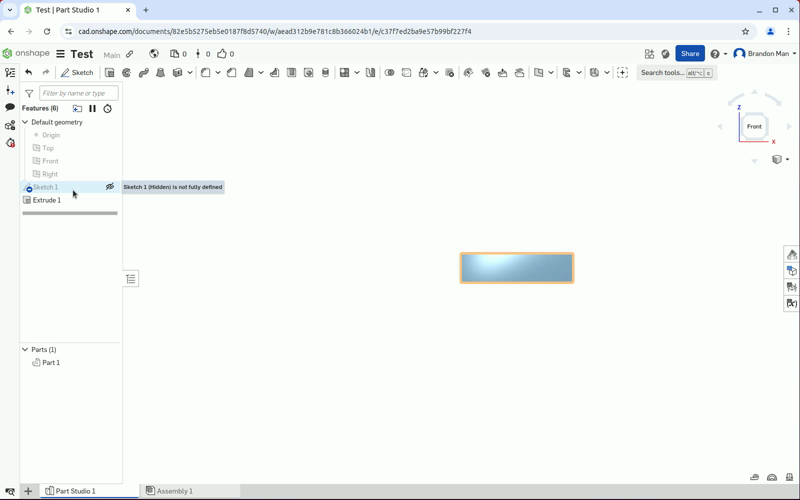
click(73, 189)
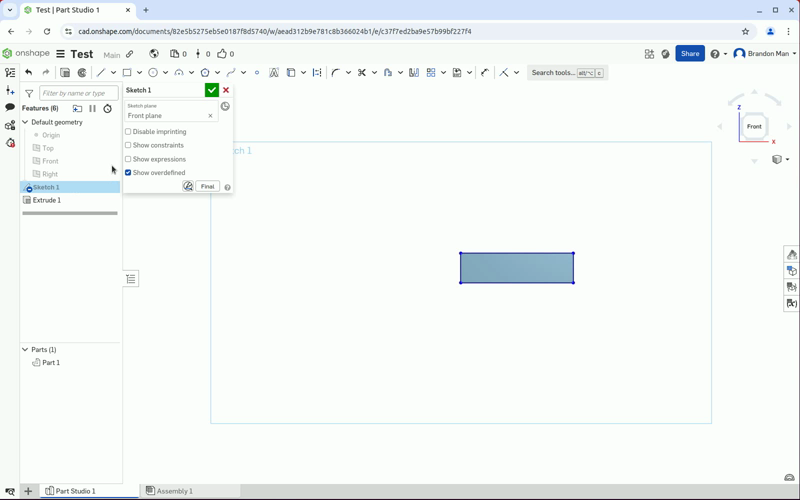
mouse_move(229, 92)
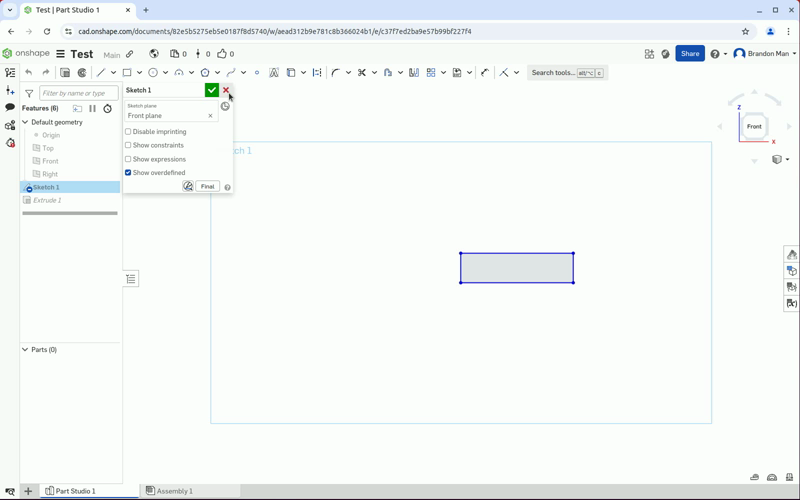
click(229, 92)
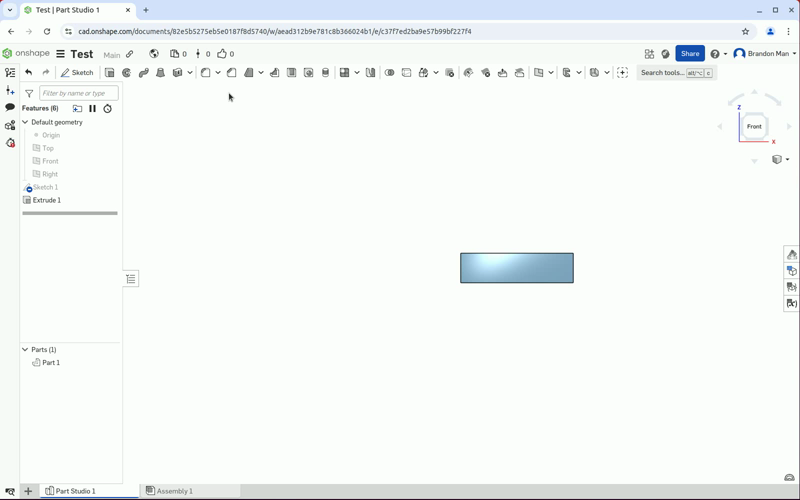
mouse_move(73, 352)
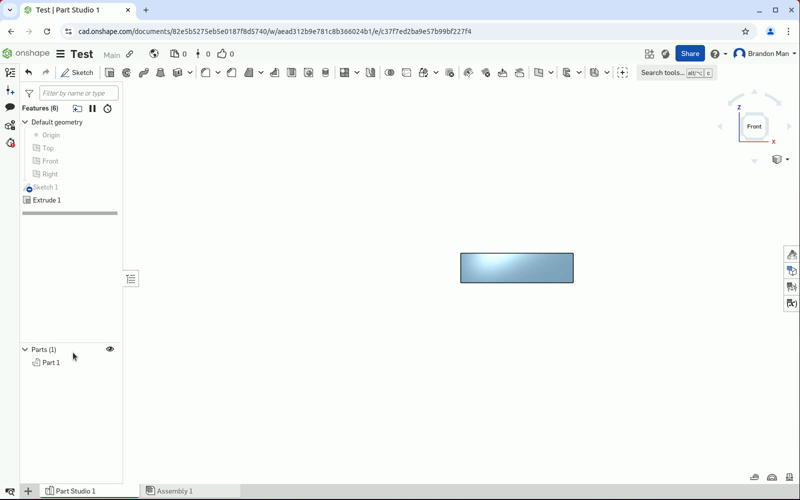
key(y)
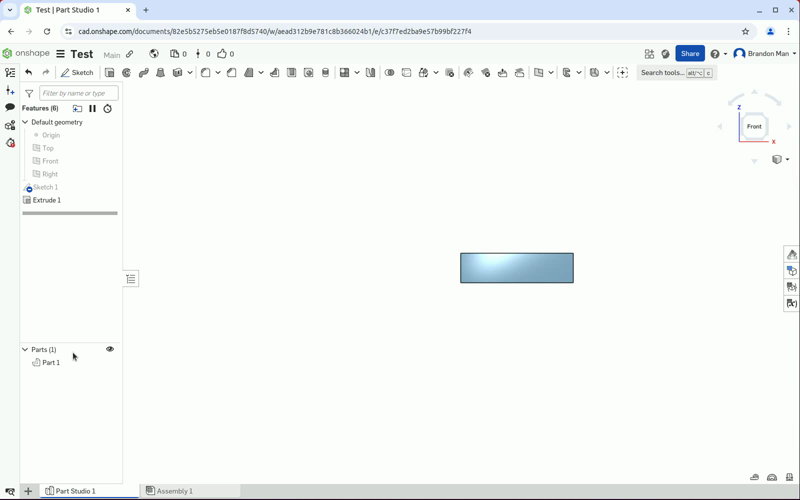
key(shift+p)
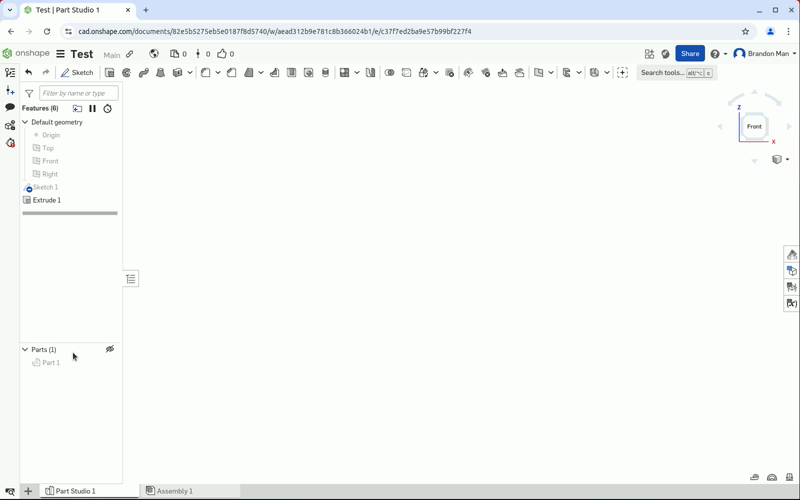
key(space)
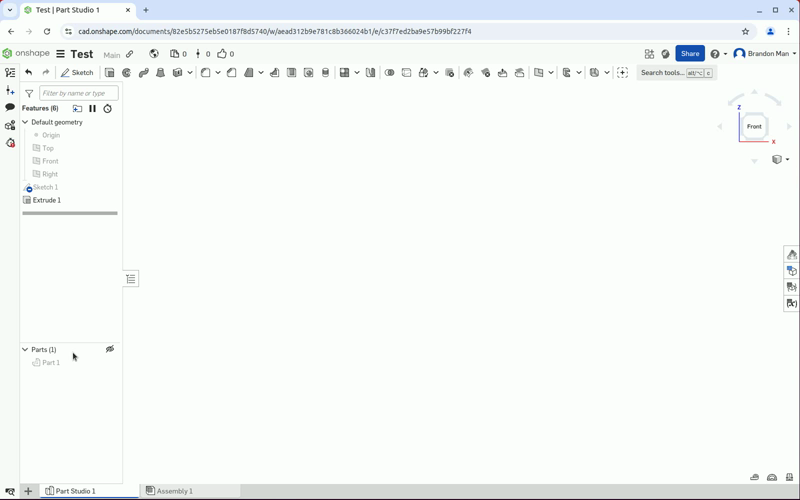
key_down(shift)
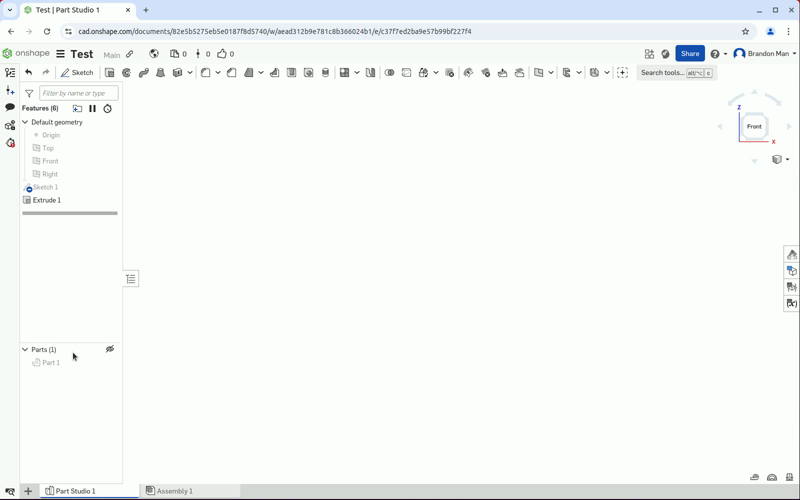
key(left)
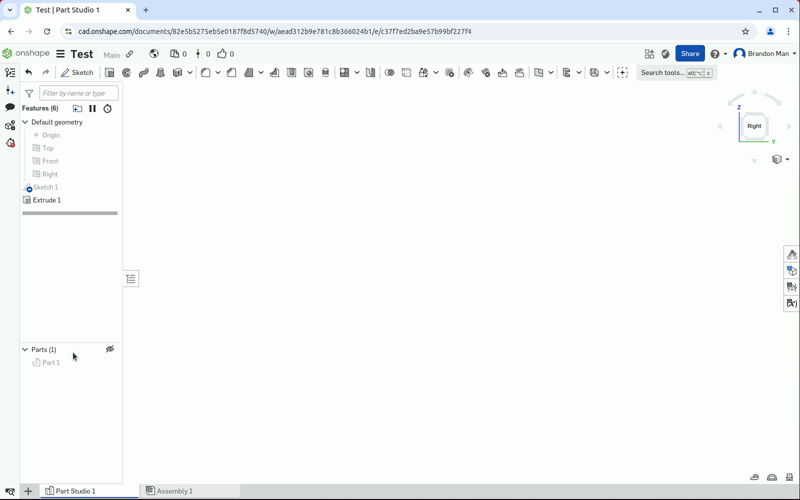
key_up(shift)
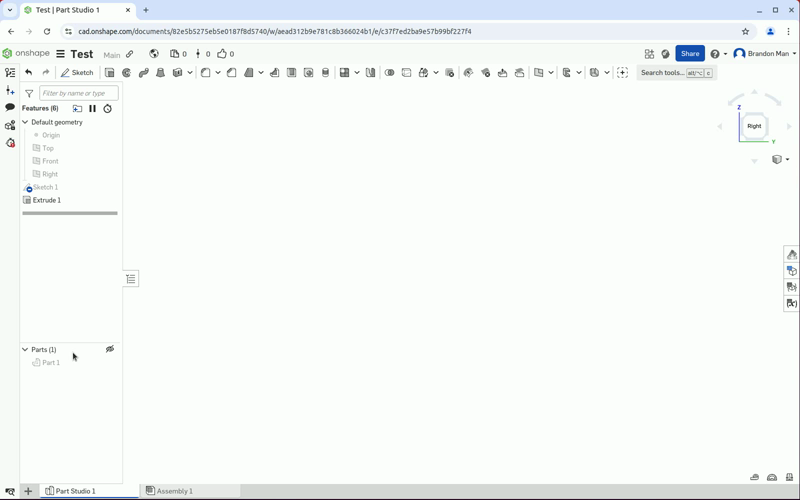
mouse_move(73, 352)
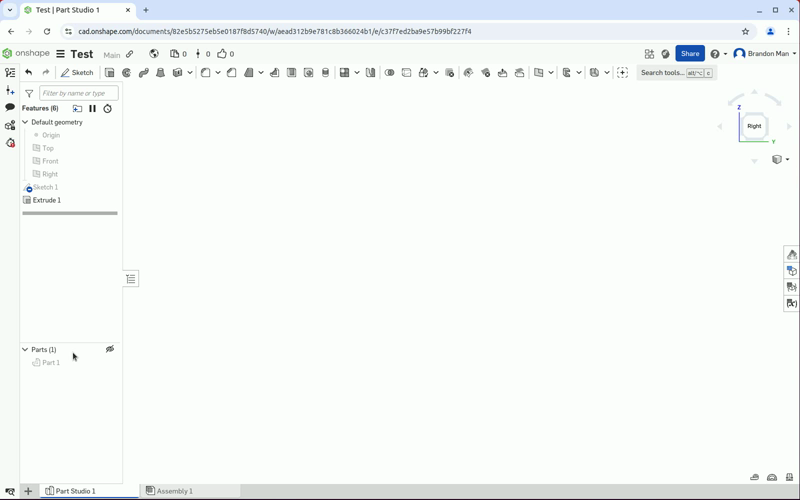
key(shift+y)
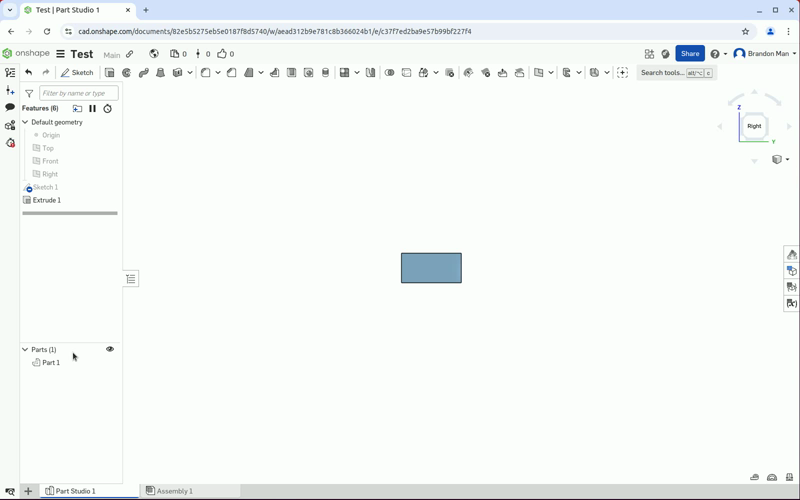
mouse_move(541, 75)
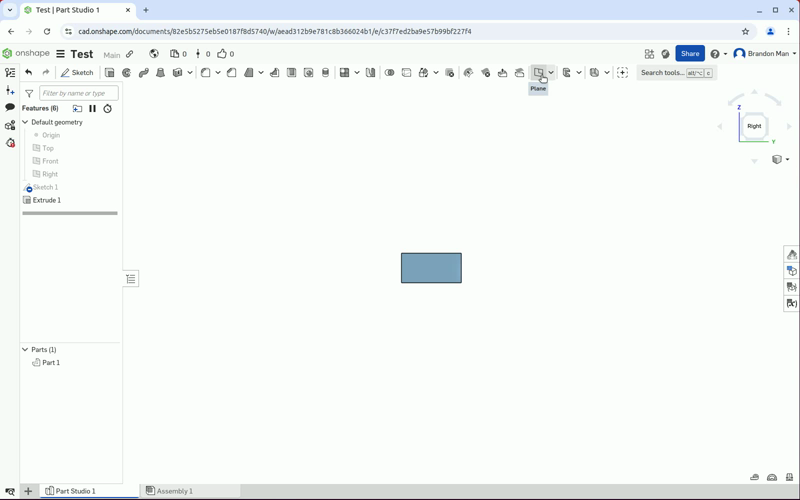
click(541, 75)
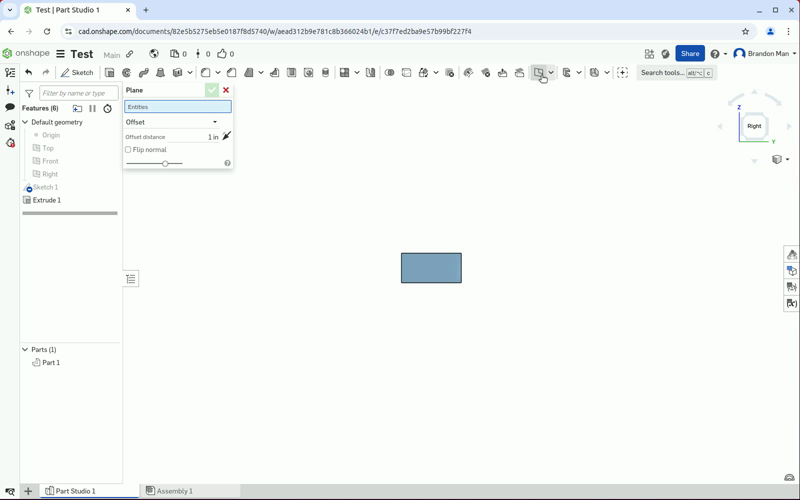
mouse_move(73, 176)
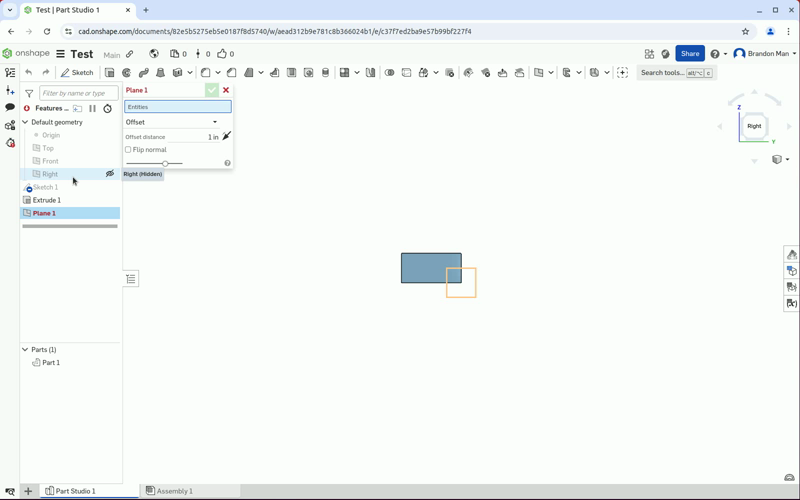
click(73, 176)
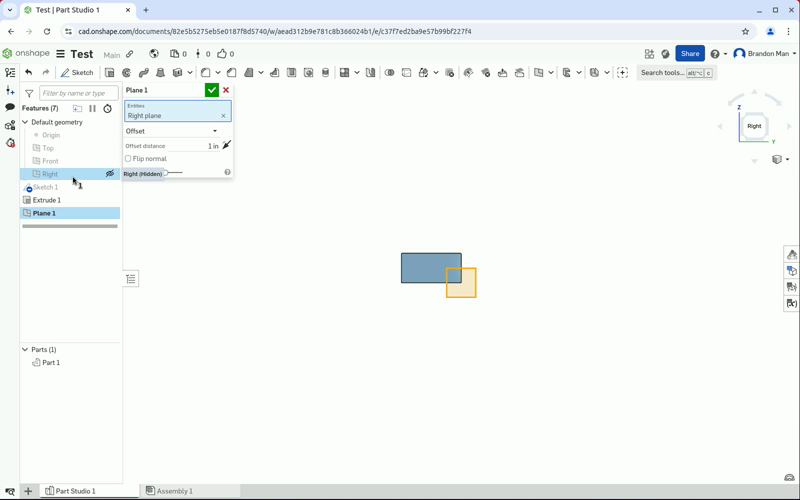
key(tab, 2)
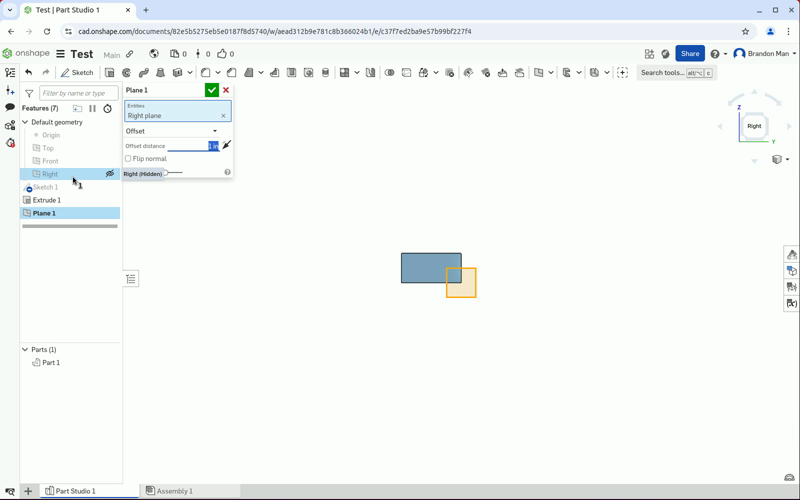
text(23.108)
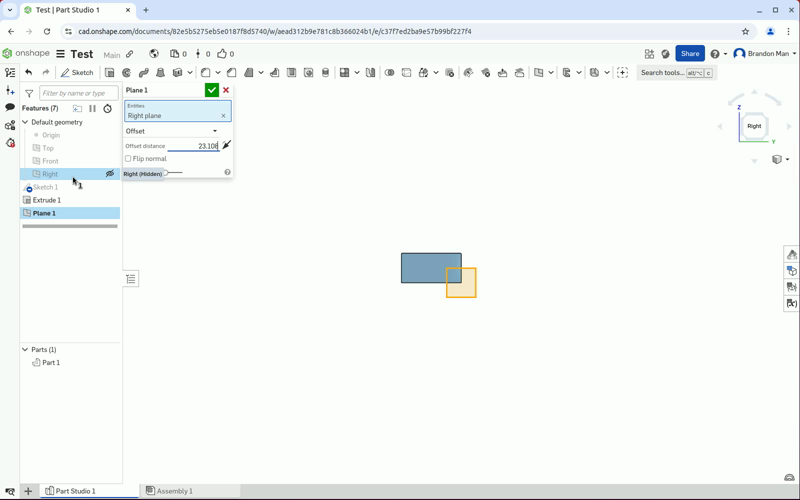
key(enter, 2)
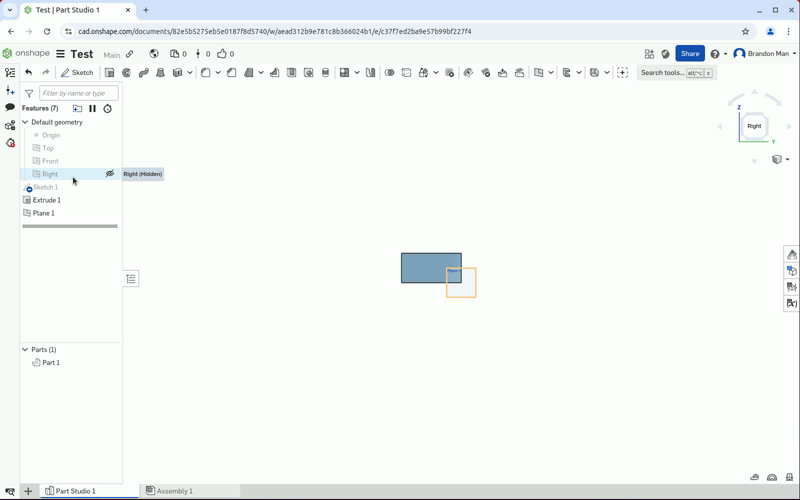
key(shift+s)
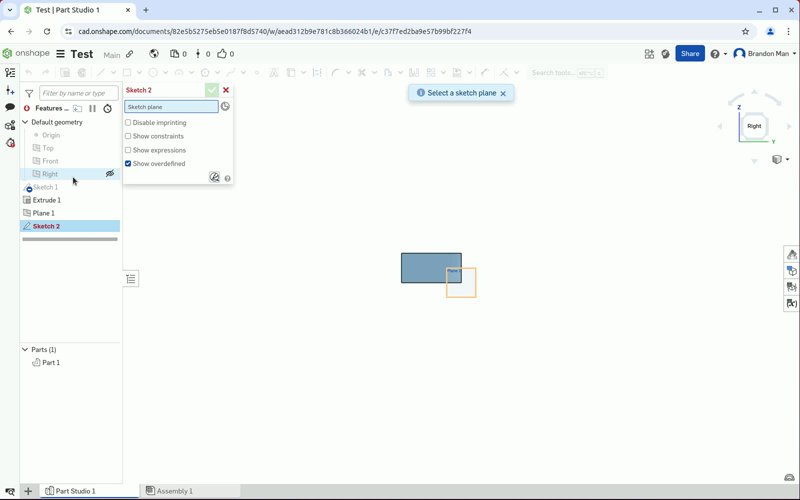
mouse_move(73, 215)
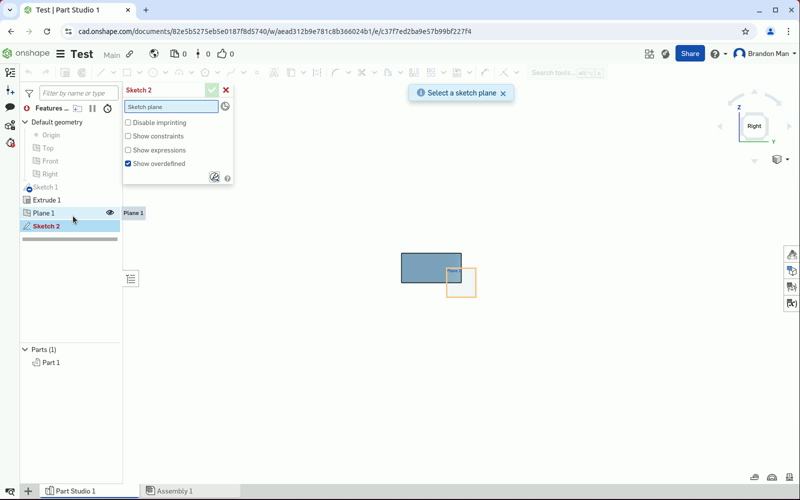
click(73, 215)
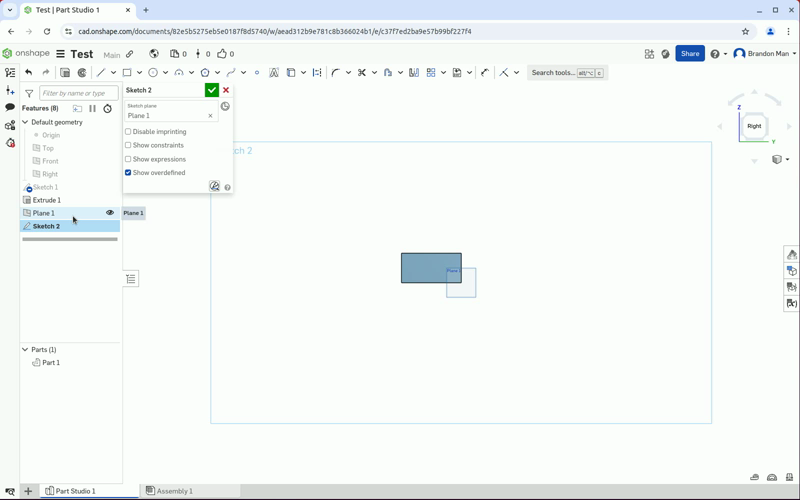
mouse_move(73, 352)
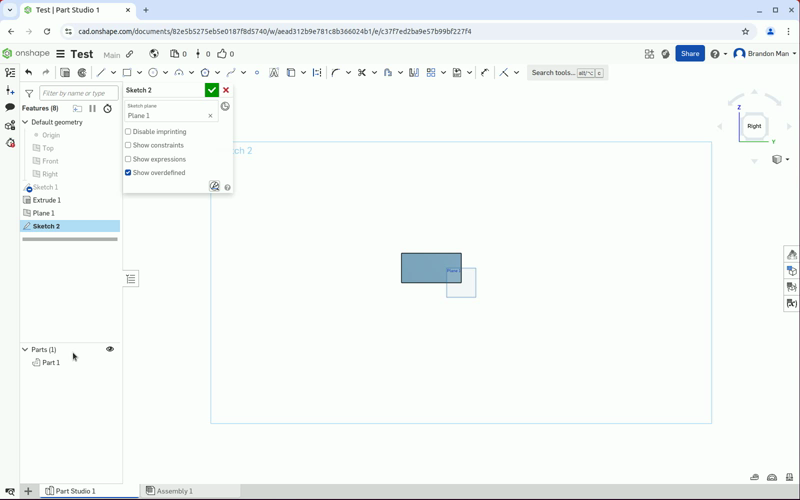
key(y)
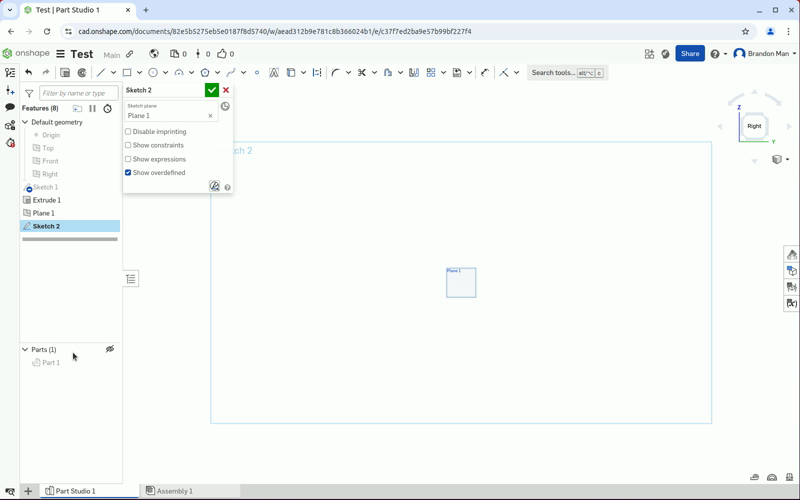
key(l)
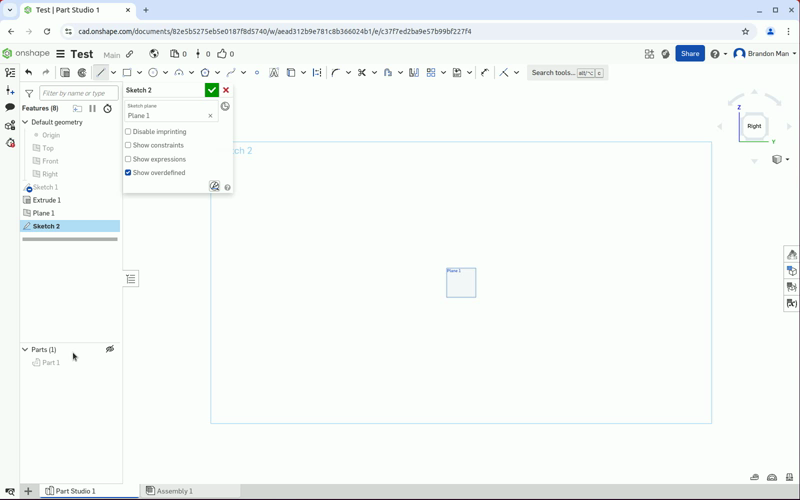
key_down(shift)
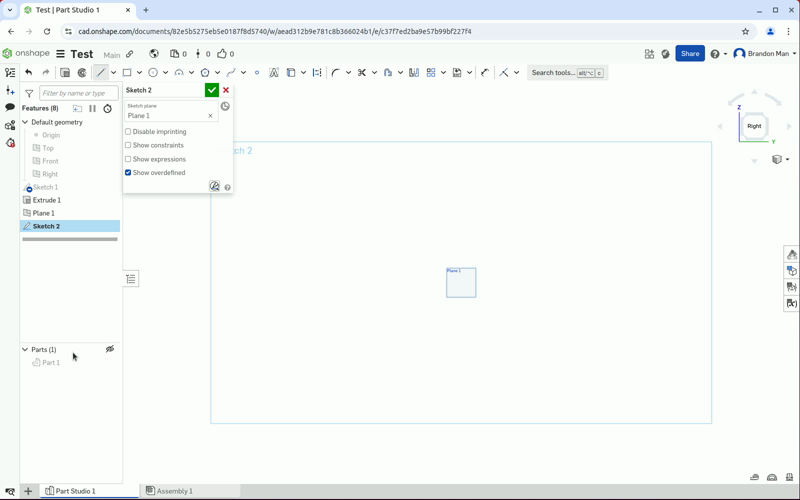
mouse_move(401, 282)
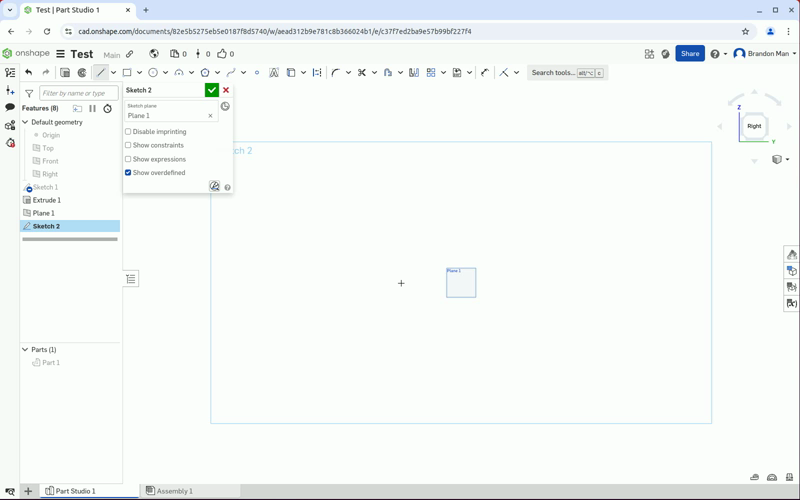
click(401, 282)
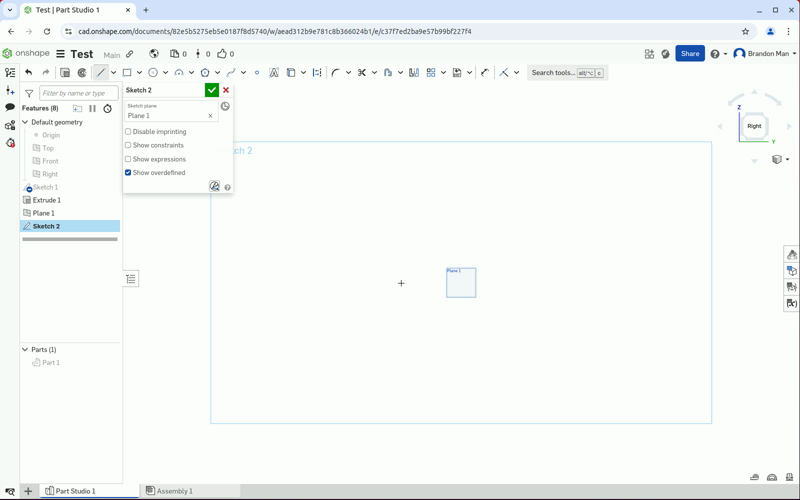
key_up(shift)
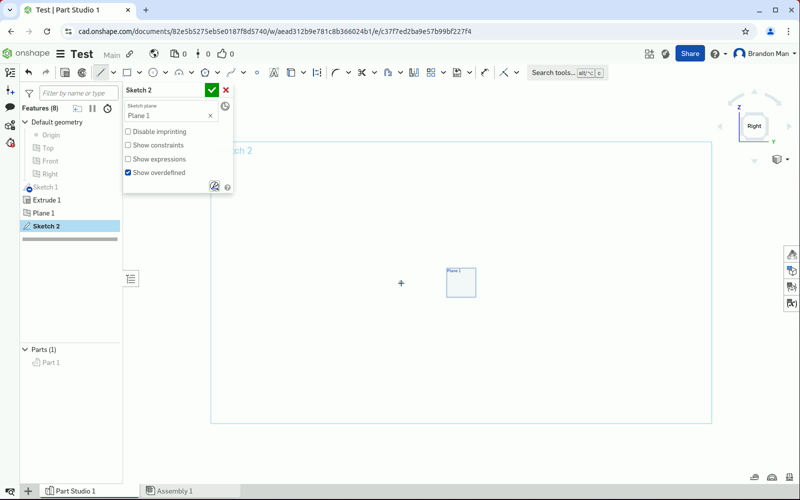
key_down(shift)
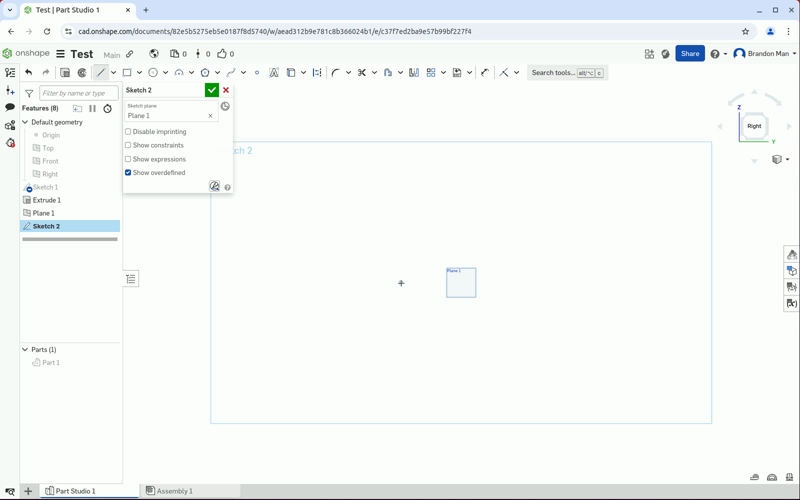
mouse_move(431, 282)
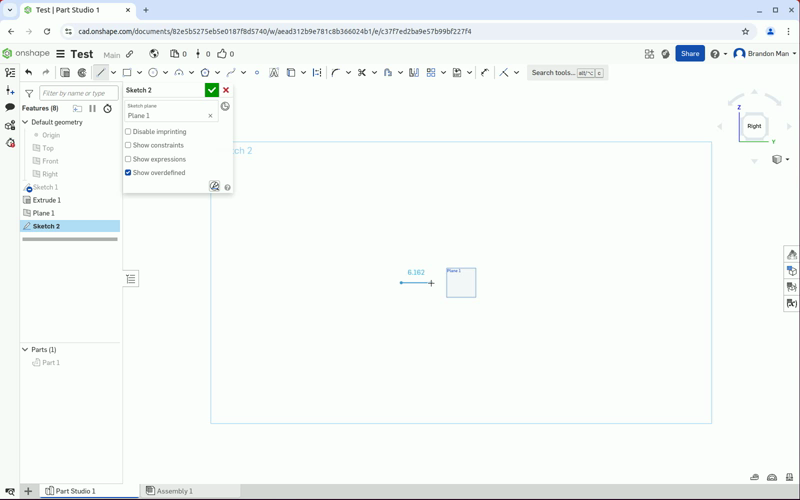
mouse_move(404, 282)
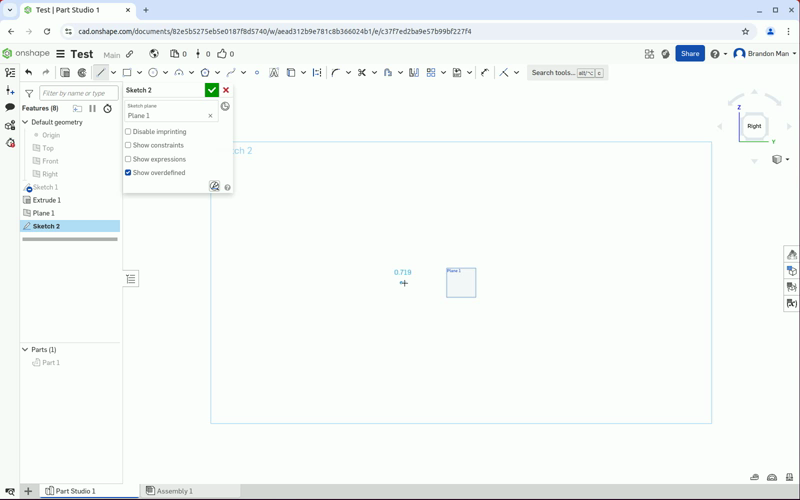
scroll(6)
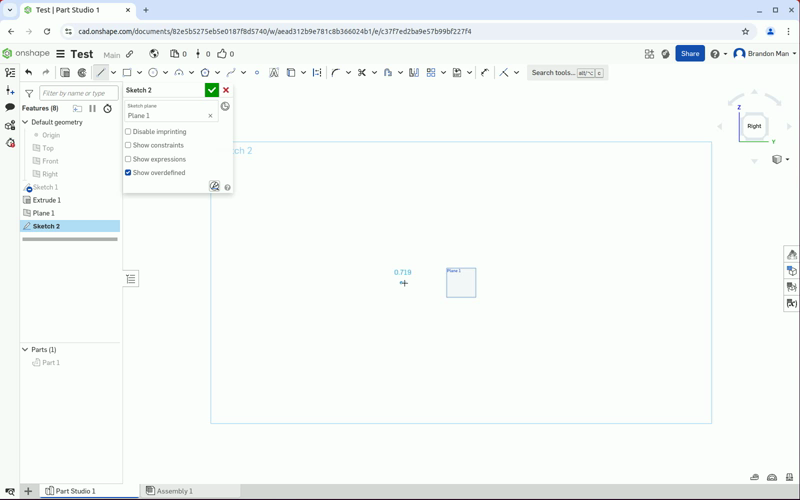
scroll(6)
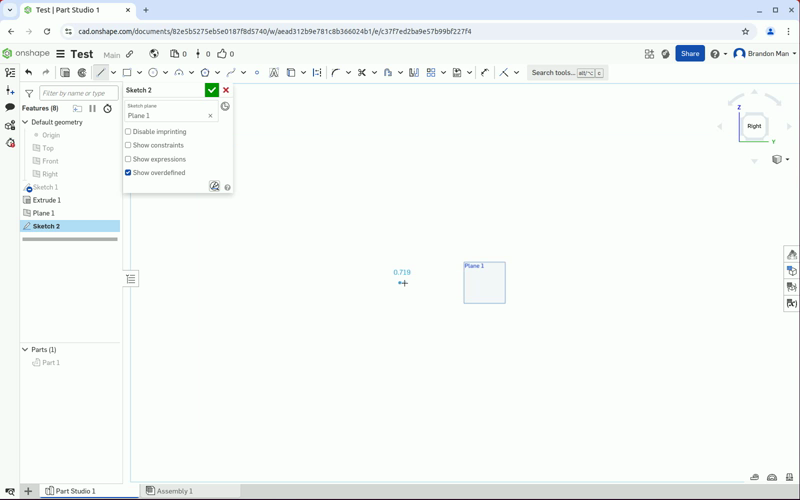
scroll(6)
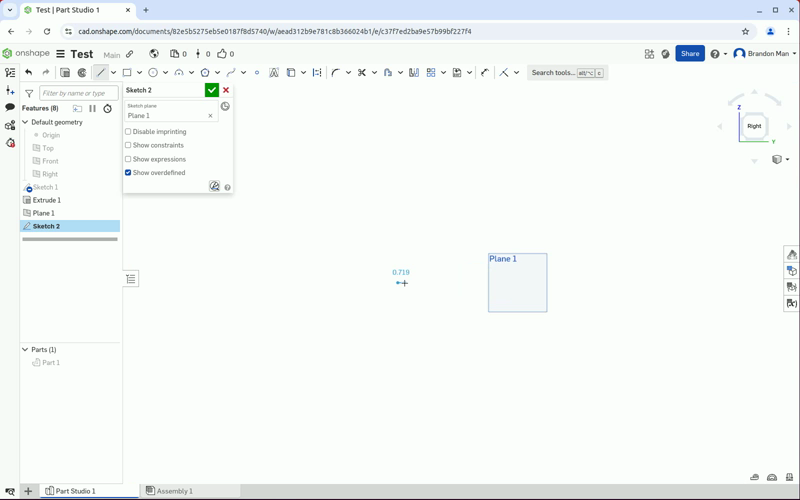
scroll(6)
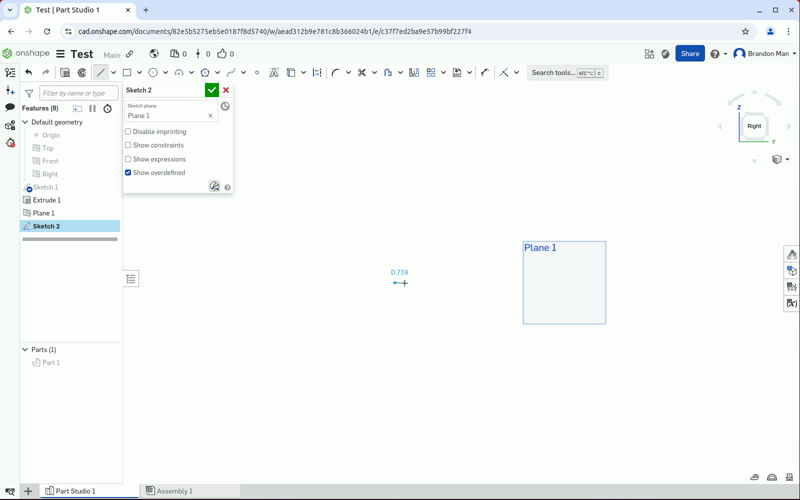
scroll(6)
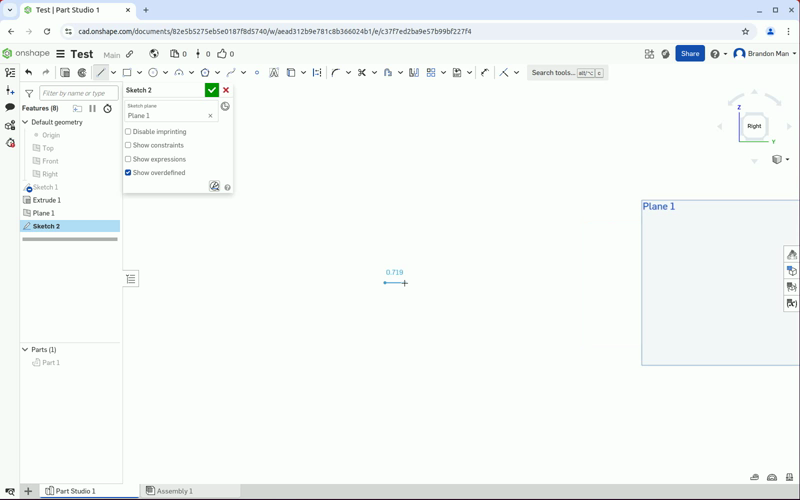
scroll(6)
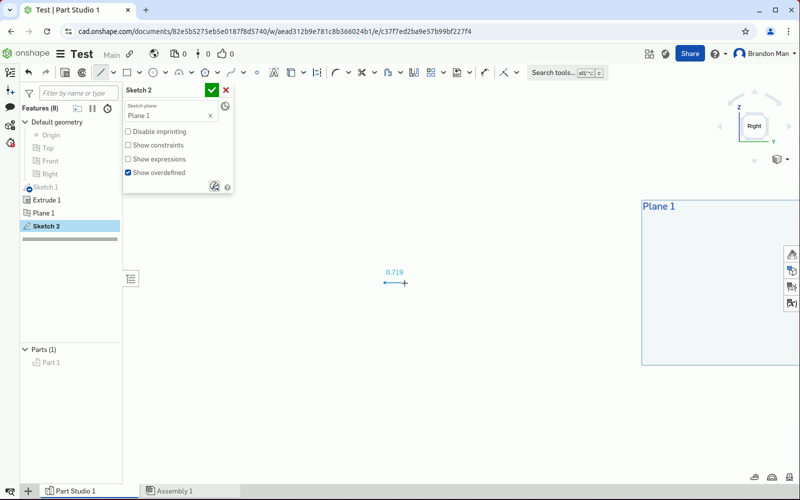
scroll(6)
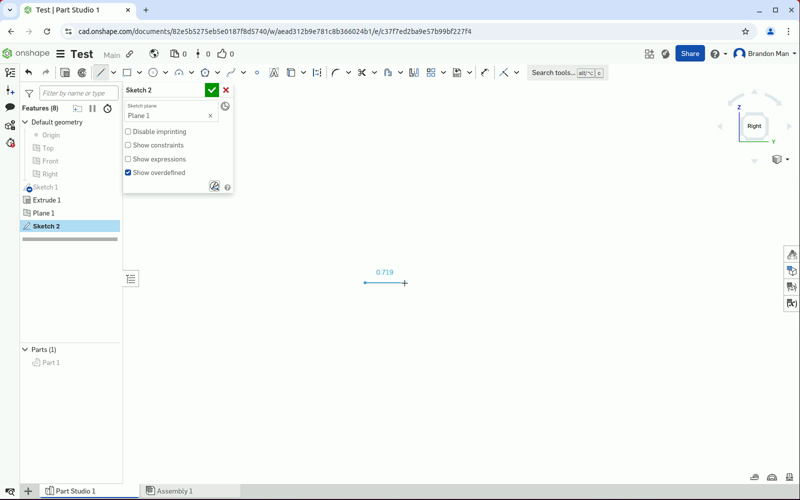
click(404, 282)
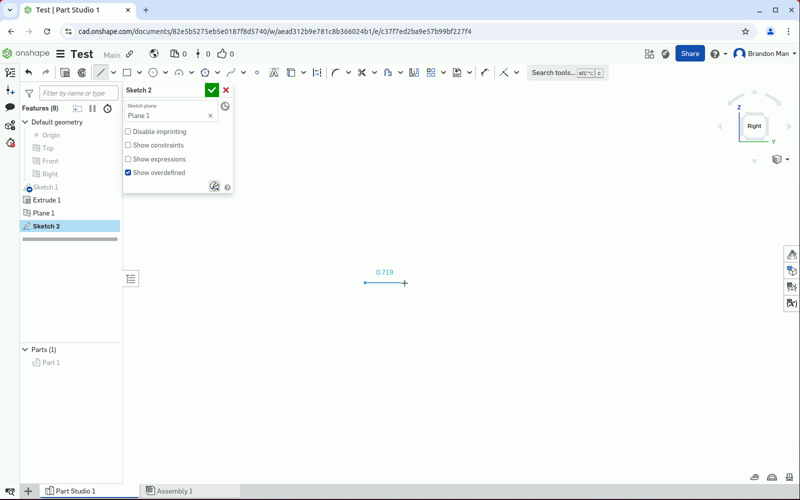
scroll(-6)
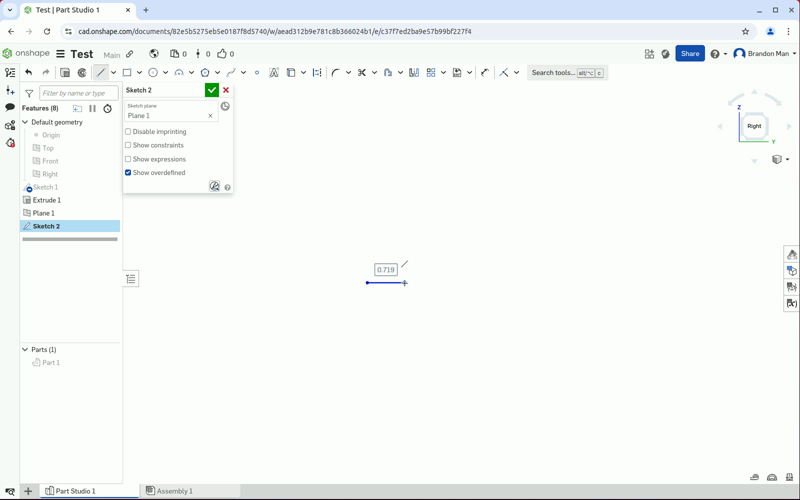
scroll(-6)
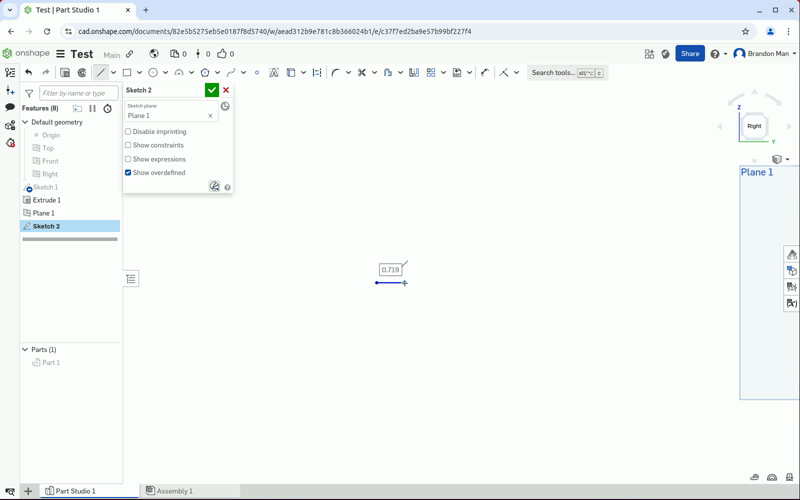
scroll(-6)
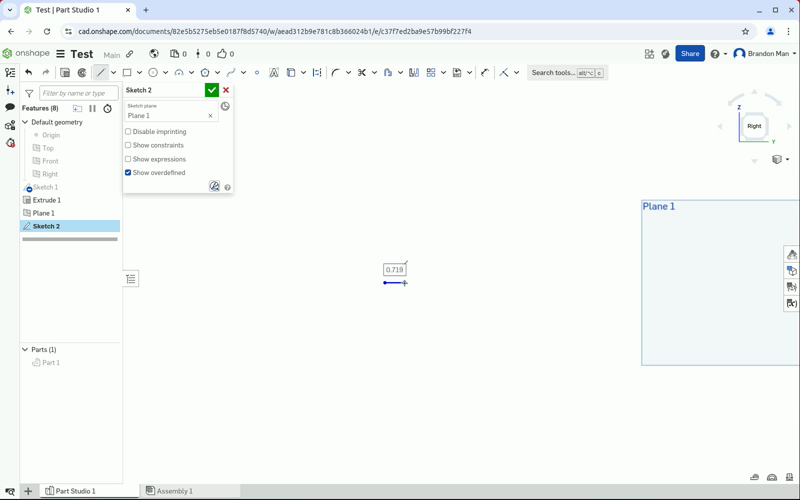
scroll(-6)
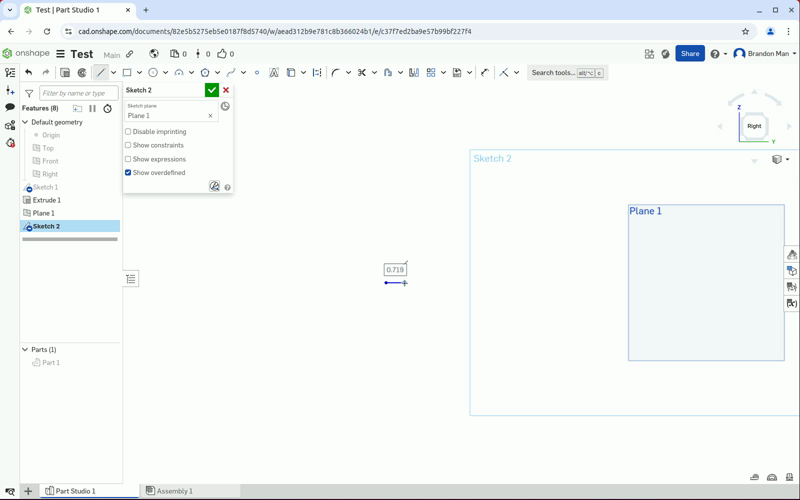
scroll(-6)
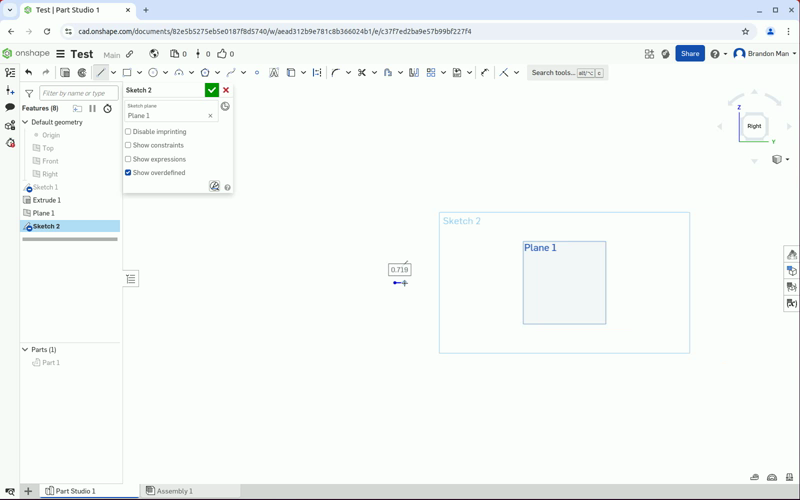
scroll(-6)
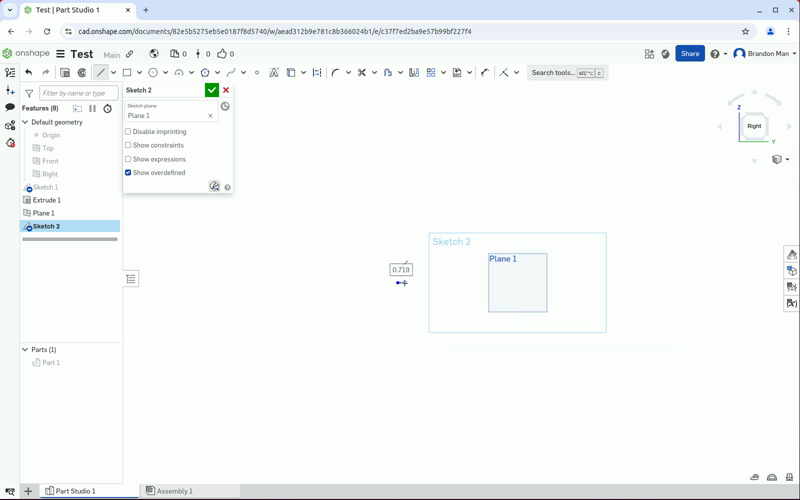
scroll(-6)
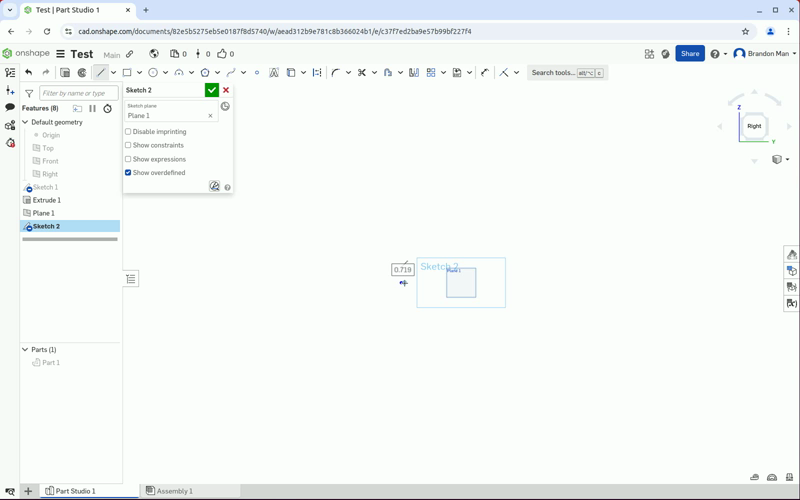
key_up(shift)
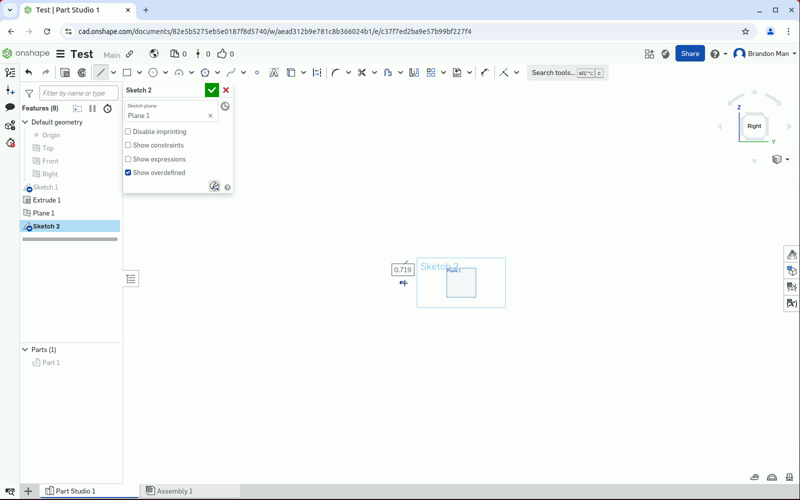
key_down(shift)
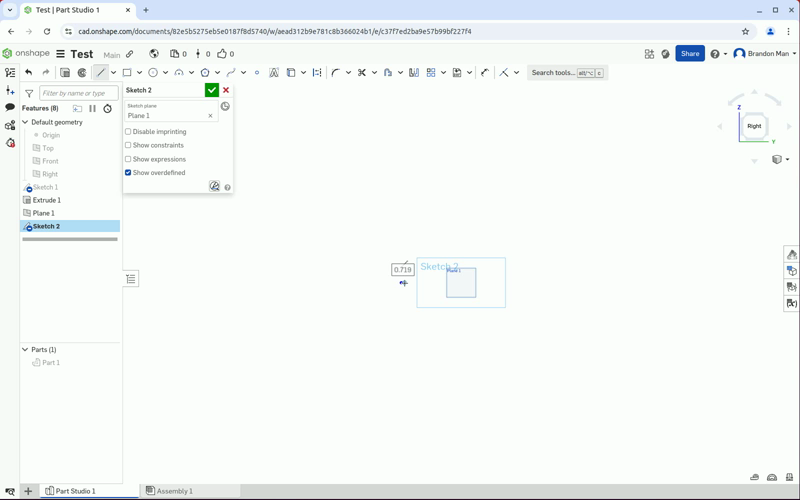
mouse_move(434, 282)
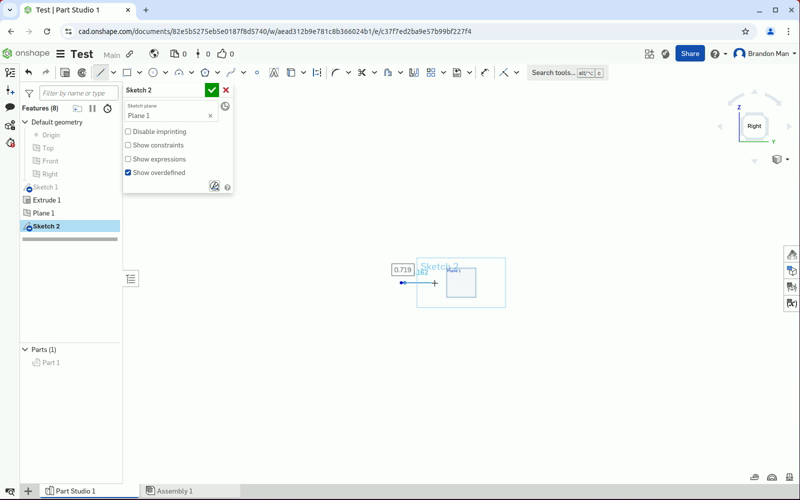
mouse_move(404, 252)
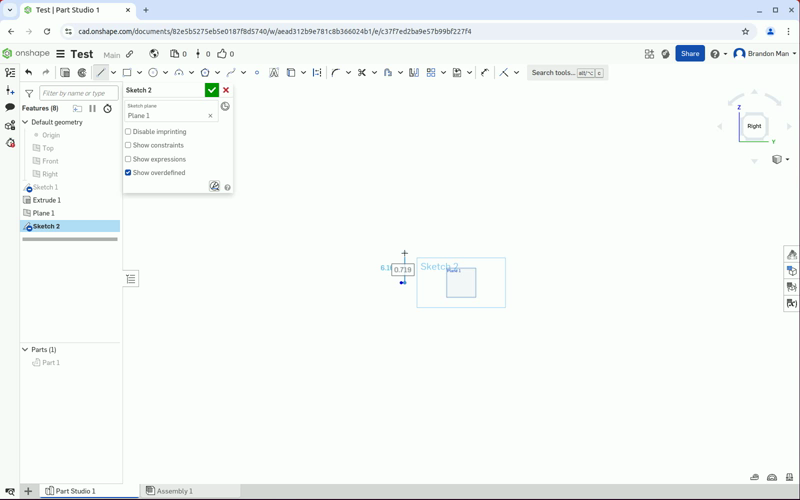
click(404, 252)
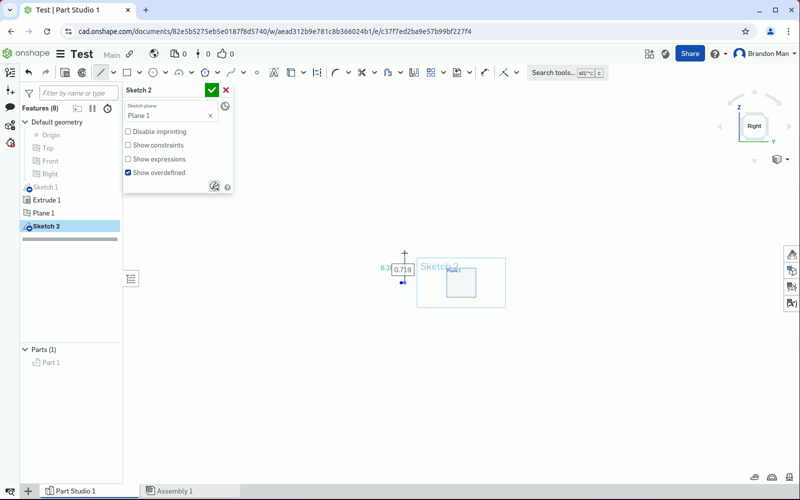
key_up(shift)
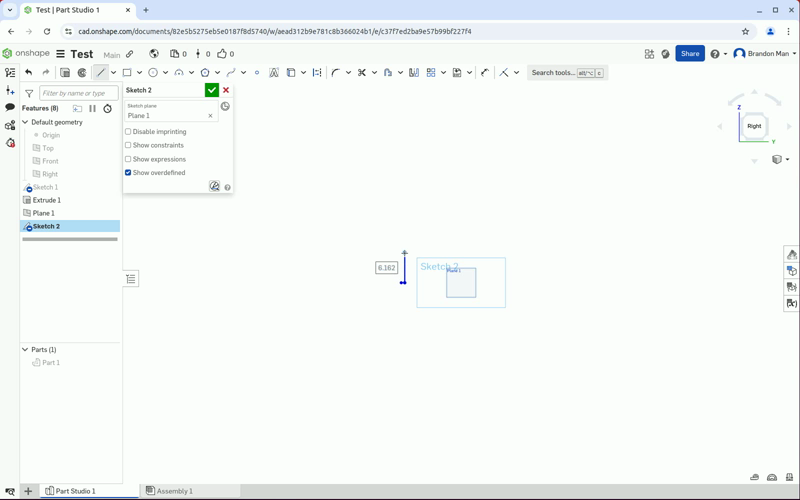
key_down(shift)
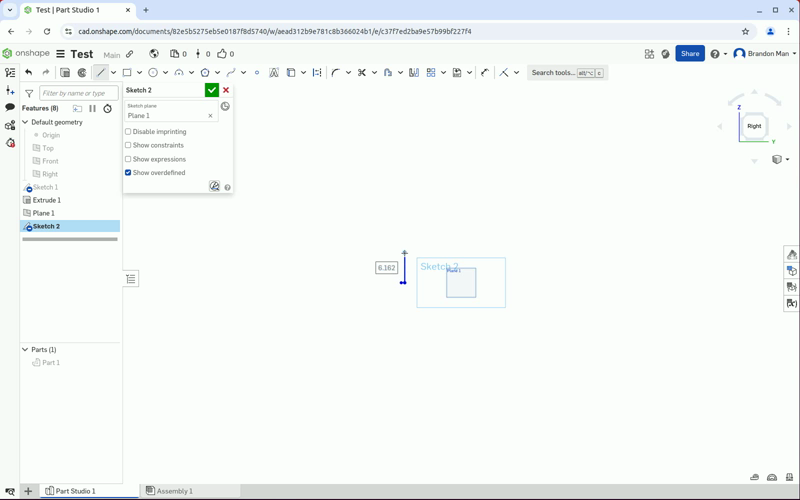
mouse_move(434, 252)
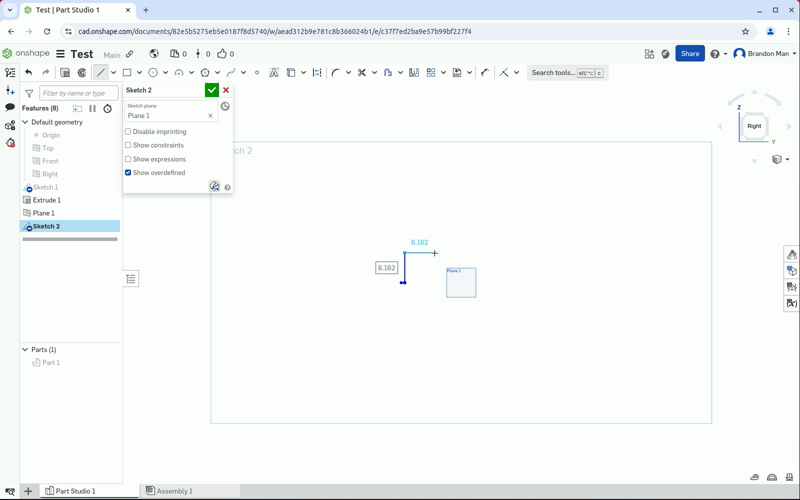
mouse_move(401, 252)
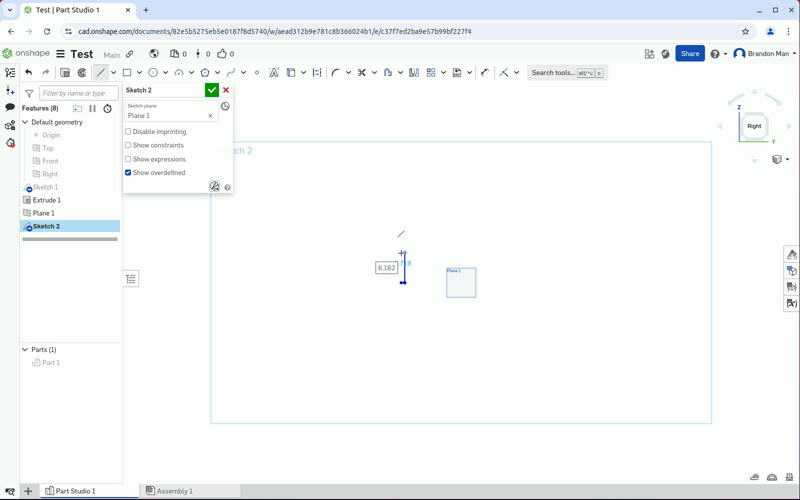
scroll(6)
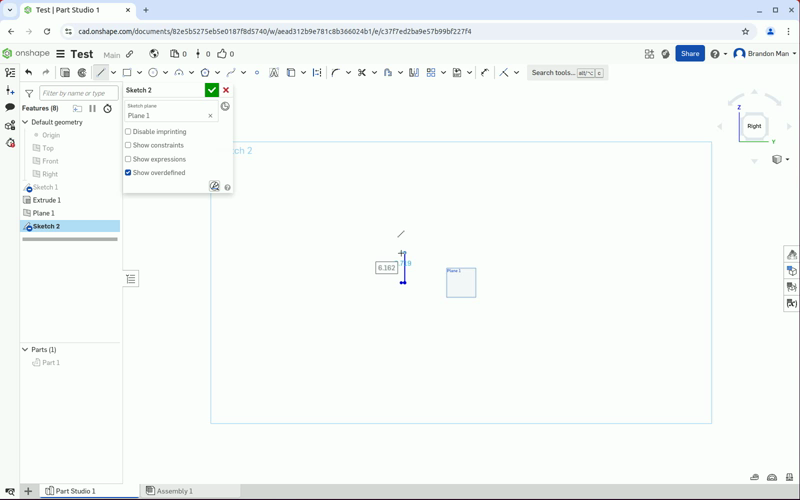
scroll(6)
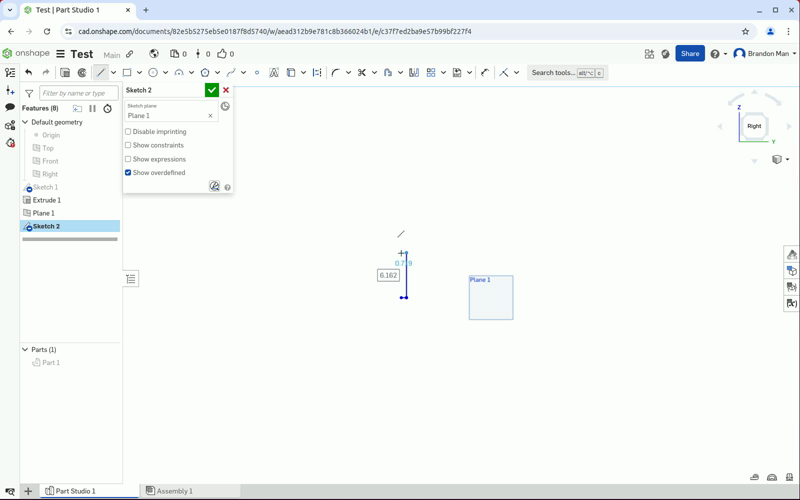
scroll(6)
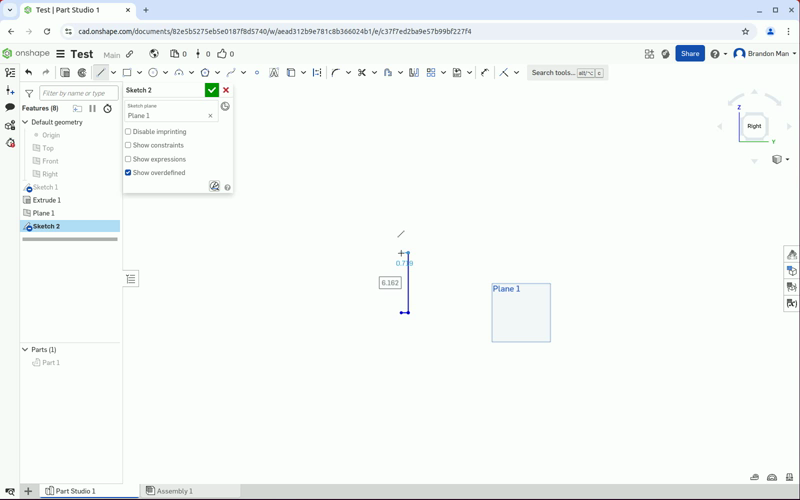
scroll(6)
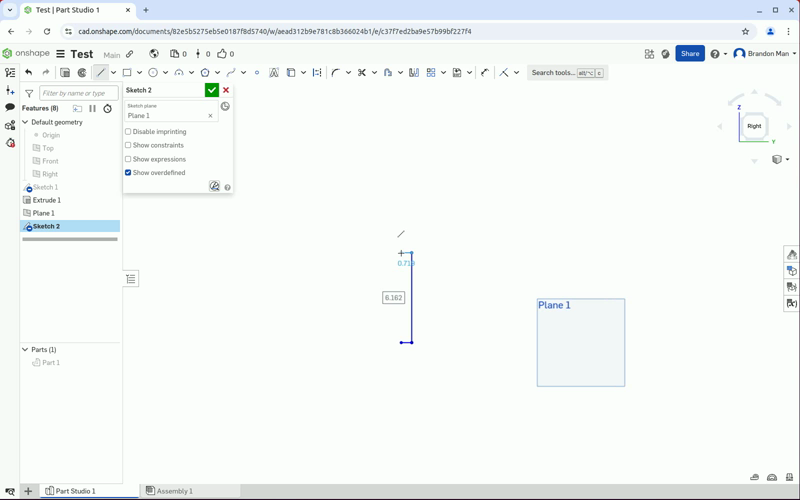
scroll(6)
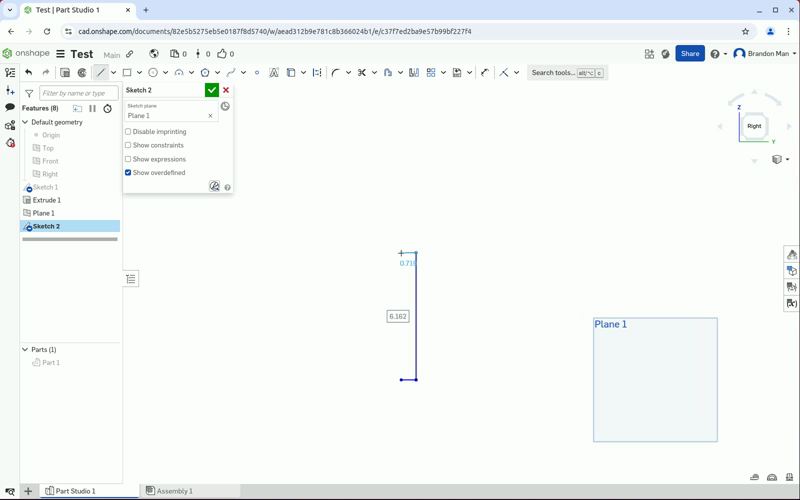
scroll(6)
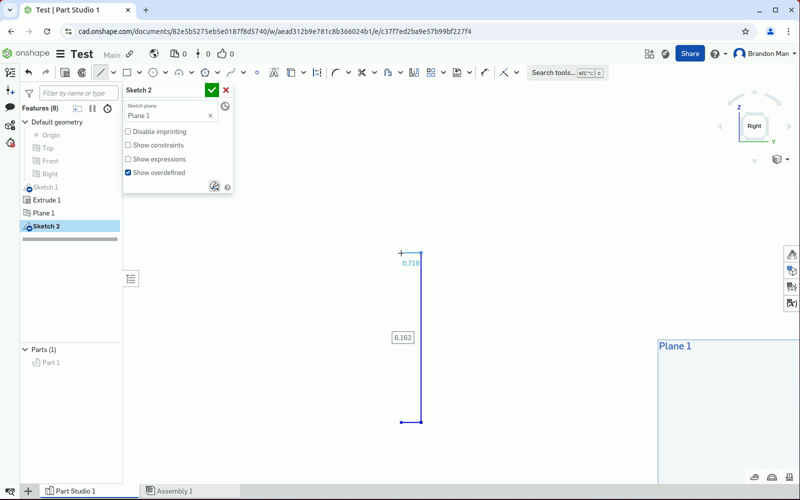
scroll(6)
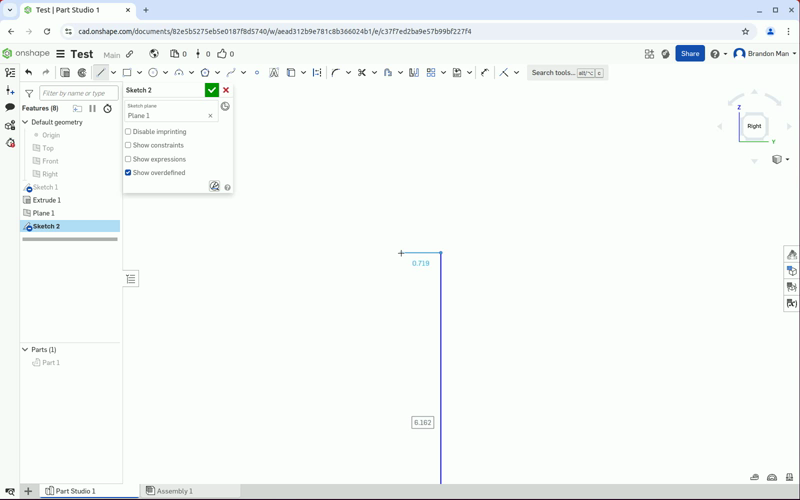
click(401, 252)
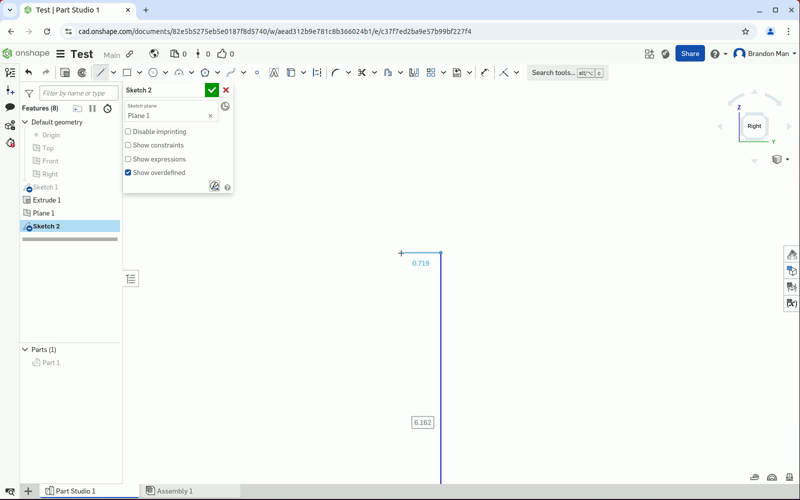
scroll(-6)
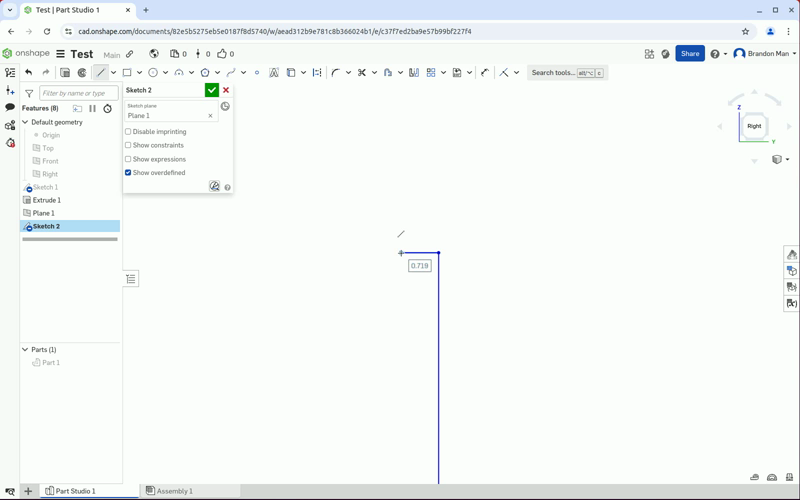
scroll(-6)
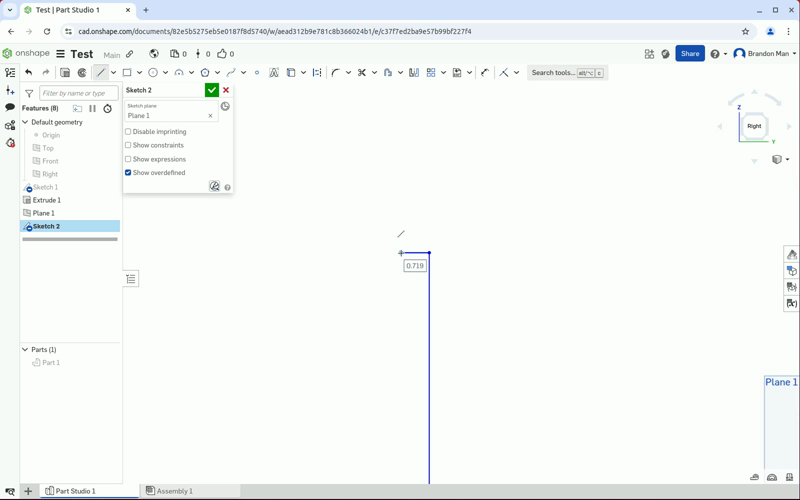
scroll(-6)
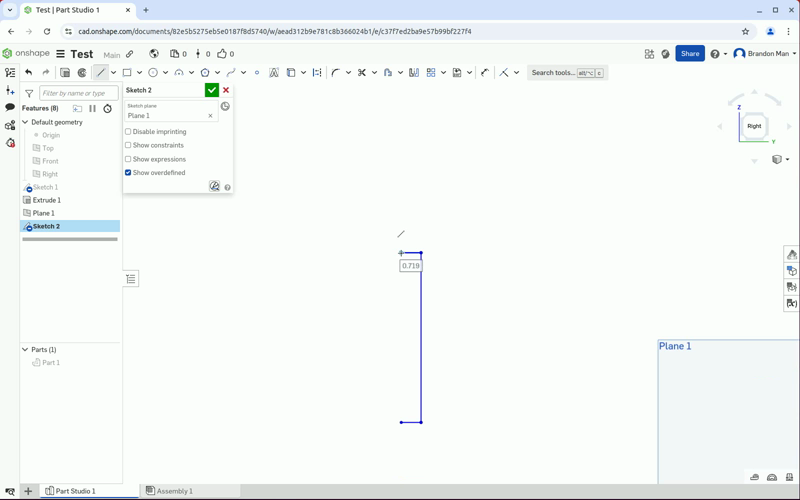
scroll(-6)
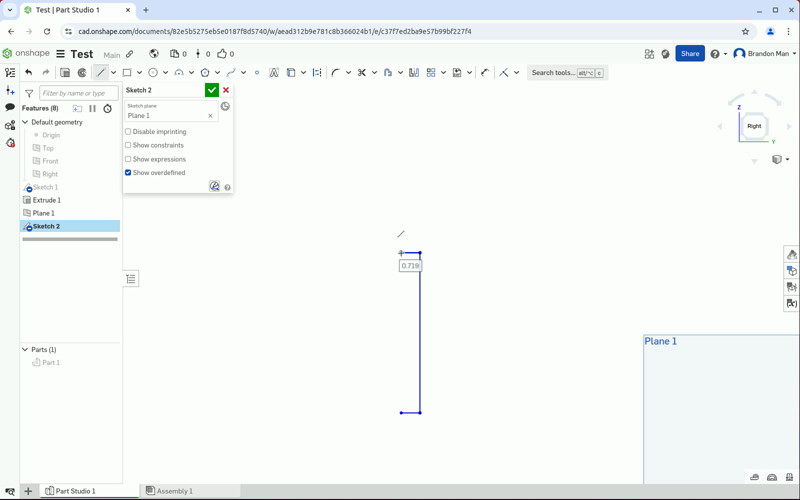
scroll(-6)
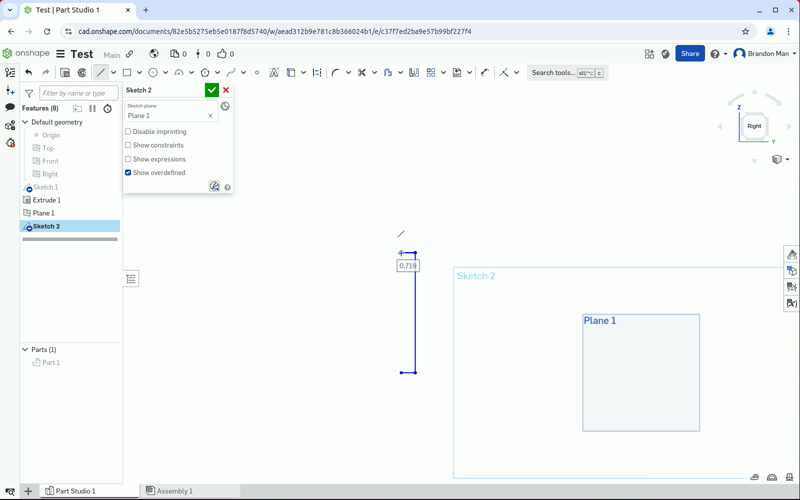
scroll(-6)
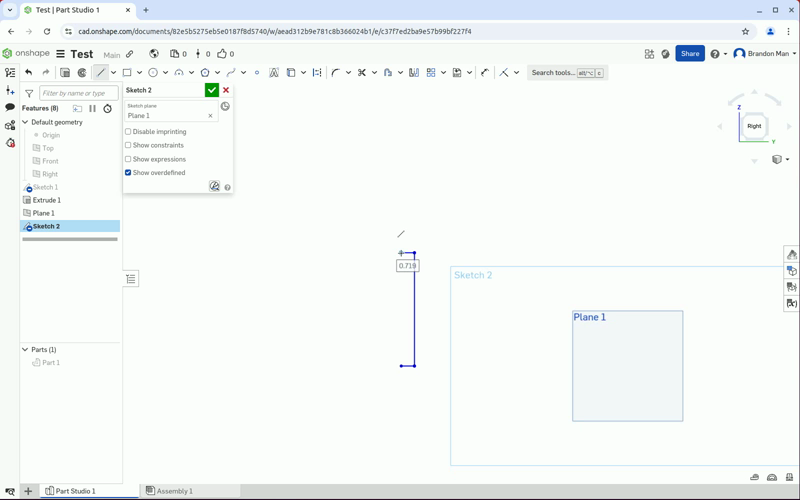
scroll(-6)
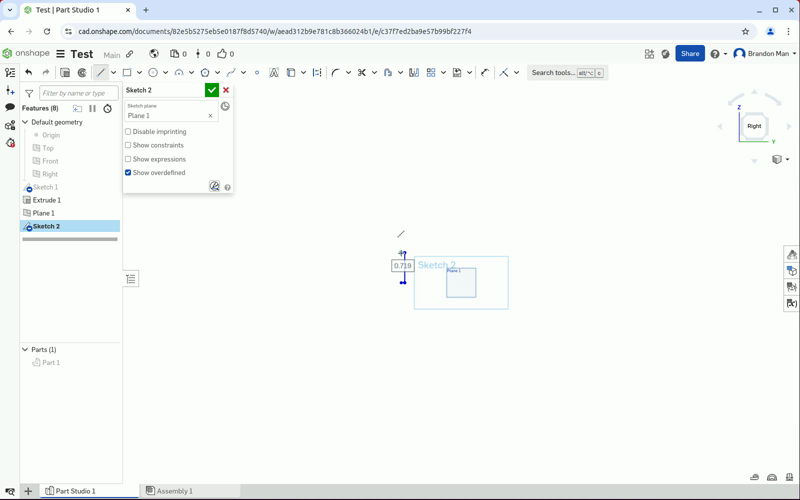
key_up(shift)
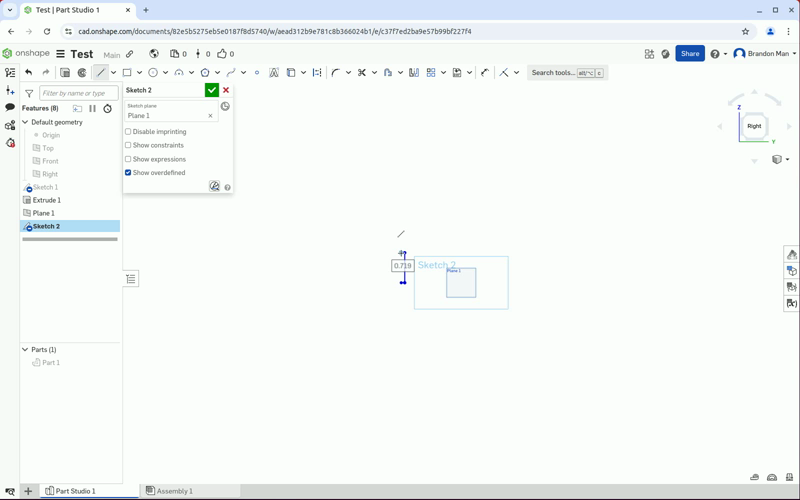
mouse_move(431, 252)
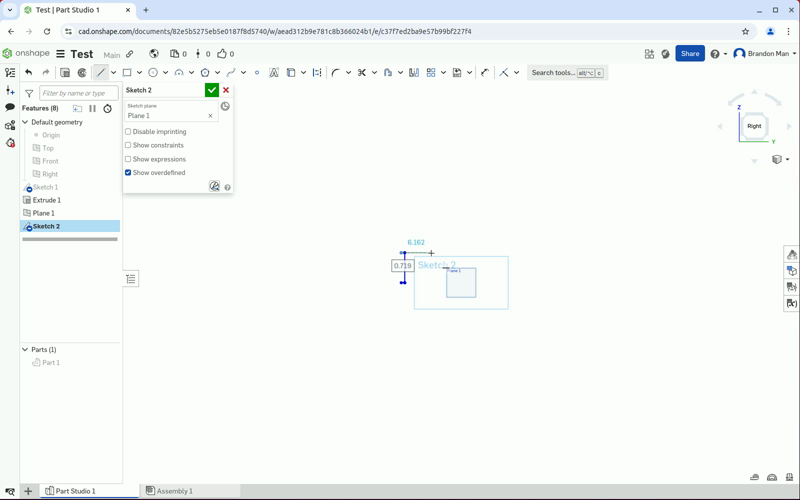
key_down(shift)
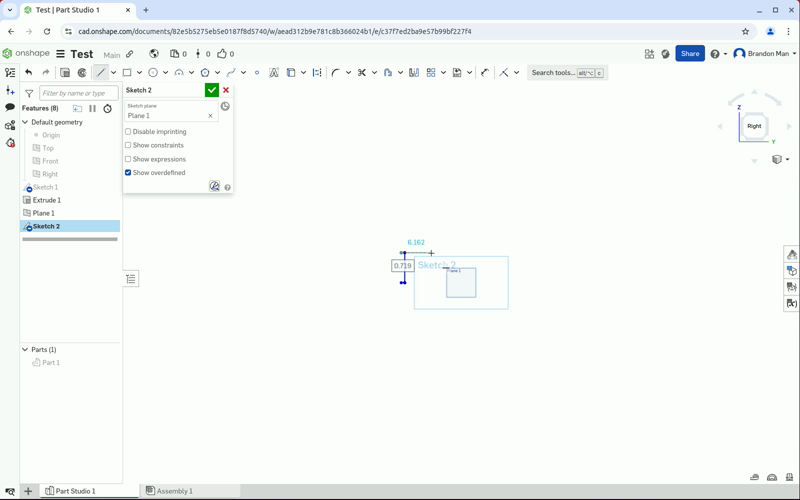
mouse_move(401, 282)
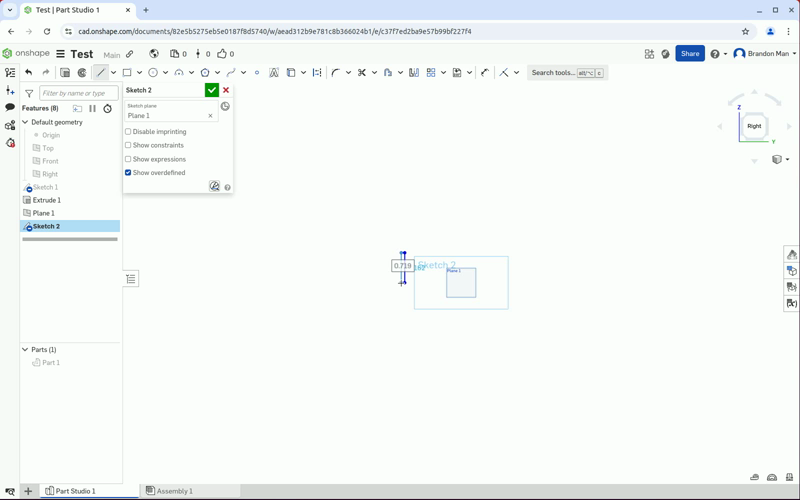
scroll(6)
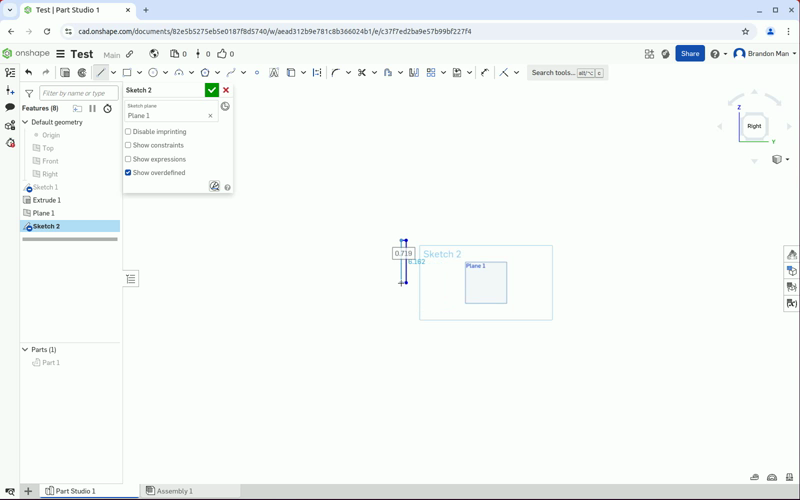
scroll(6)
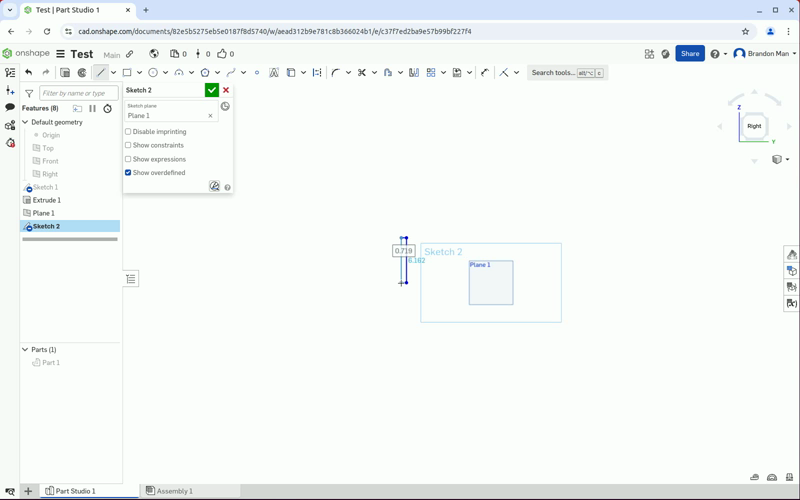
scroll(6)
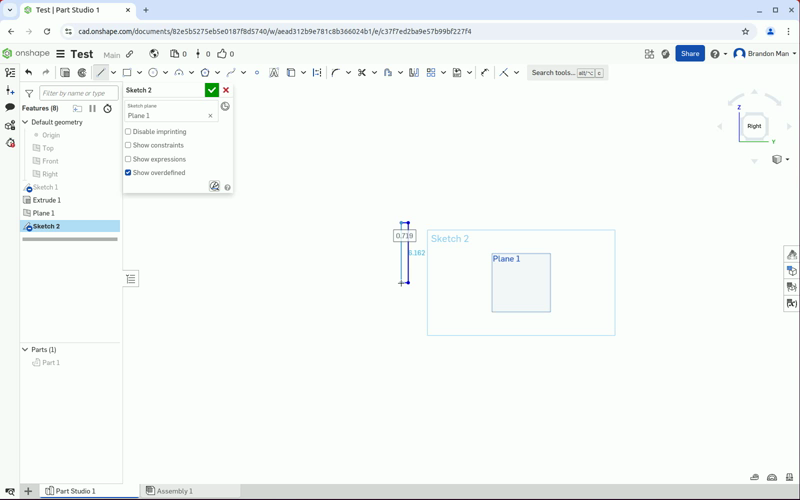
scroll(6)
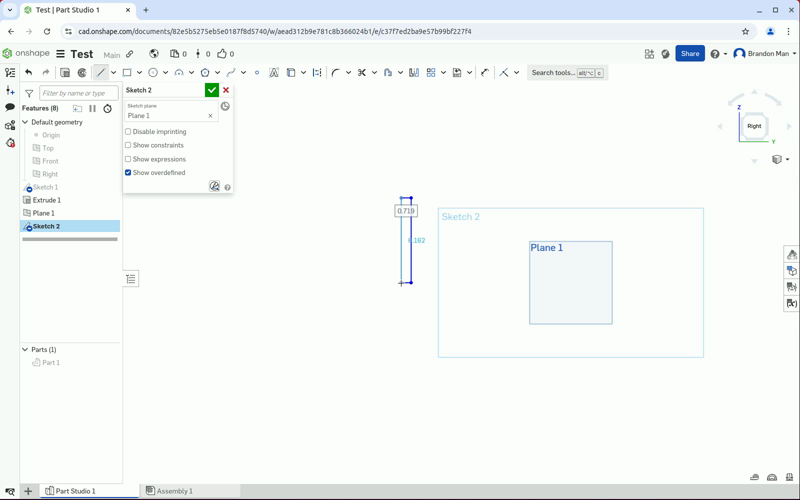
scroll(6)
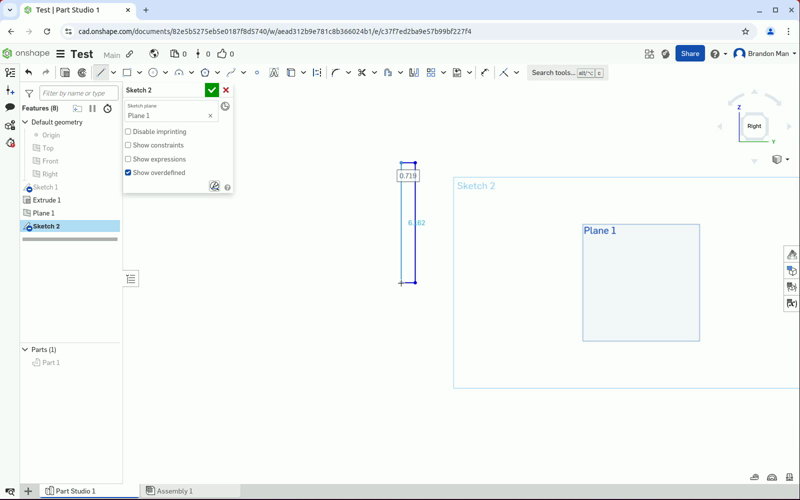
scroll(6)
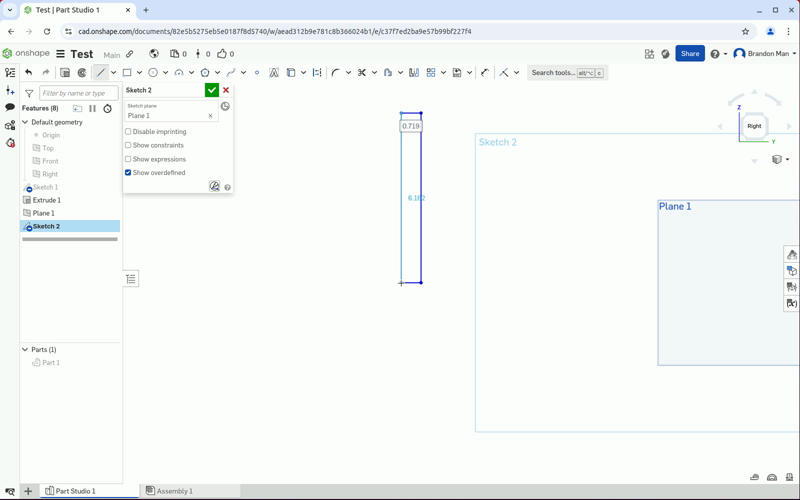
scroll(6)
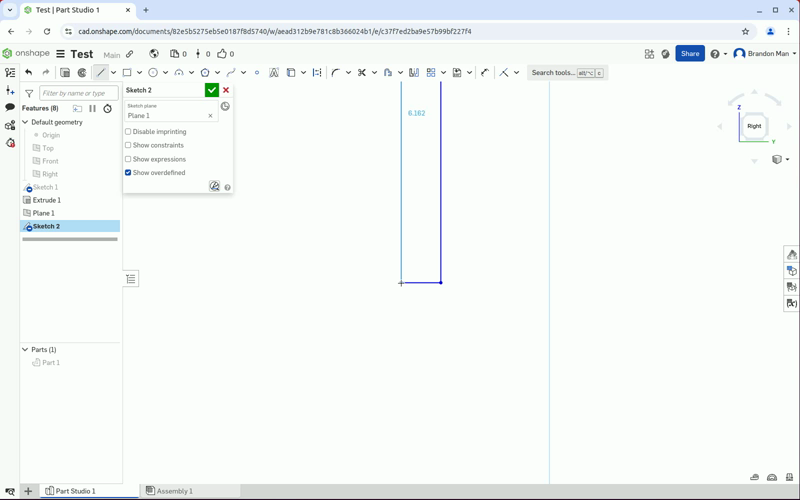
key_up(shift)
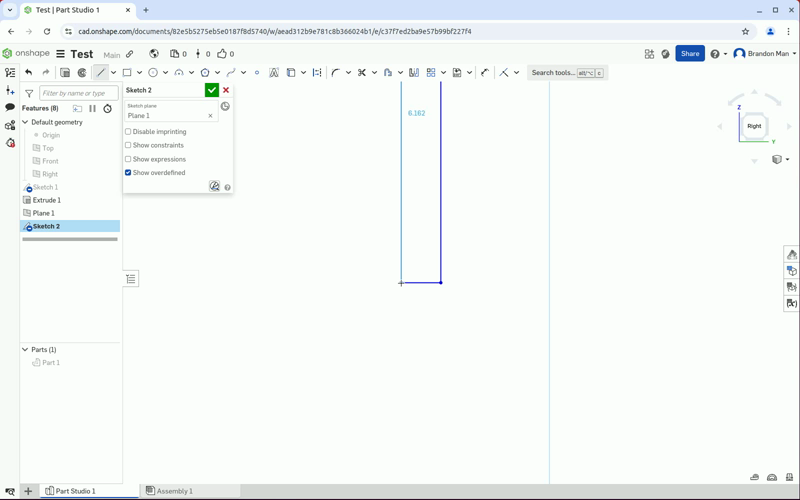
click(401, 282)
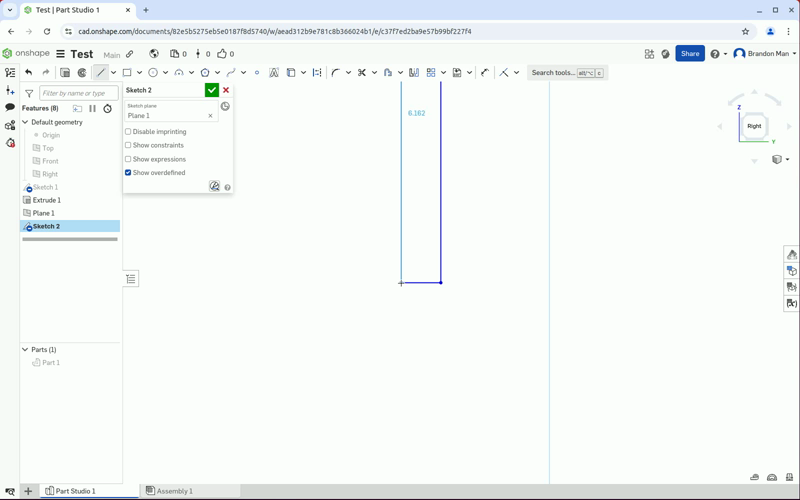
scroll(-6)
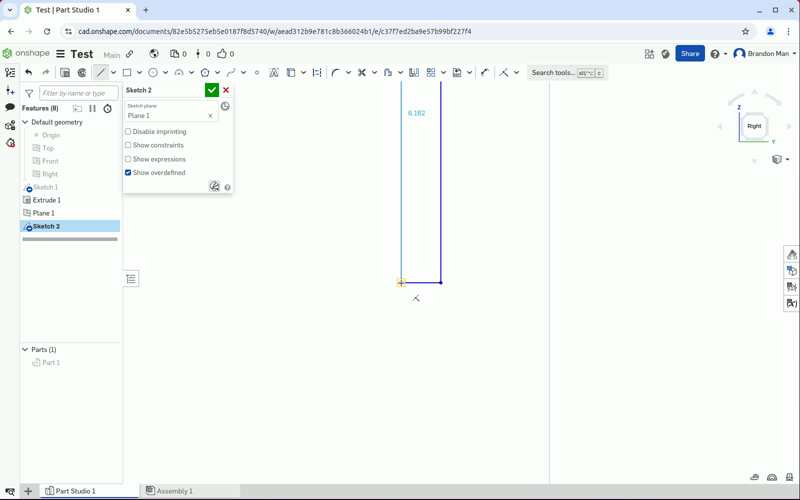
scroll(-6)
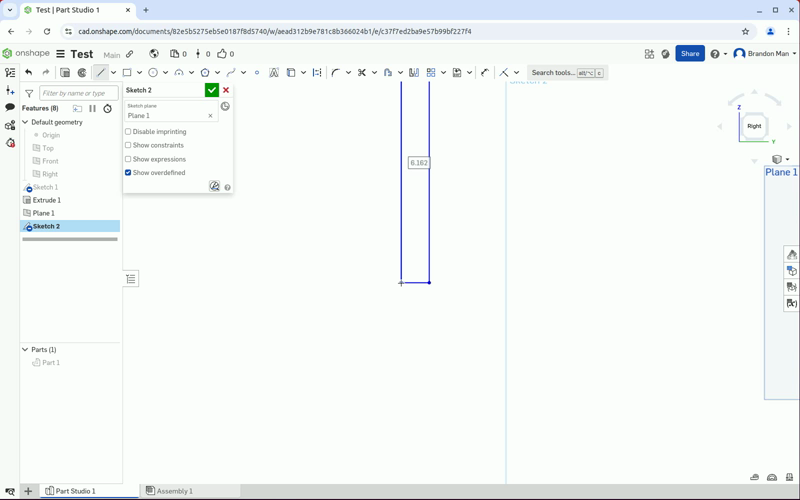
scroll(-6)
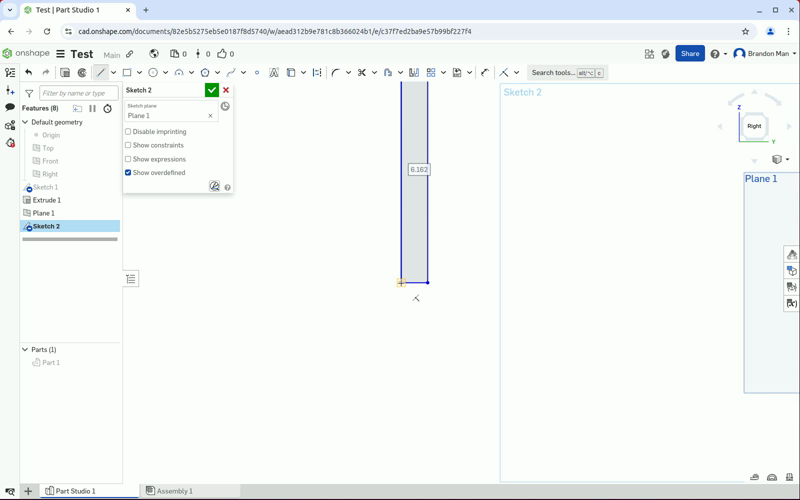
scroll(-6)
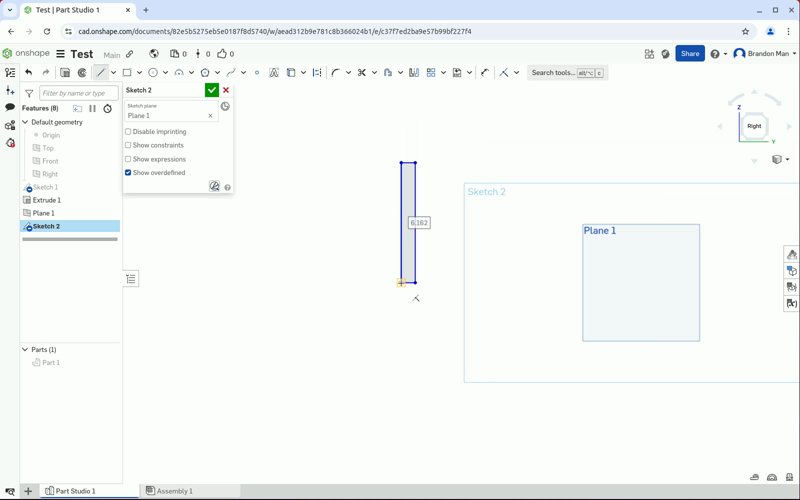
scroll(-6)
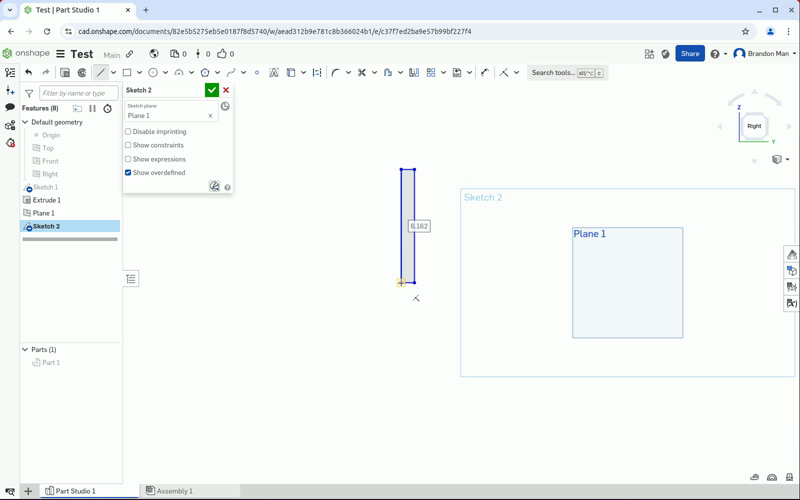
scroll(-6)
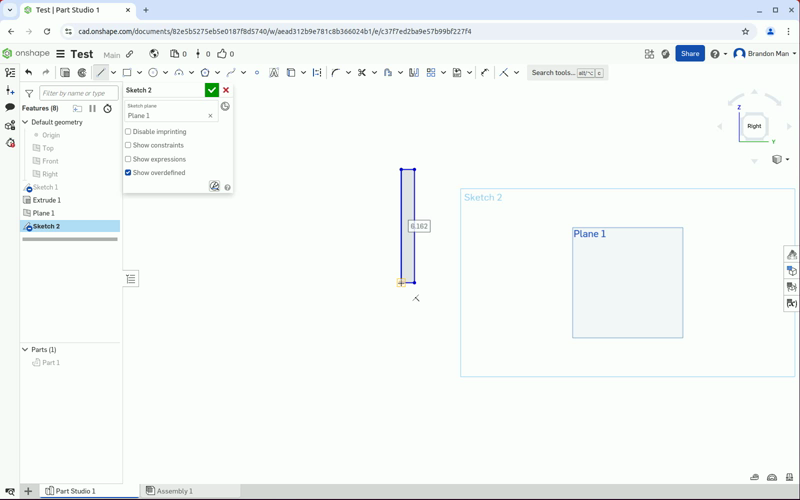
scroll(-6)
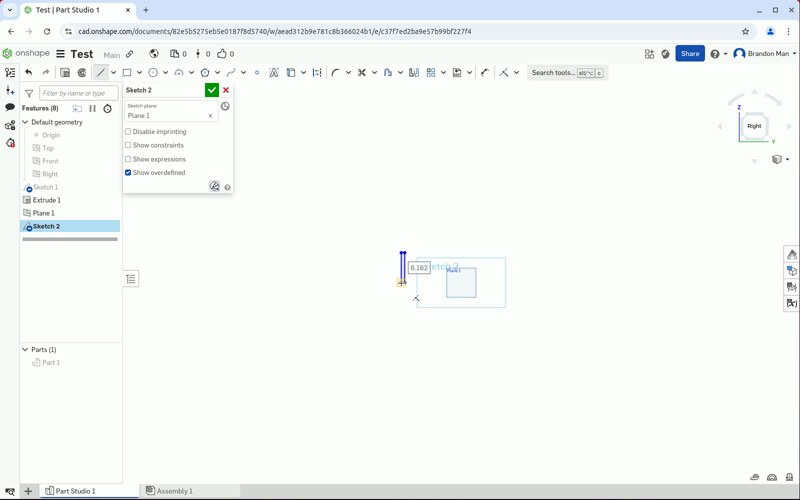
key(esc)
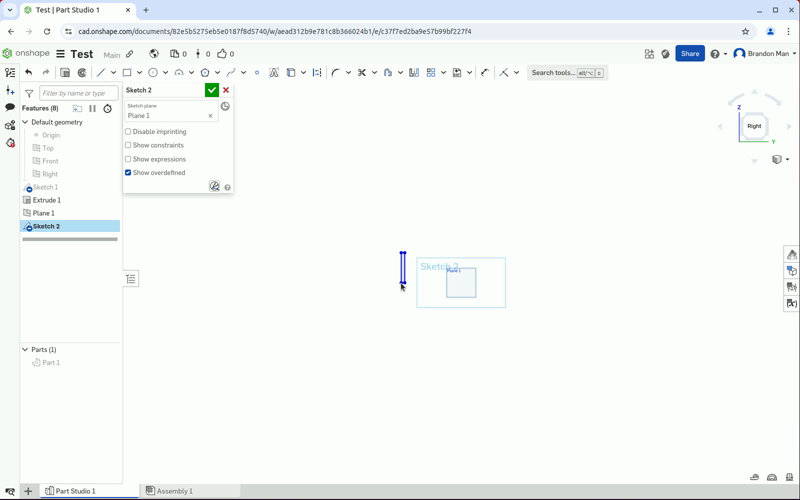
mouse_move(401, 276)
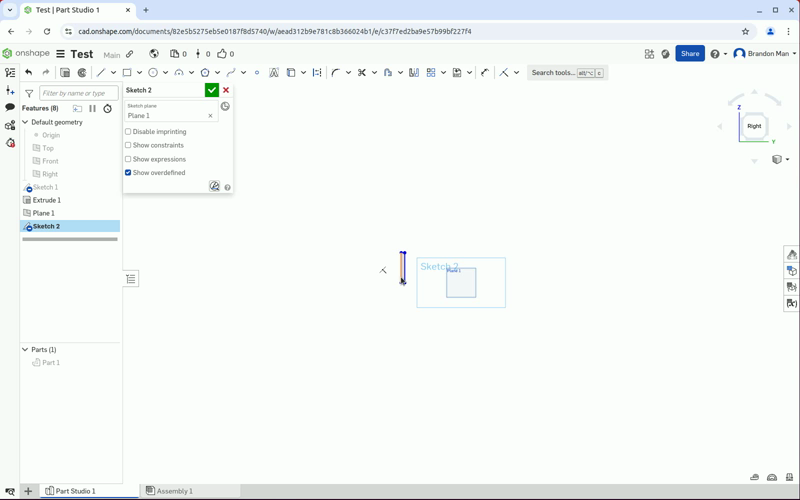
scroll(6)
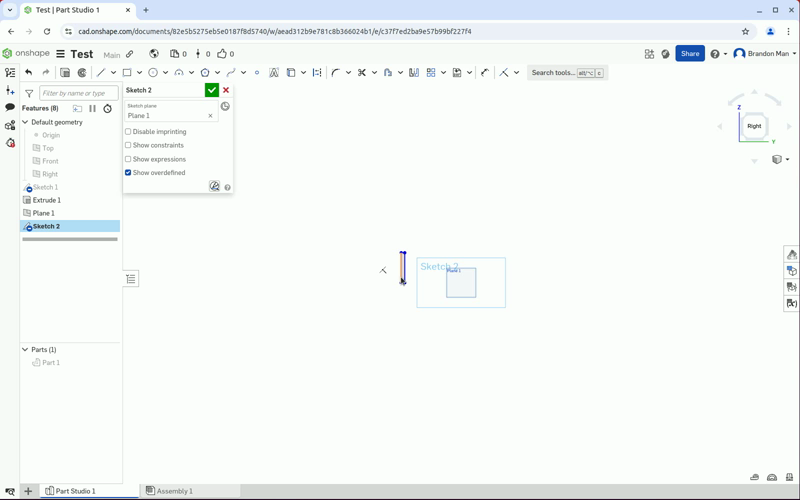
scroll(6)
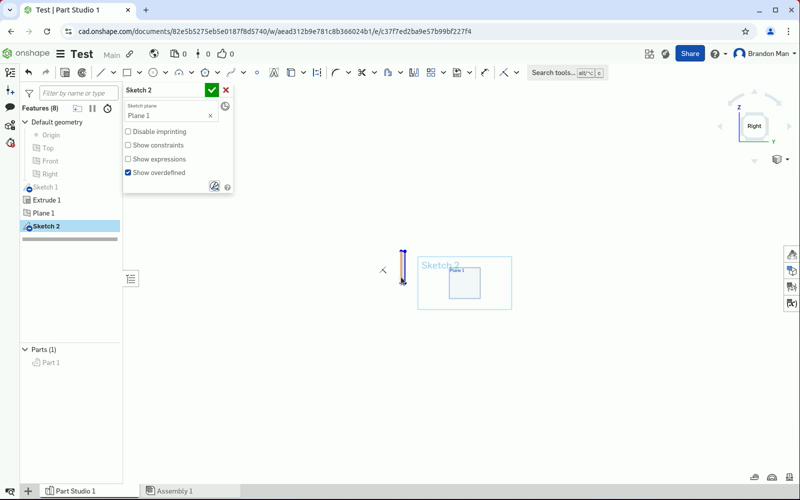
scroll(6)
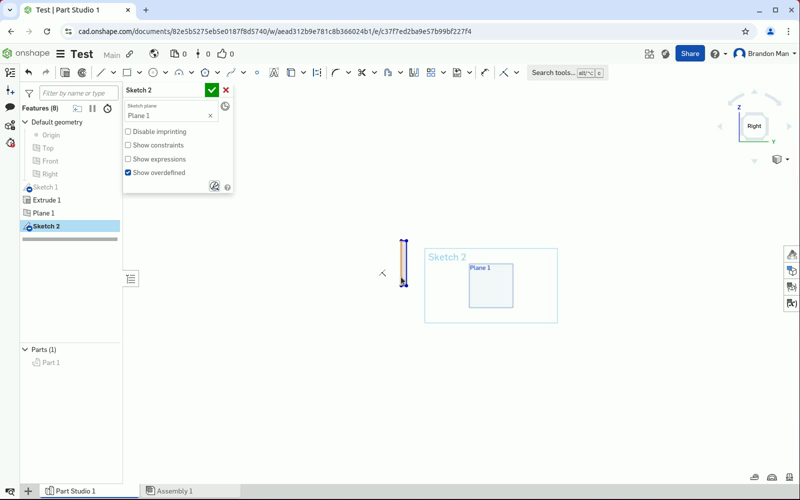
scroll(6)
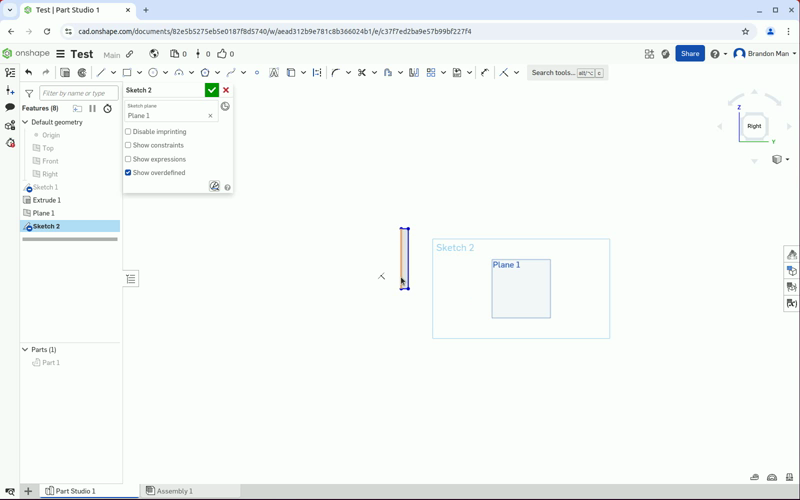
scroll(6)
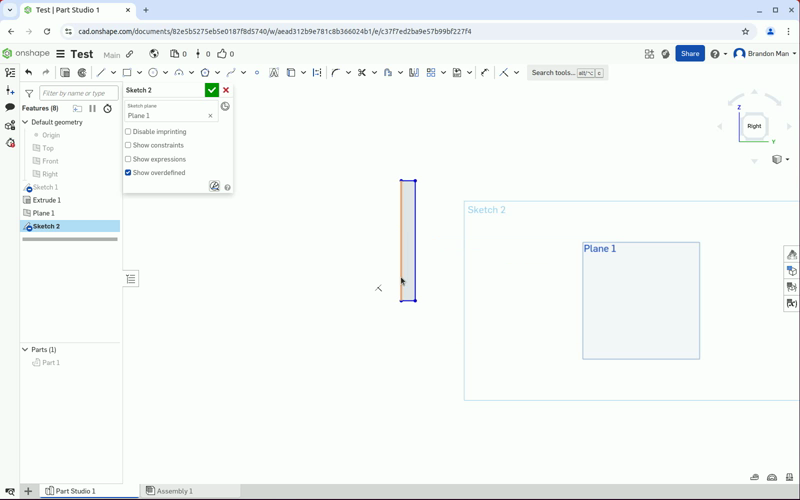
scroll(6)
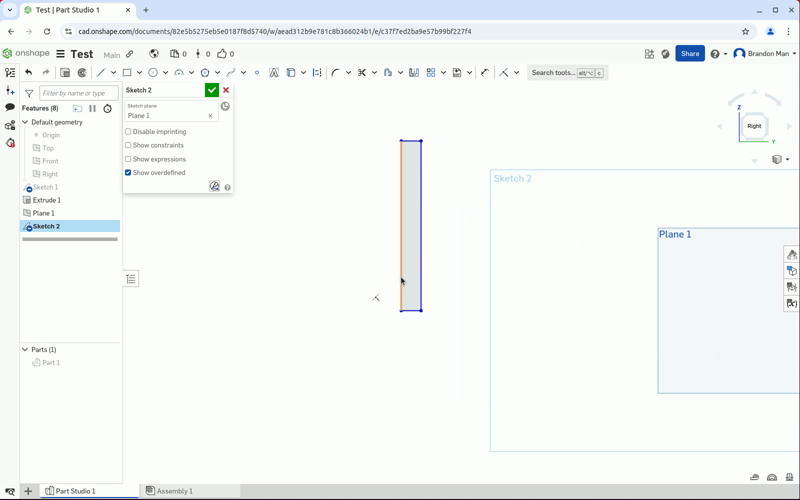
scroll(6)
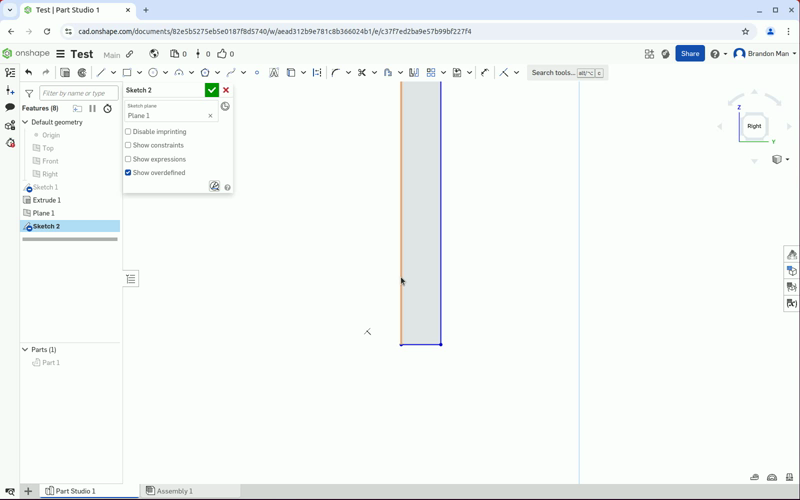
click(401, 276)
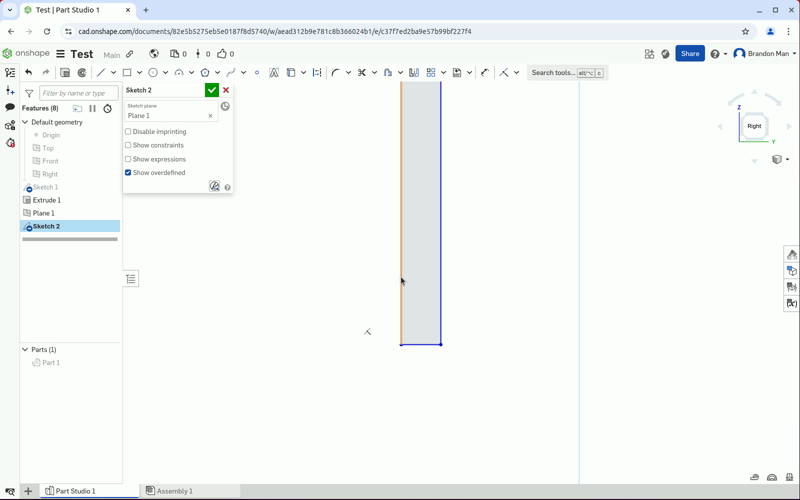
scroll(-6)
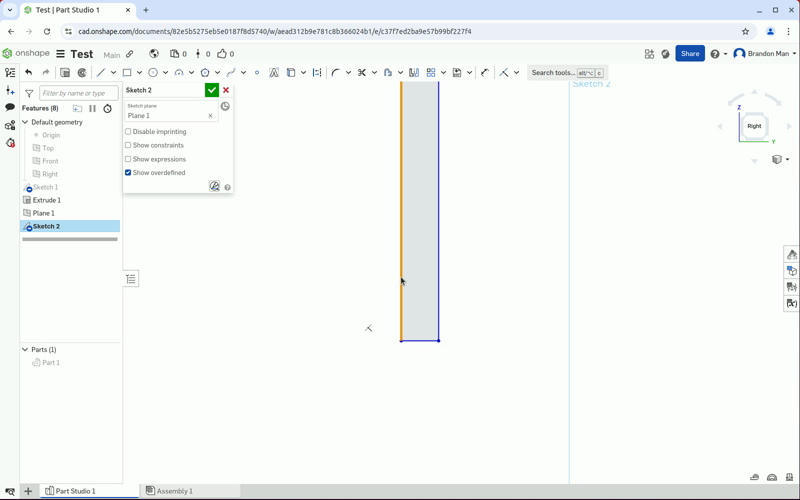
scroll(-6)
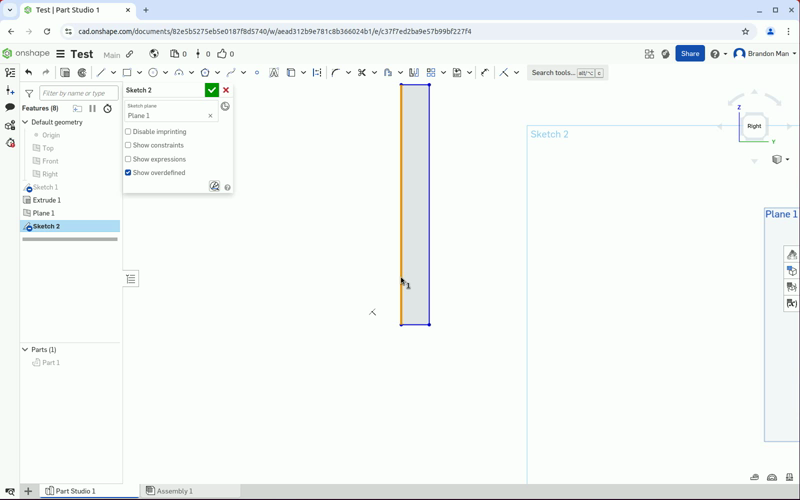
scroll(-6)
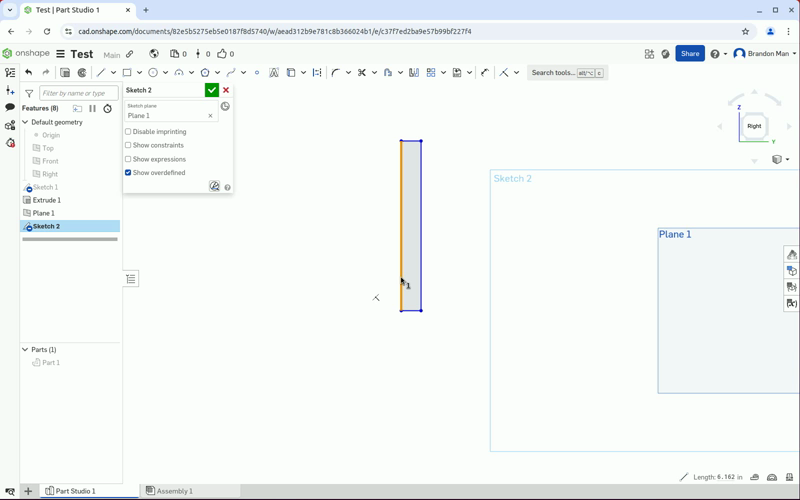
scroll(-6)
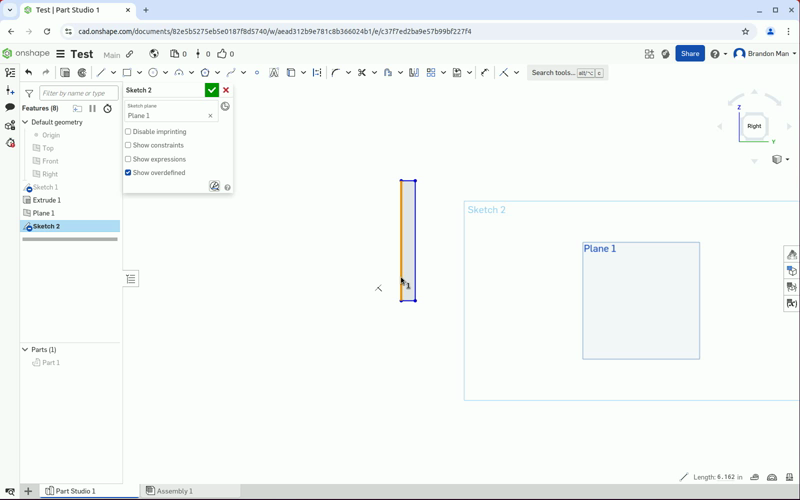
scroll(-6)
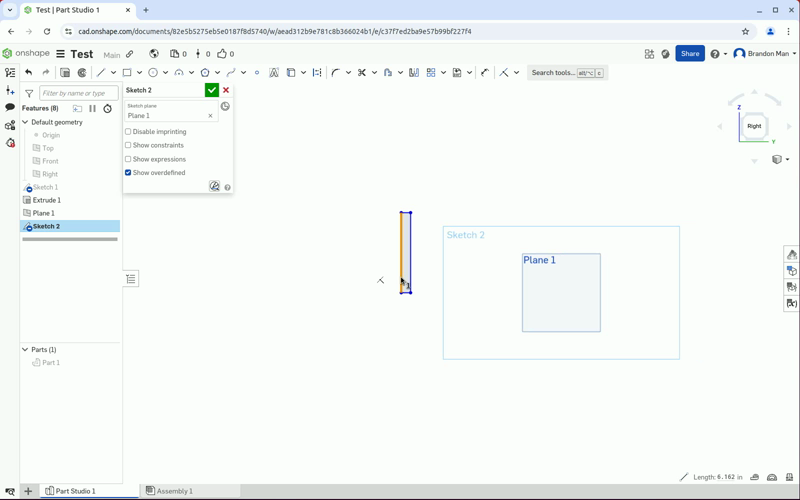
scroll(-6)
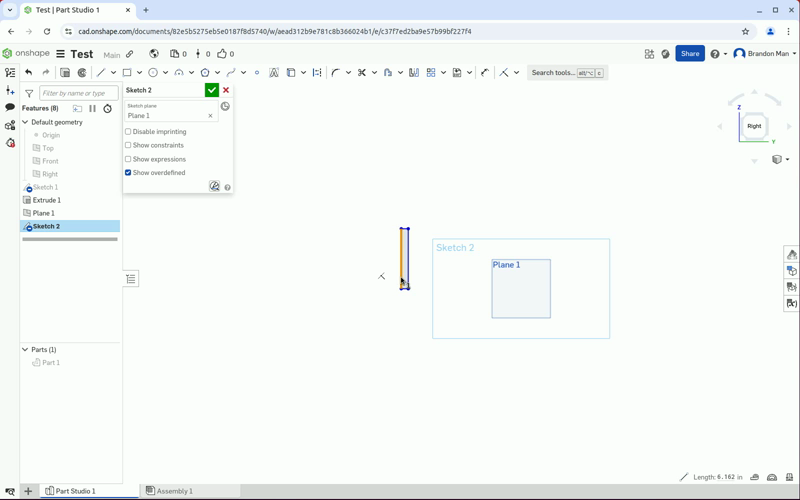
scroll(-6)
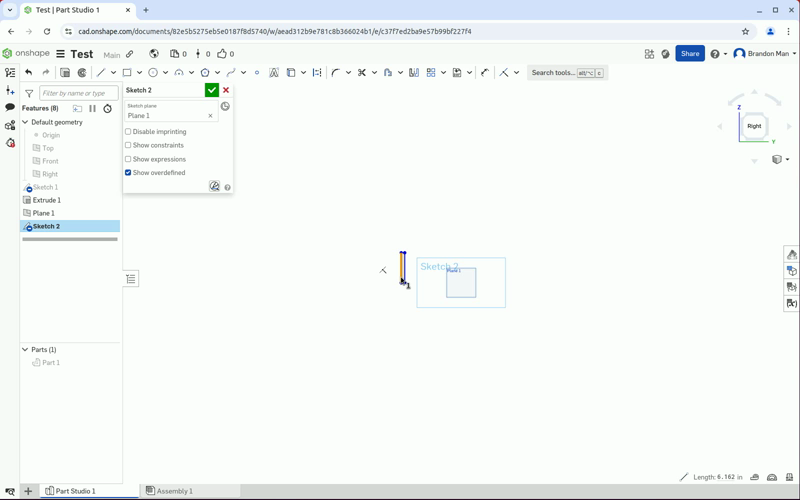
mouse_move(73, 352)
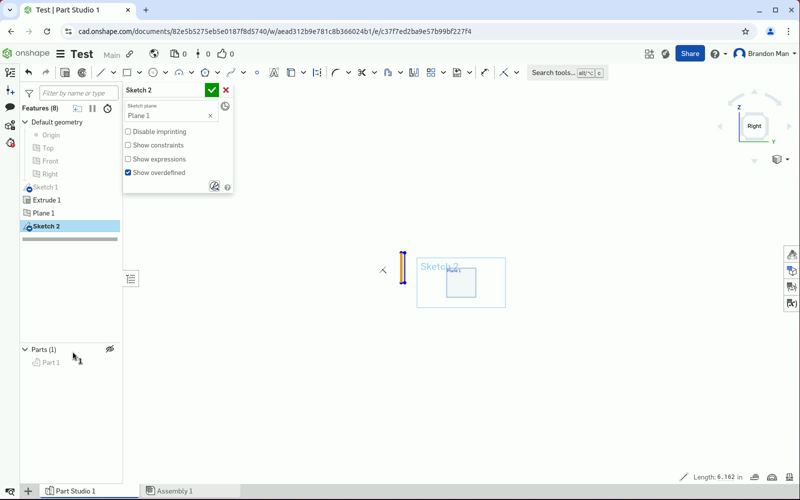
key(shift+y)
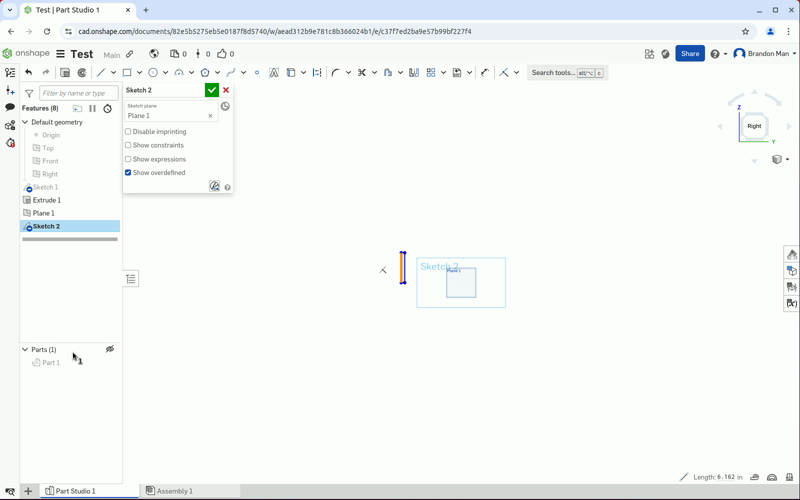
key(shift+e)
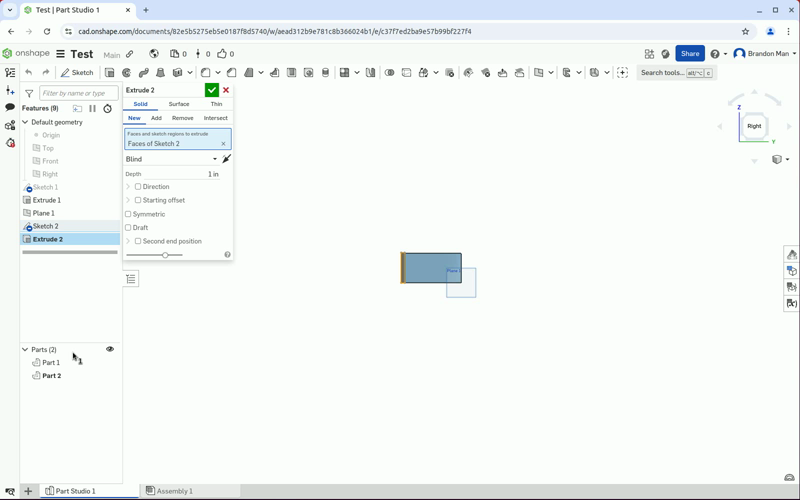
mouse_move(143, 106)
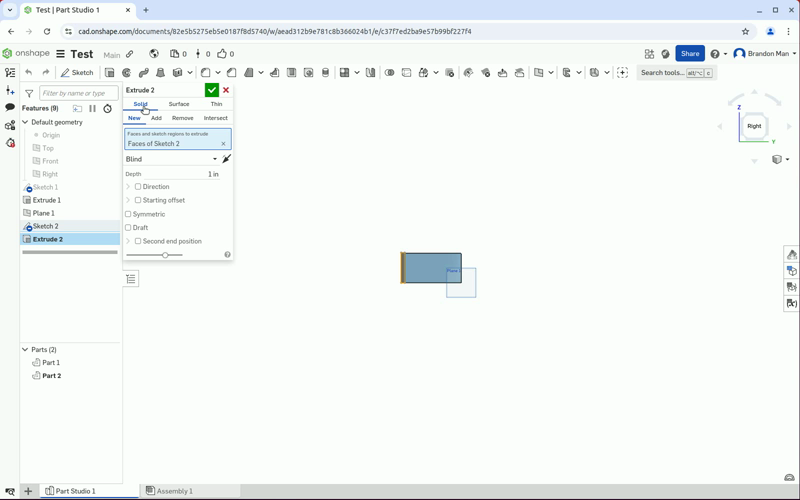
click(143, 106)
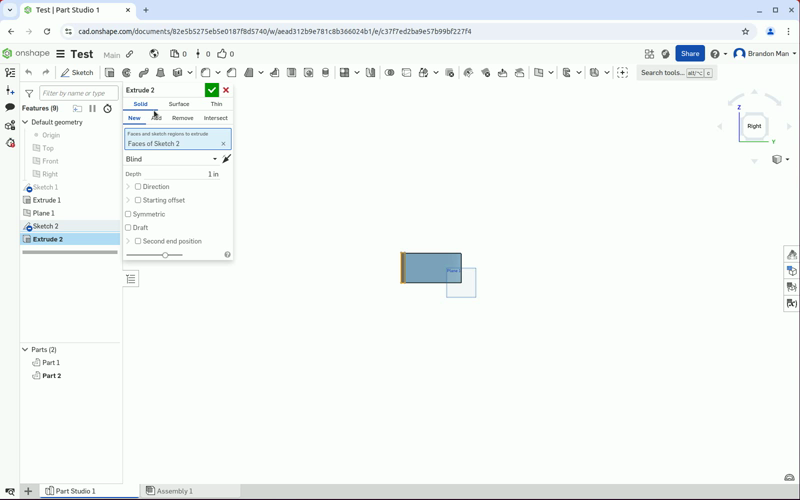
mouse_move(186, 120)
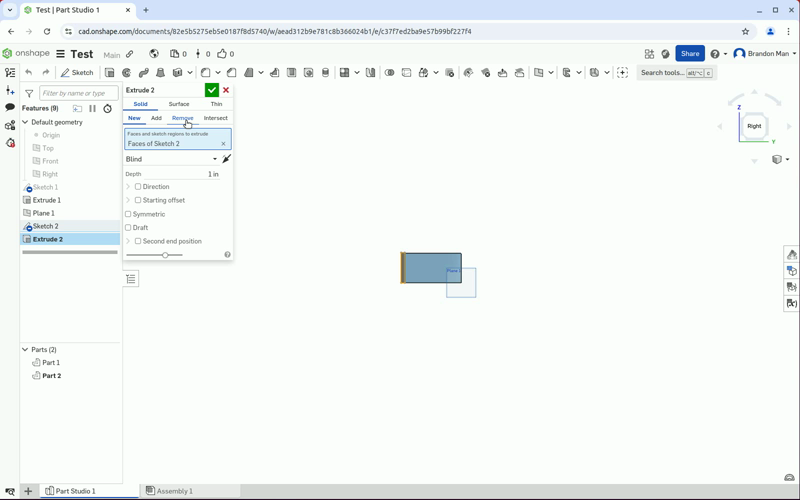
click(186, 120)
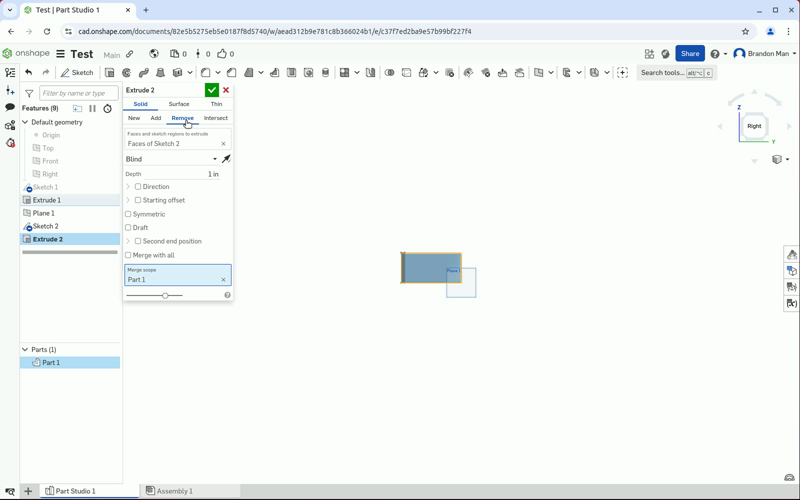
key(tab, 4)
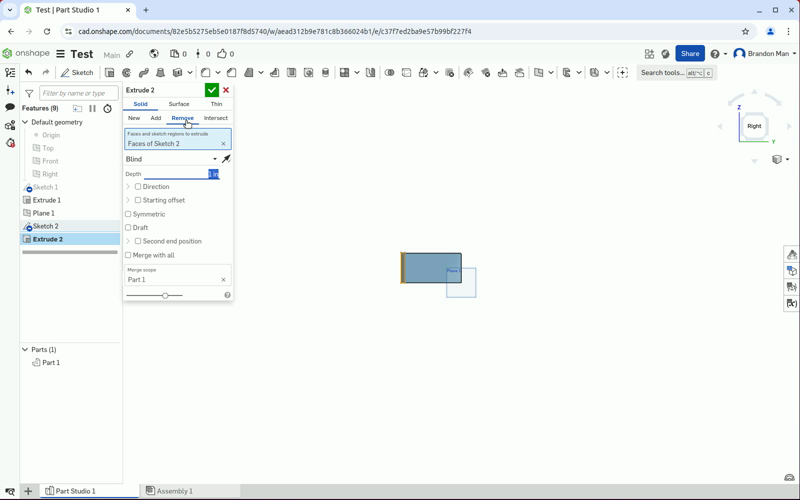
text(17.09)
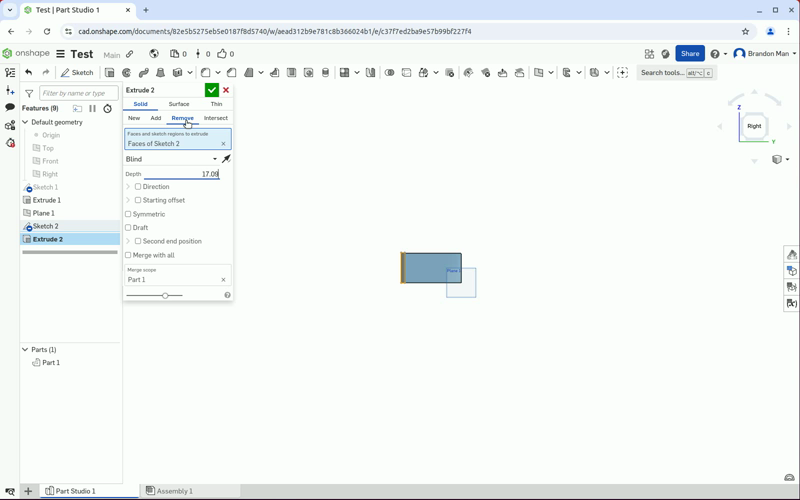
key(tab, 6)
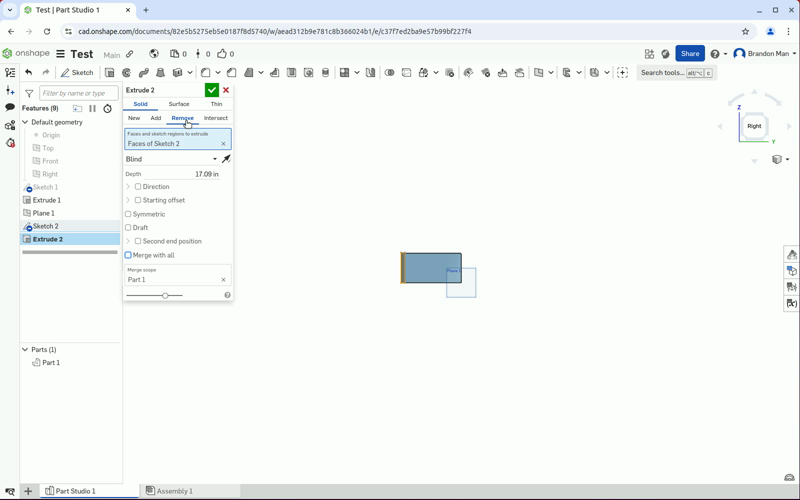
key(space)
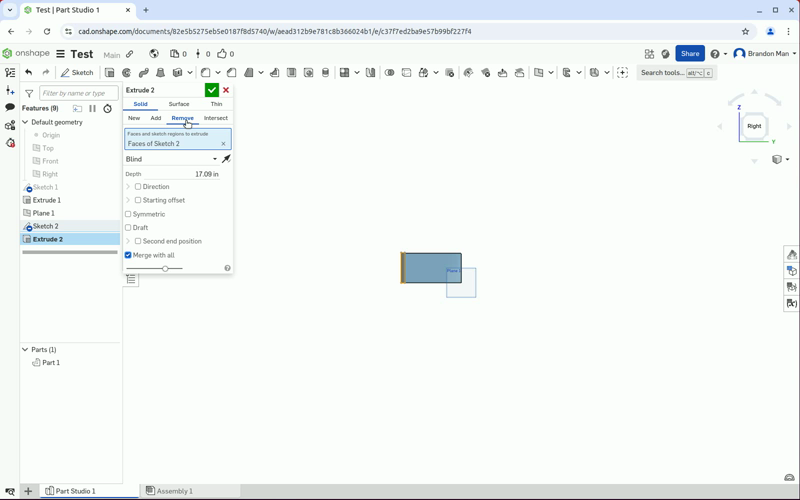
key(enter)
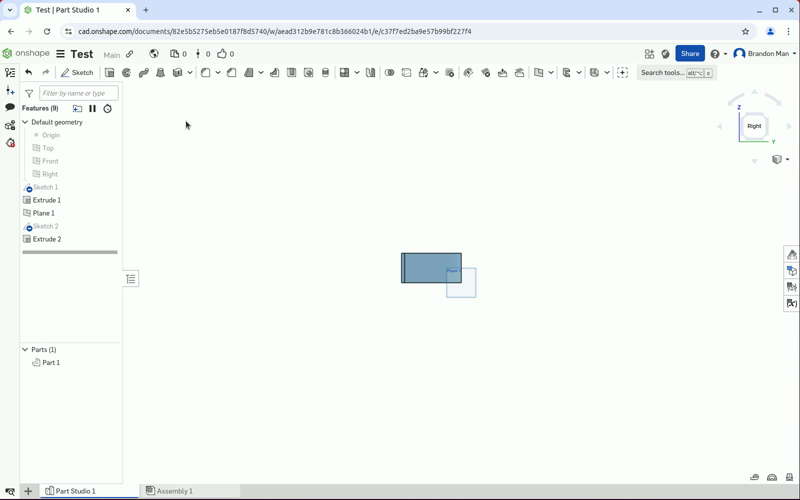
key(shift+h)
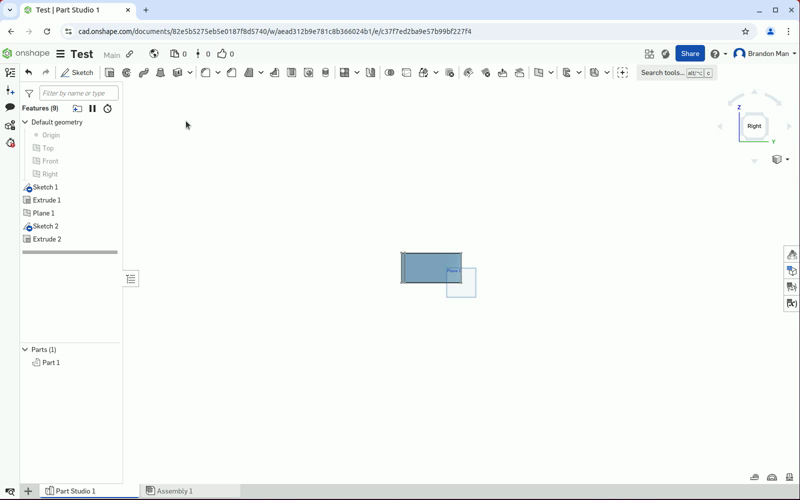
key(shift+h)
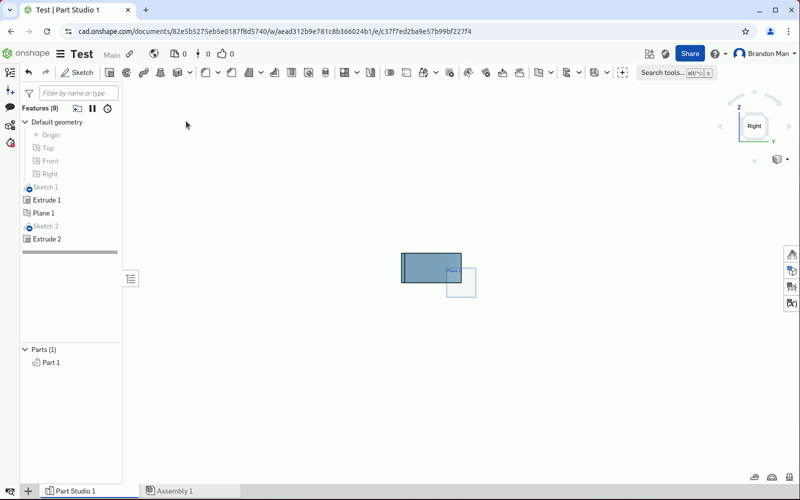
mouse_move(73, 189)
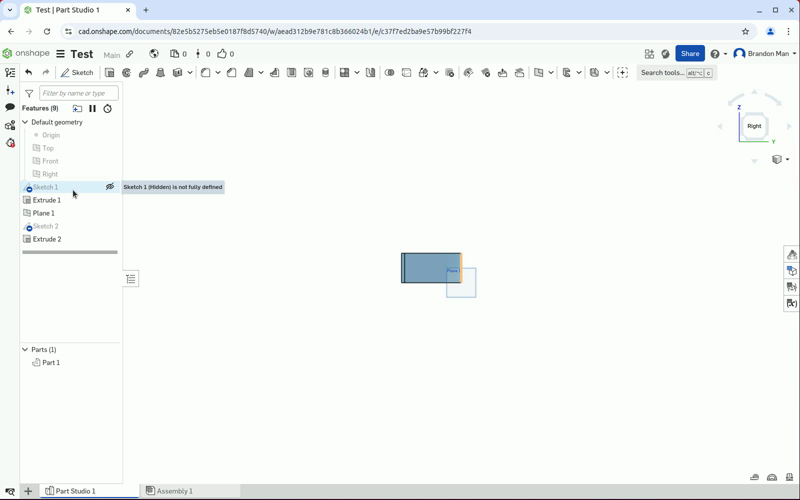
click(73, 189)
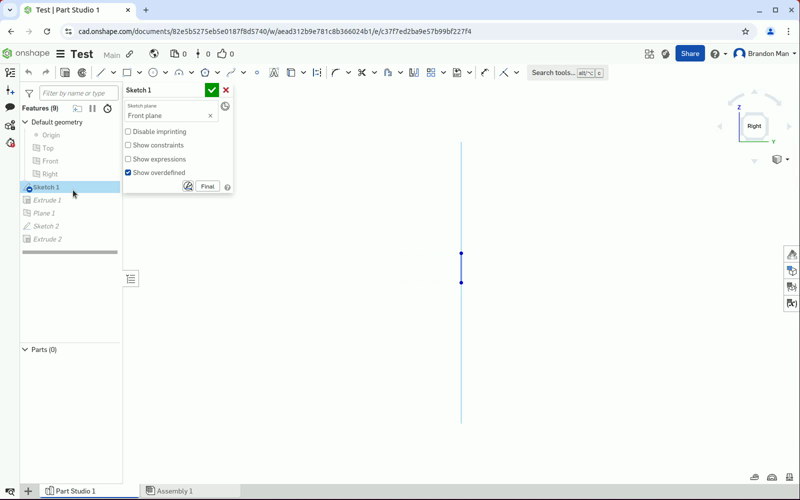
mouse_move(229, 92)
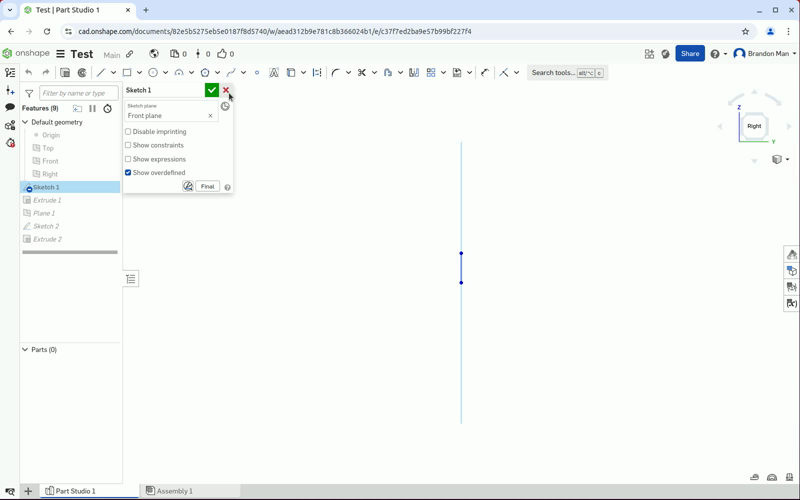
click(229, 92)
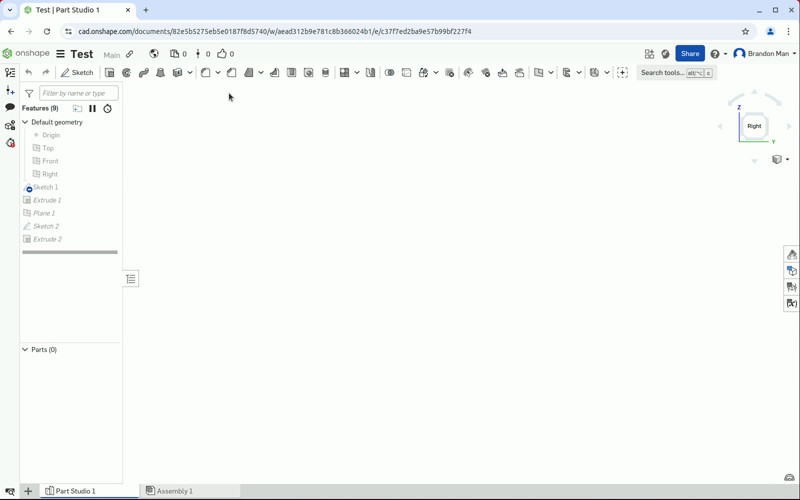
key(shift+s)
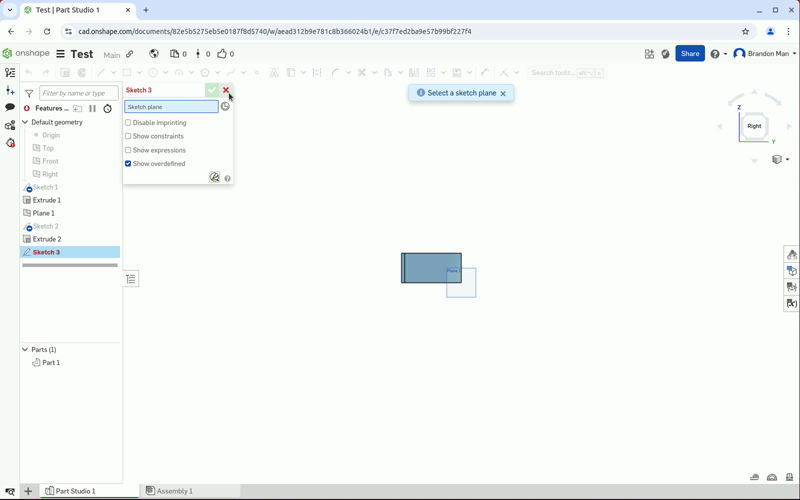
mouse_move(73, 215)
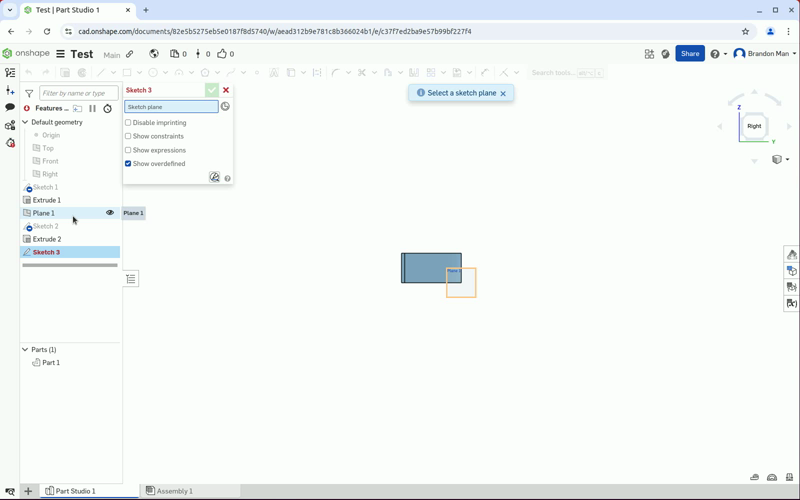
click(73, 215)
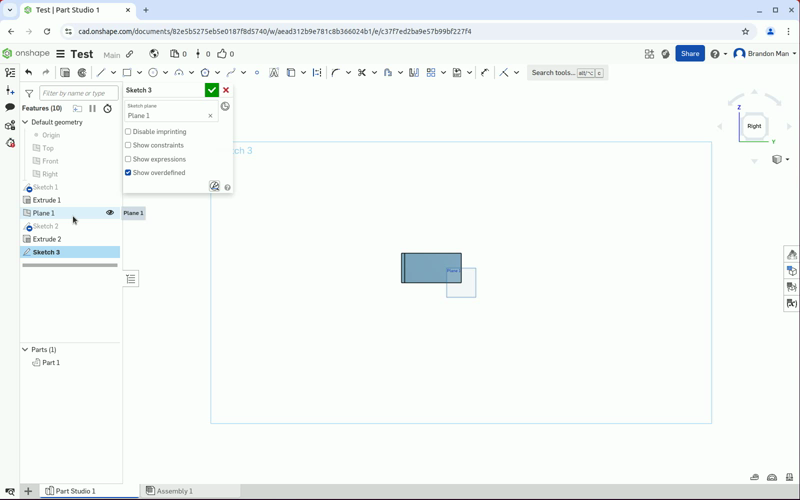
mouse_move(73, 352)
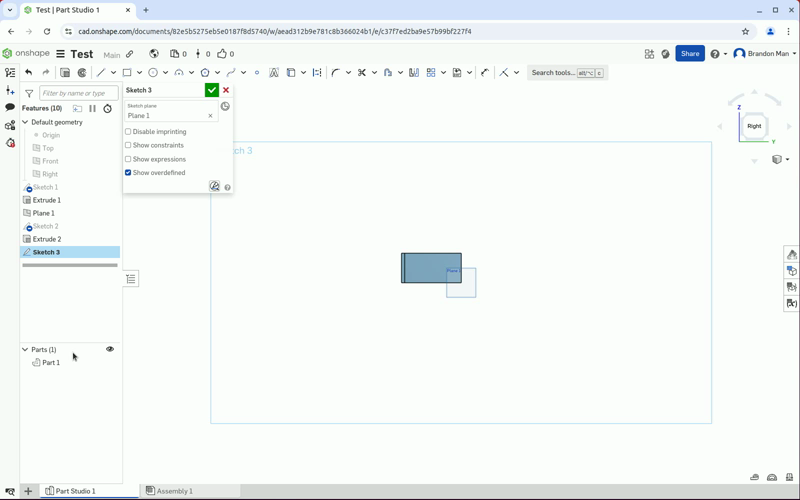
key(y)
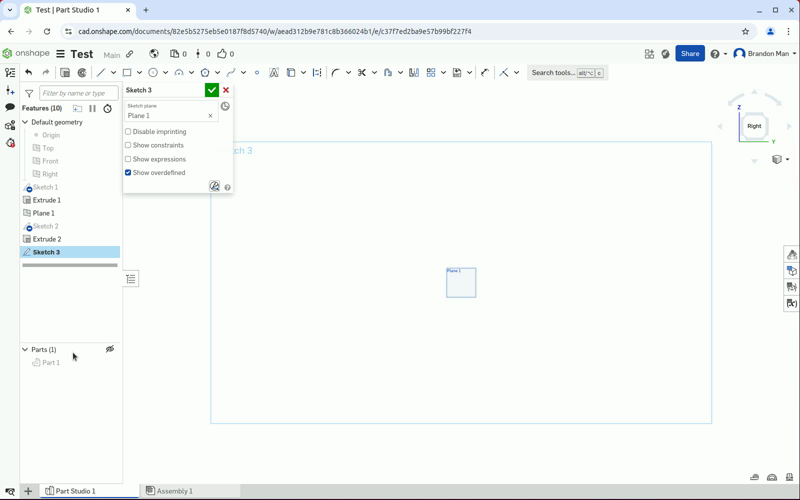
key(l)
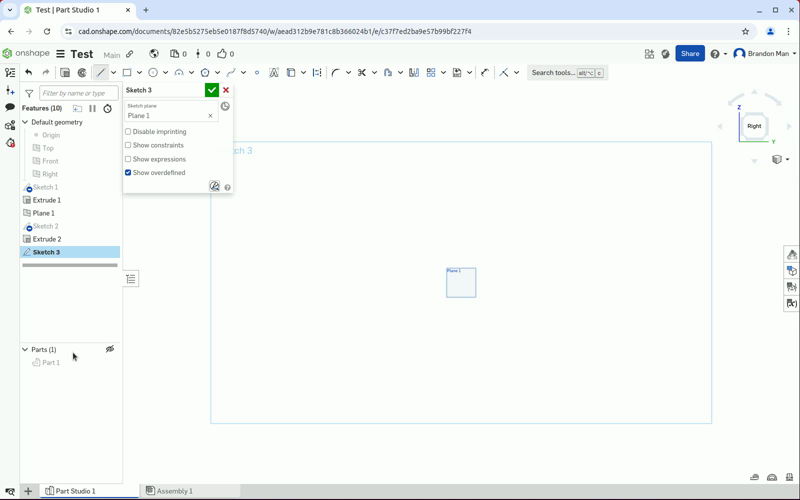
key_down(shift)
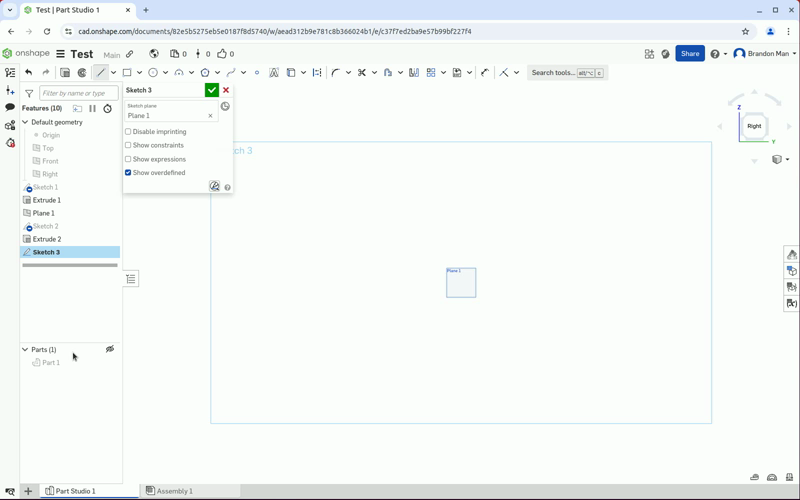
mouse_move(457, 282)
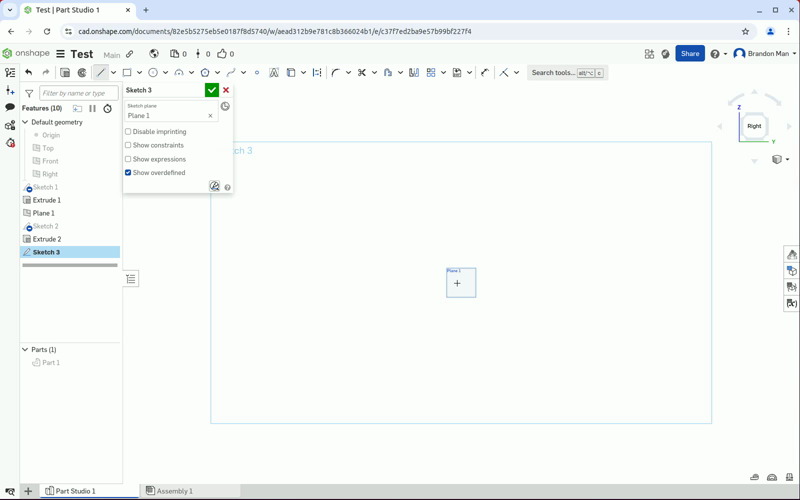
click(457, 282)
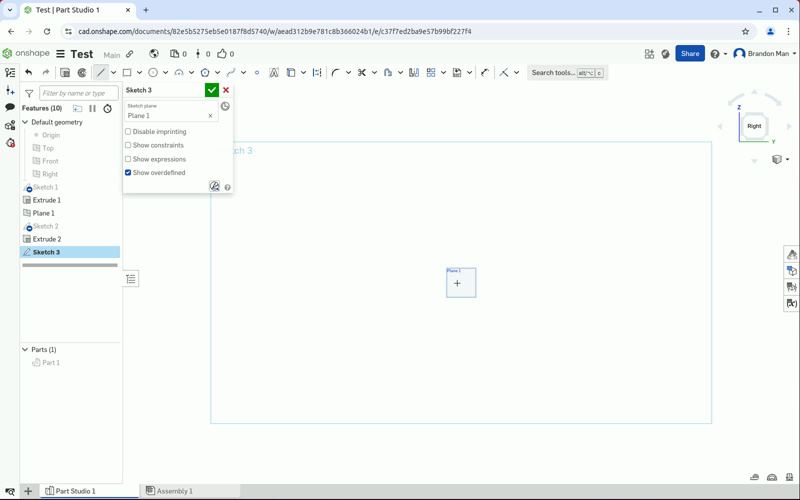
key_up(shift)
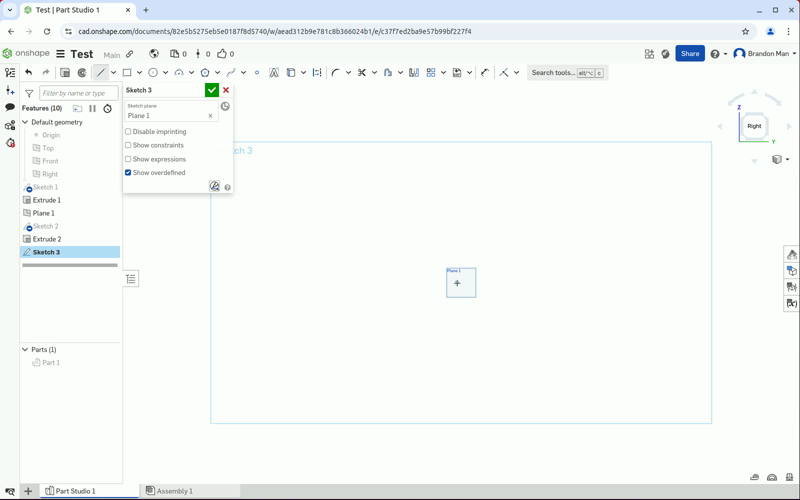
key_down(shift)
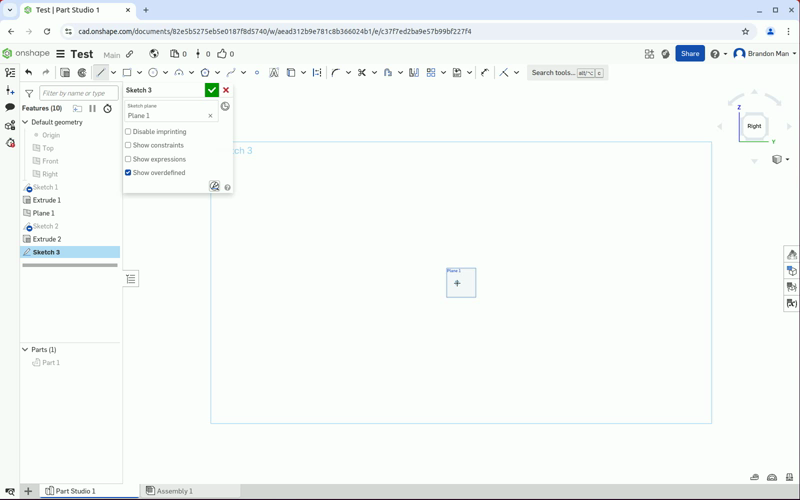
mouse_move(487, 282)
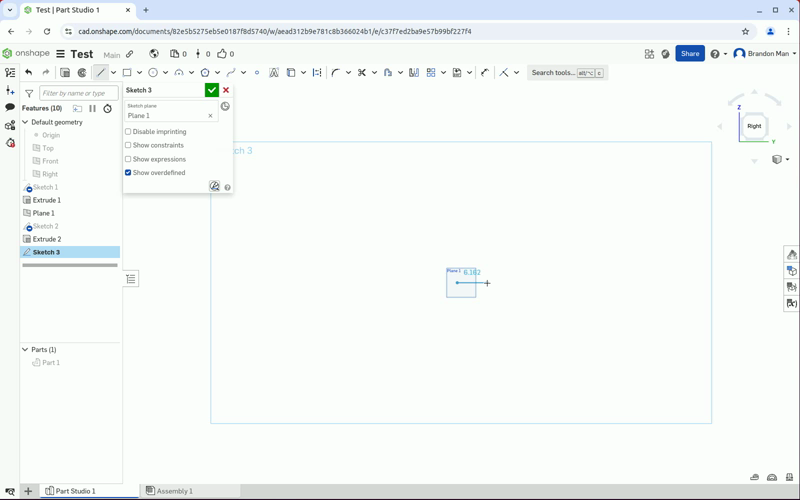
mouse_move(460, 282)
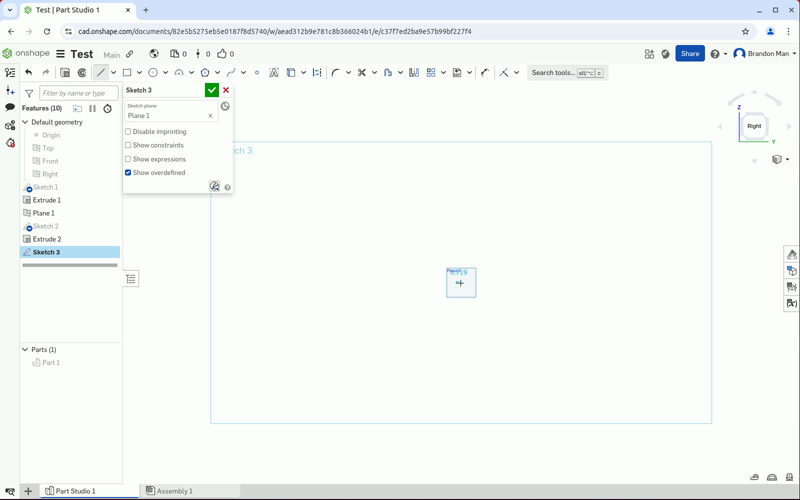
scroll(6)
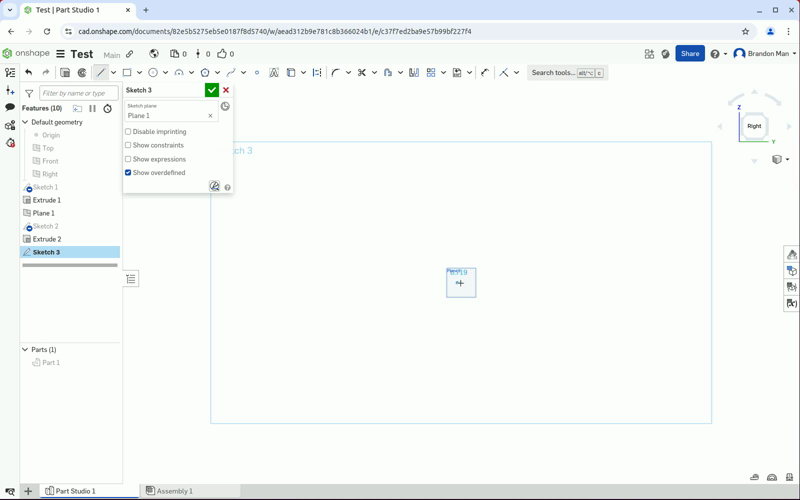
scroll(6)
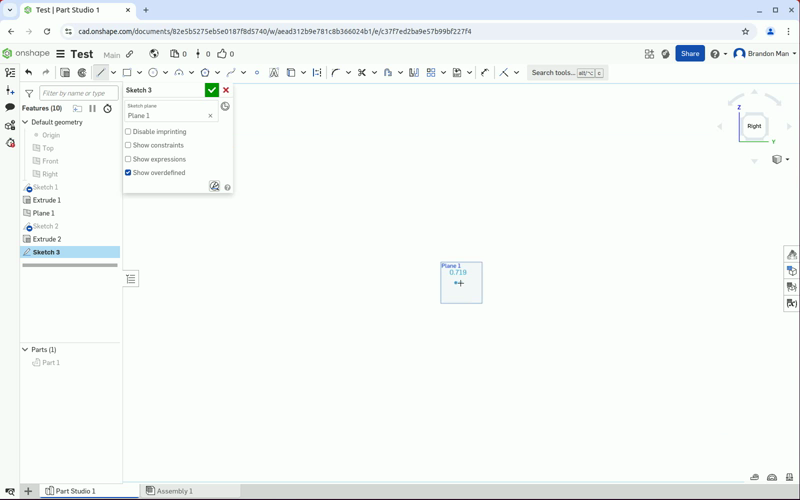
scroll(6)
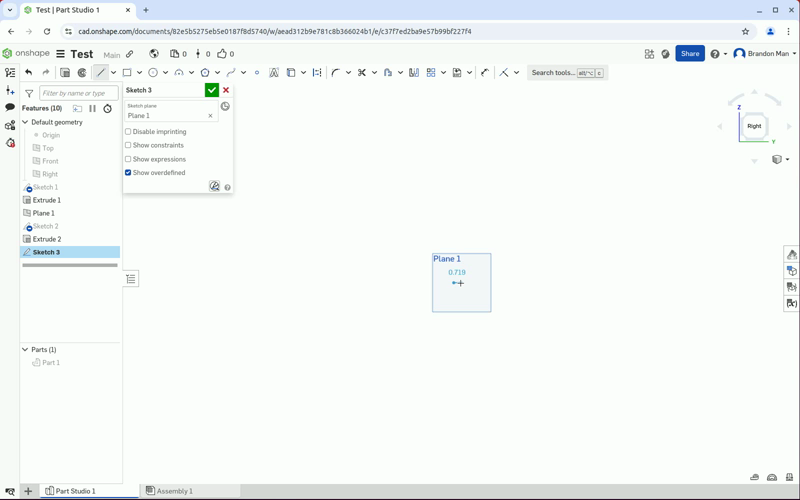
scroll(6)
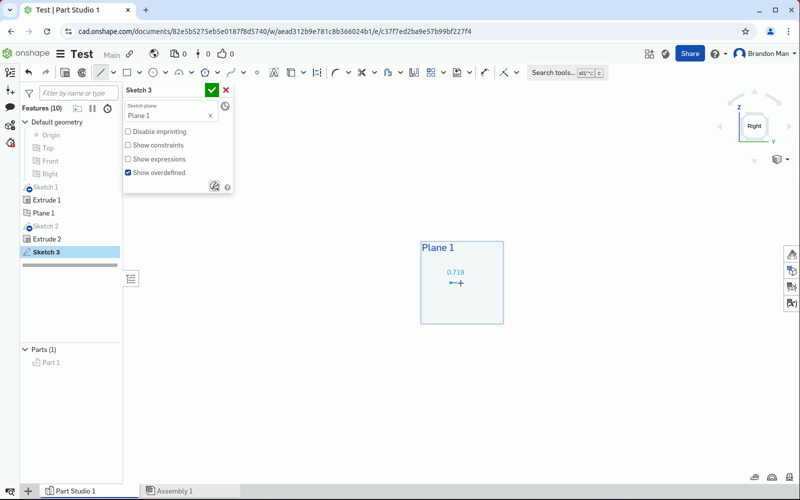
scroll(6)
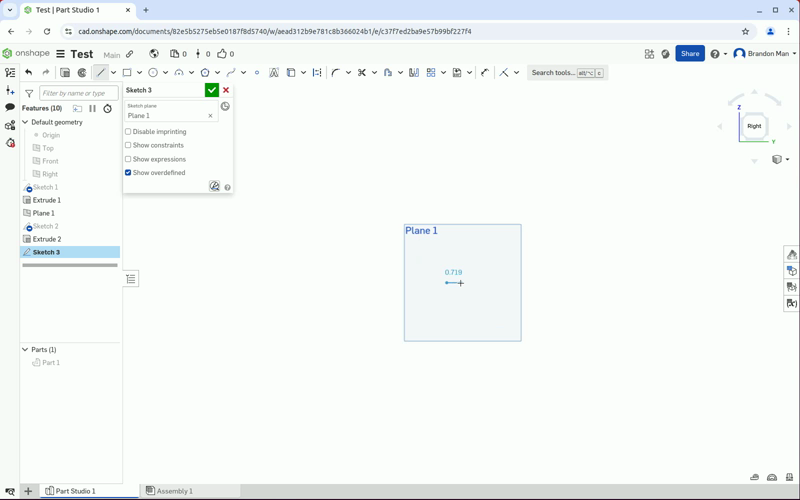
scroll(6)
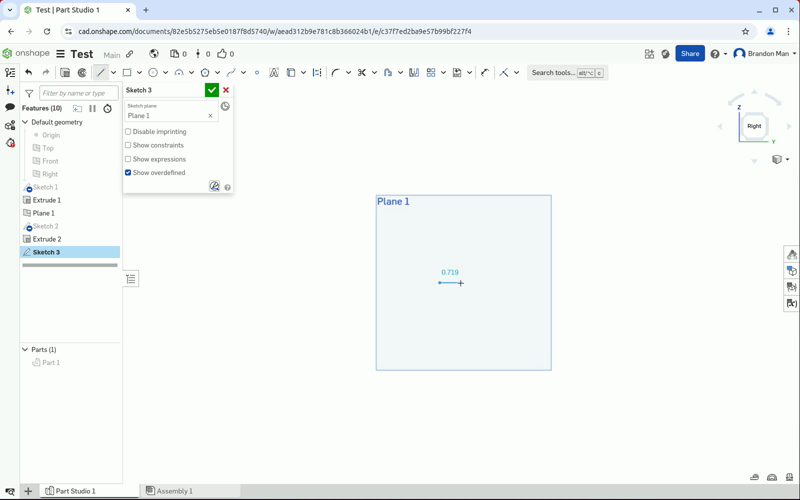
scroll(6)
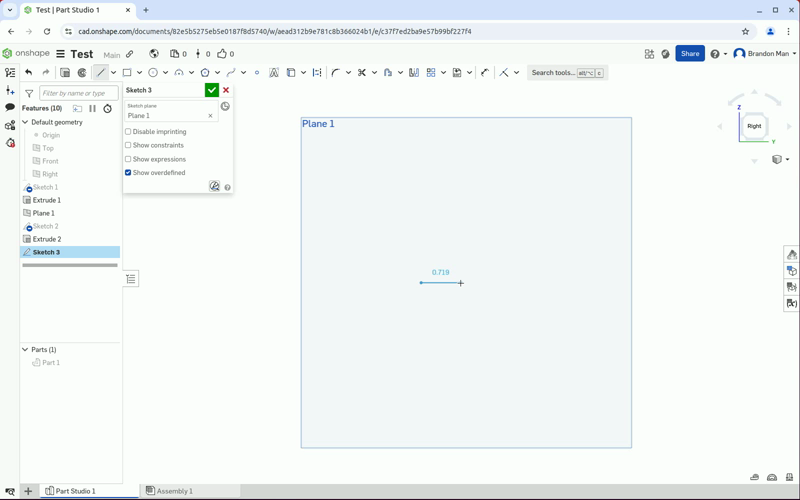
click(460, 282)
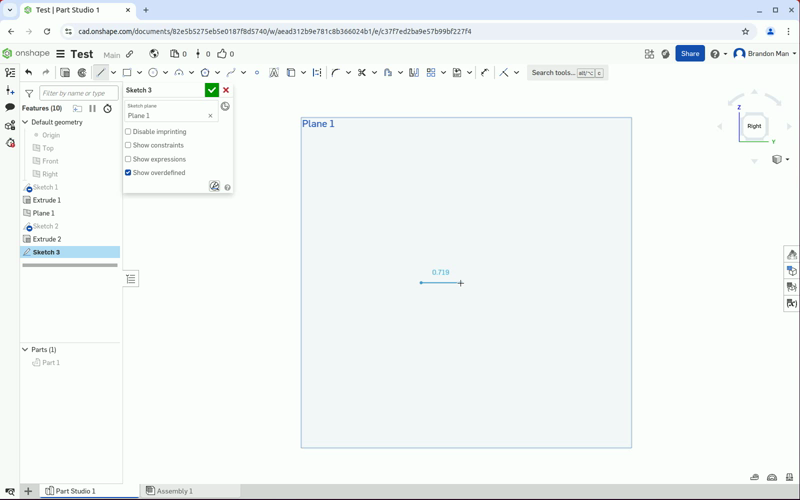
scroll(-6)
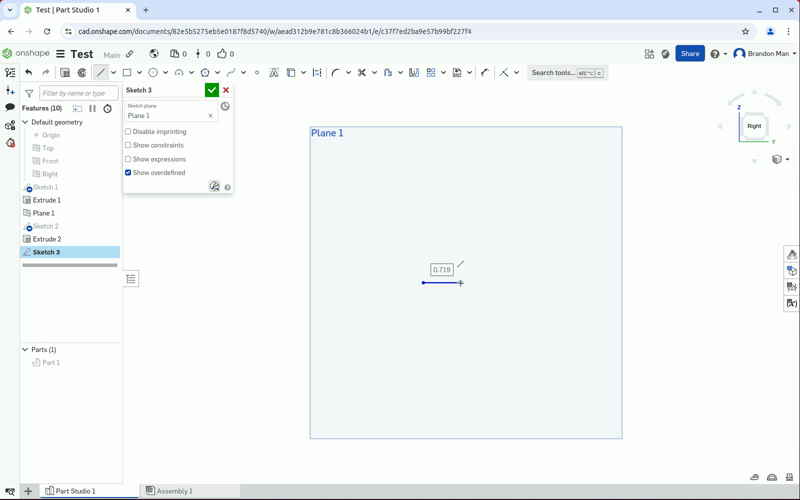
scroll(-6)
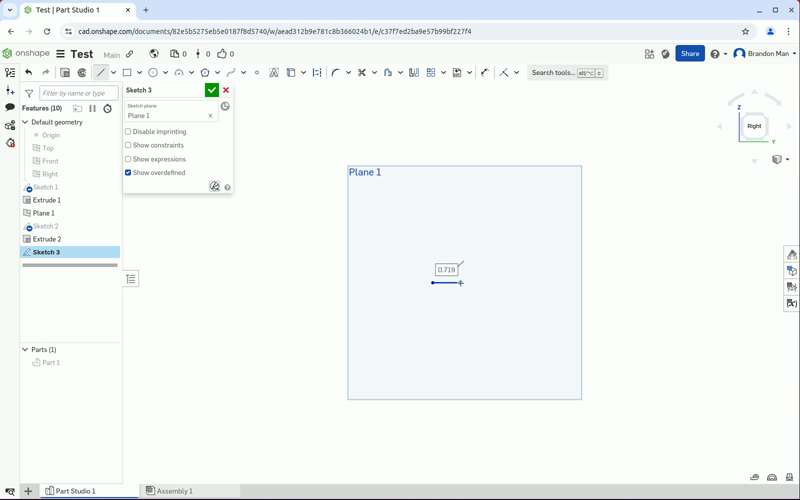
scroll(-6)
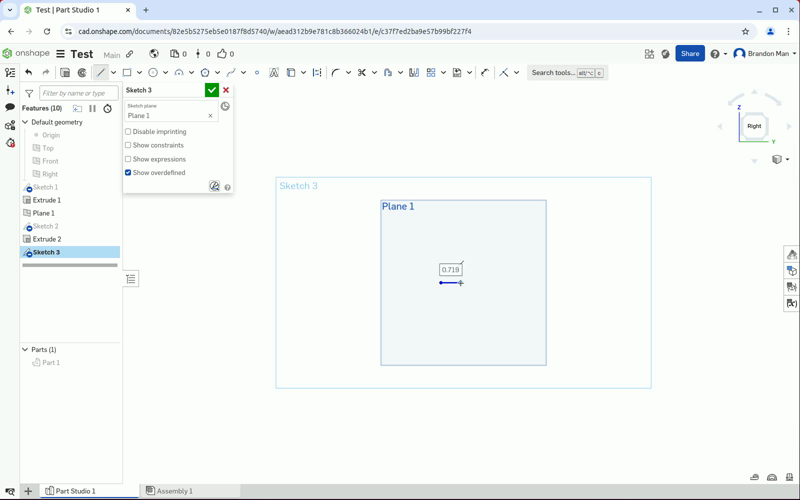
scroll(-6)
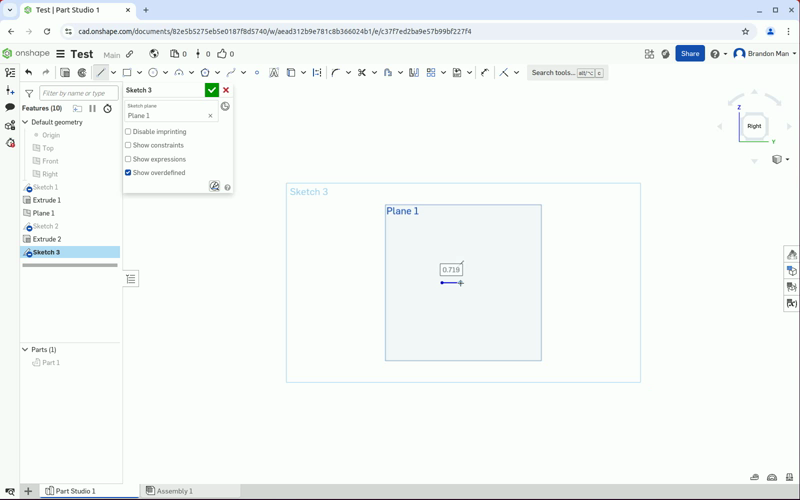
scroll(-6)
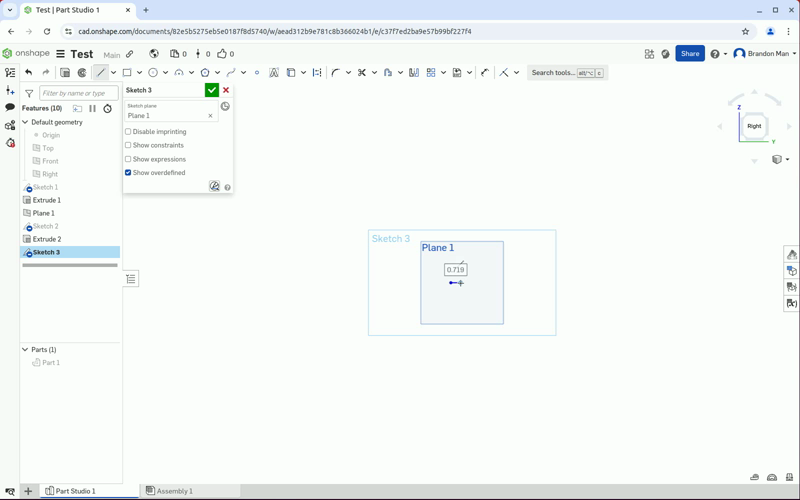
scroll(-6)
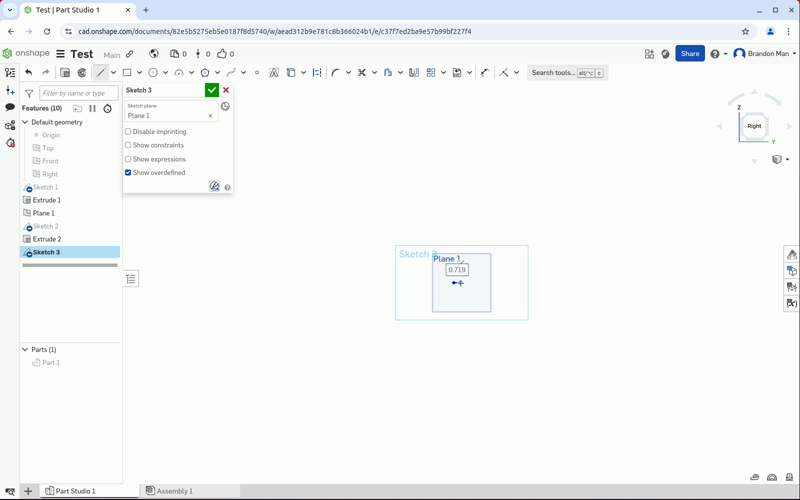
scroll(-6)
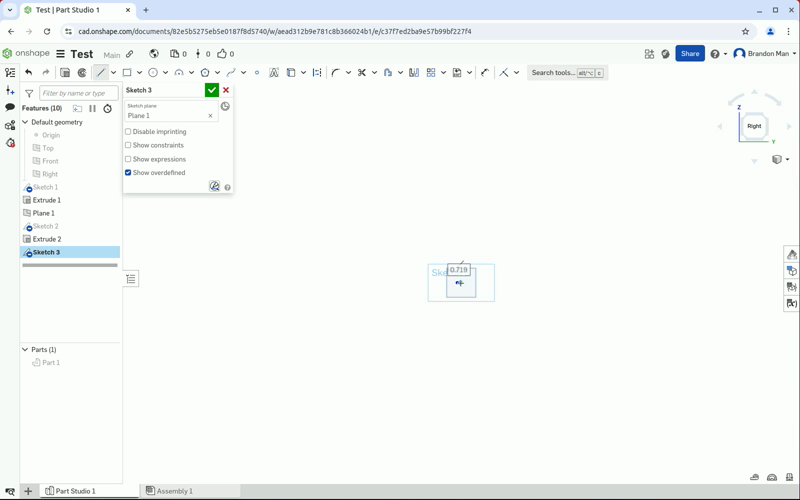
key_up(shift)
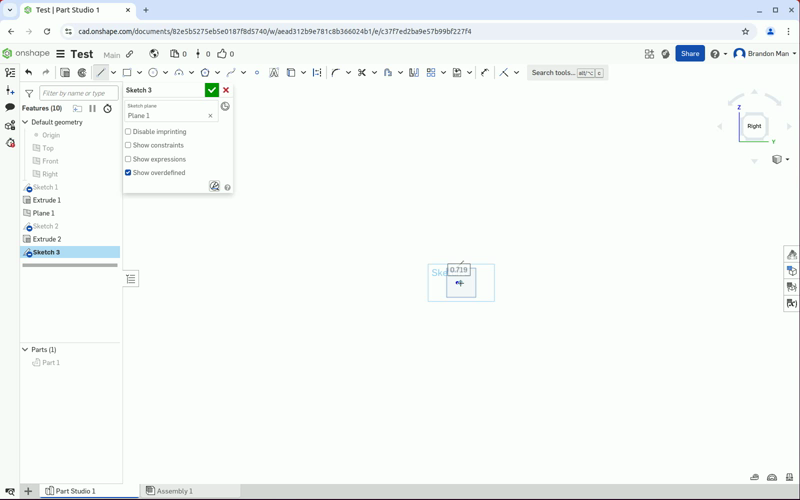
key_down(shift)
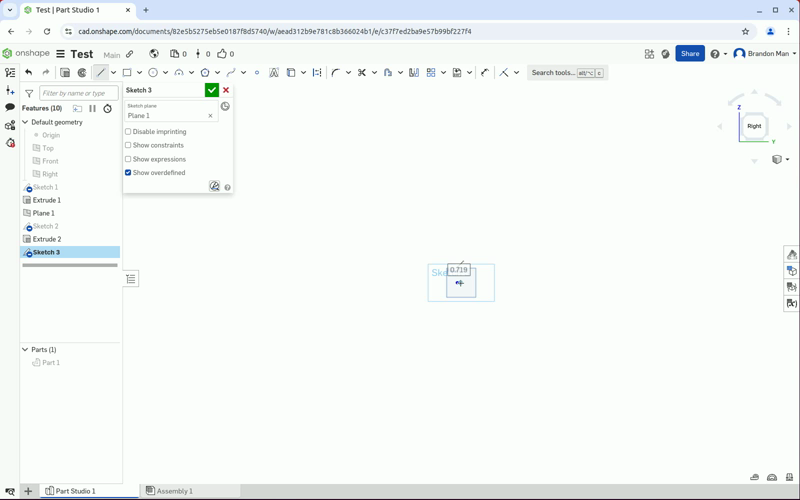
mouse_move(490, 282)
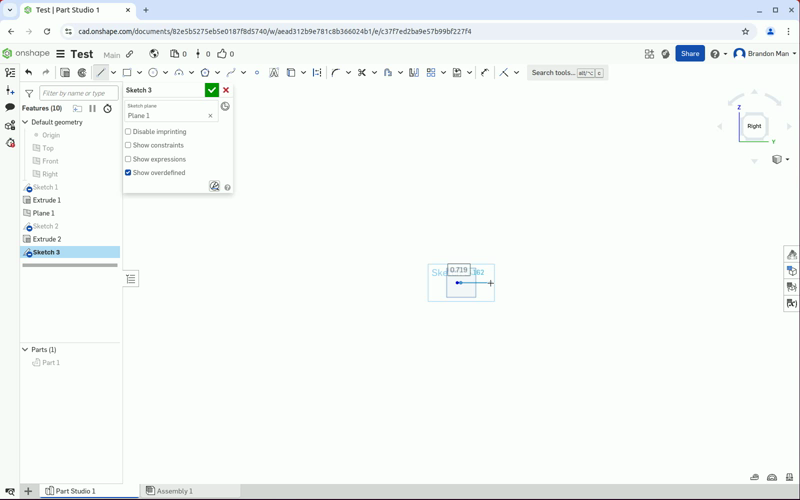
mouse_move(460, 252)
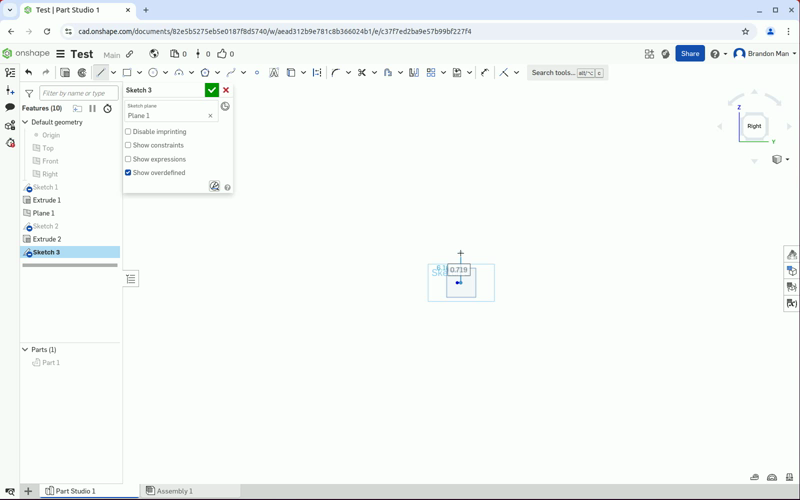
click(460, 252)
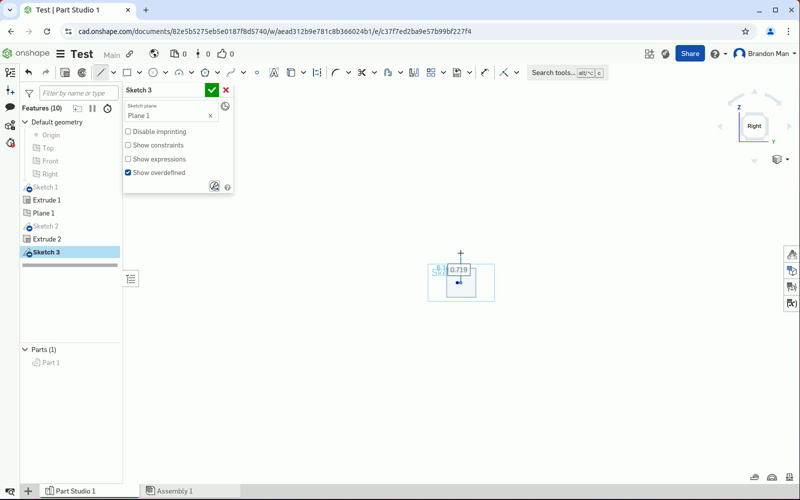
key_up(shift)
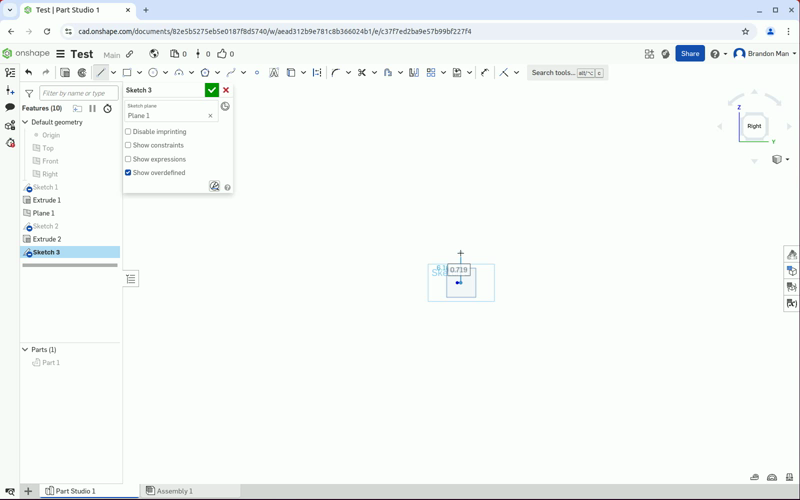
key_down(shift)
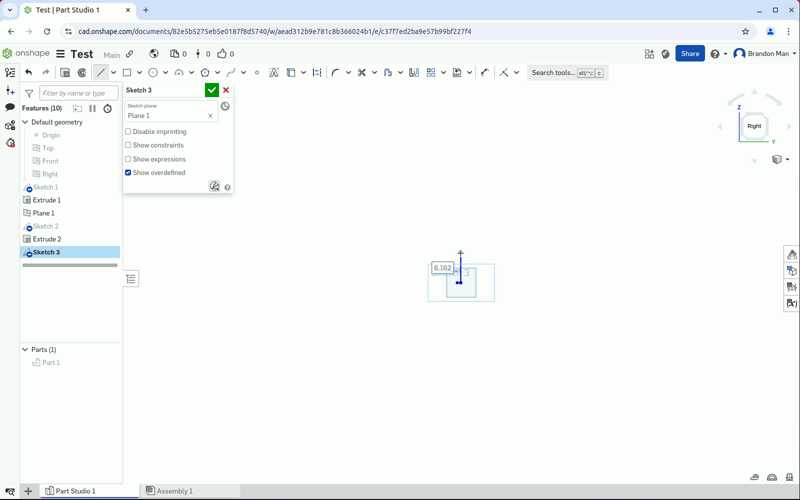
mouse_move(490, 252)
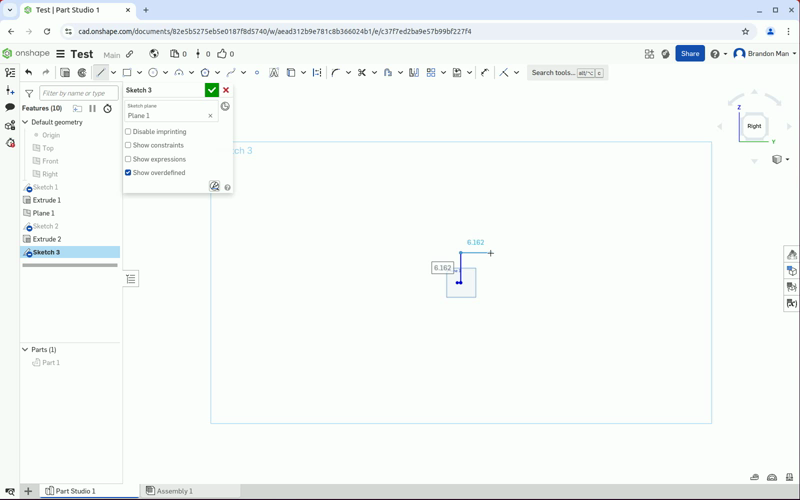
mouse_move(457, 252)
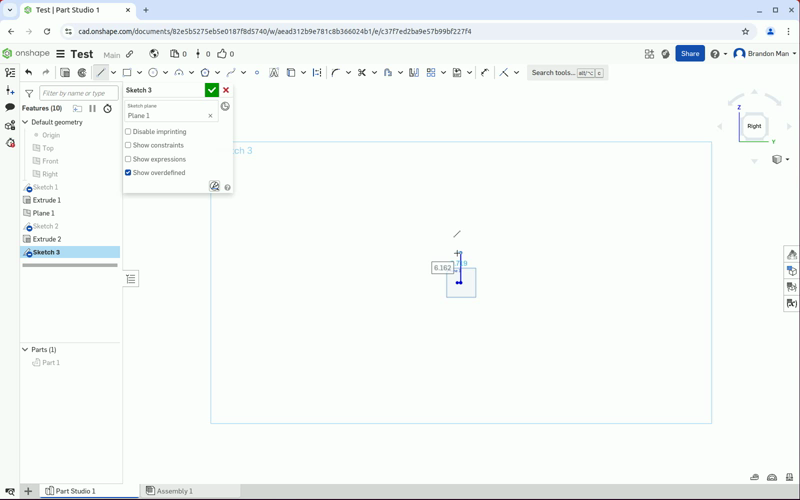
scroll(6)
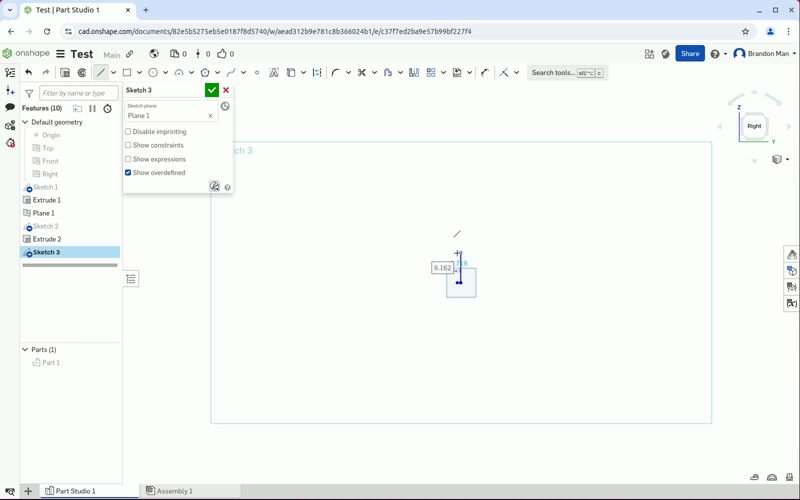
scroll(6)
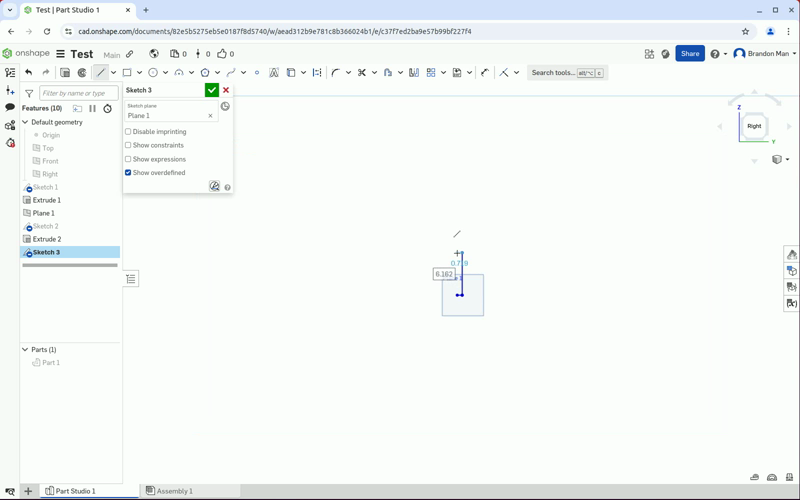
scroll(6)
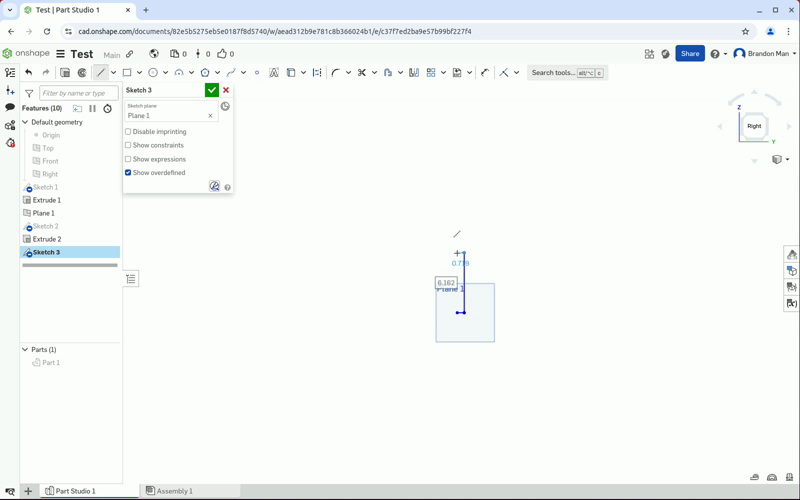
scroll(6)
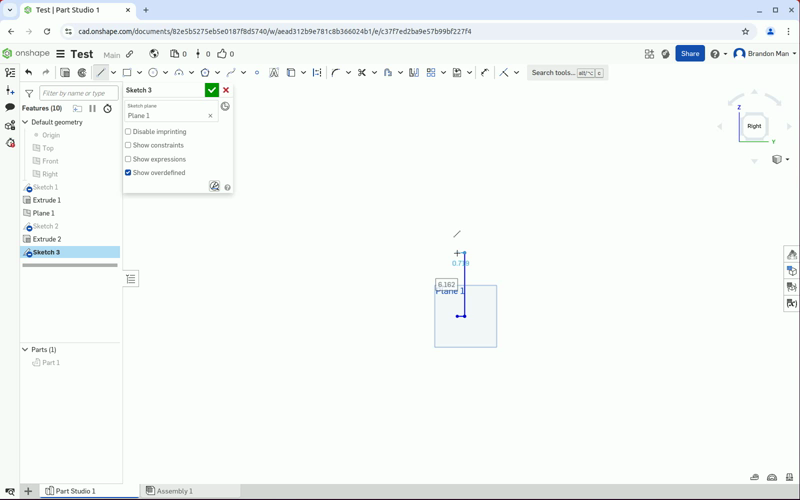
scroll(6)
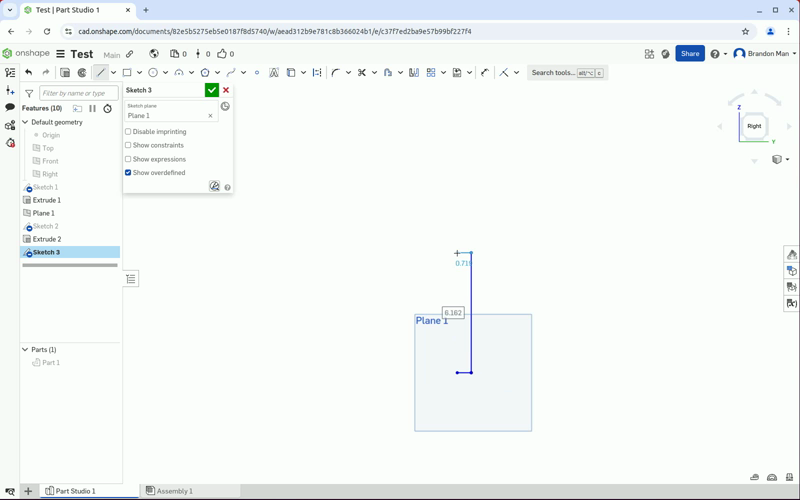
scroll(6)
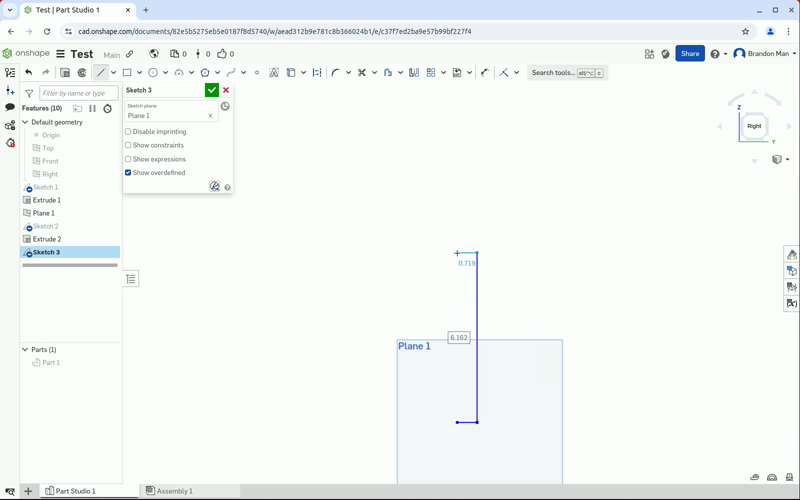
scroll(6)
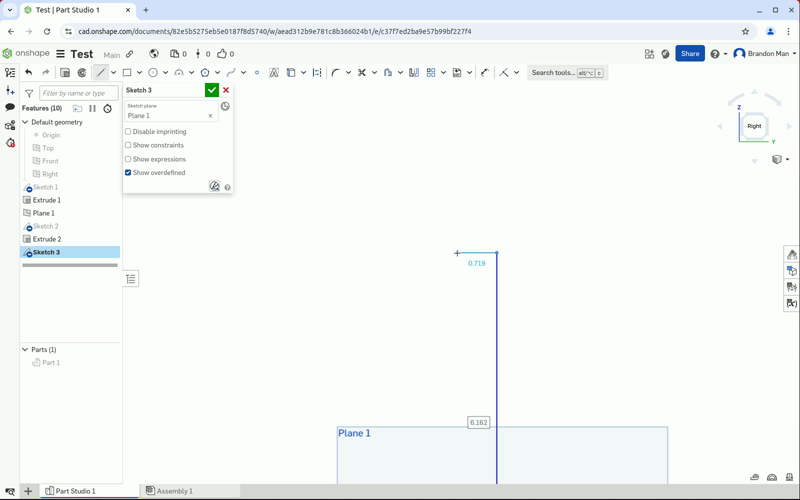
click(457, 252)
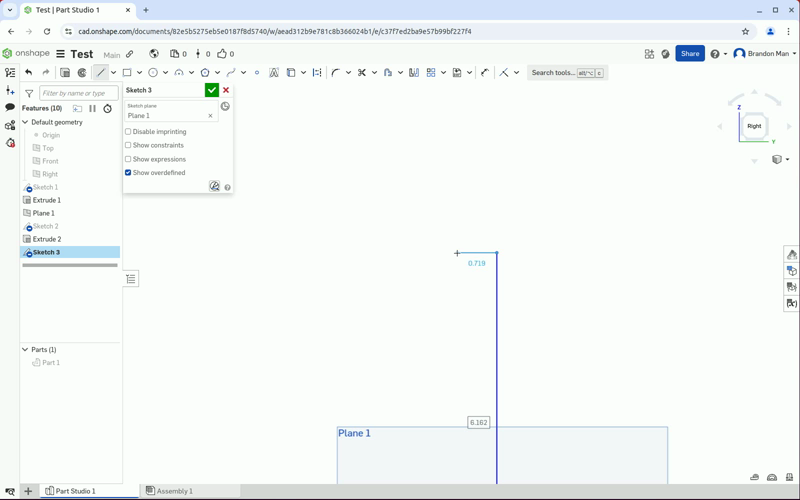
scroll(-6)
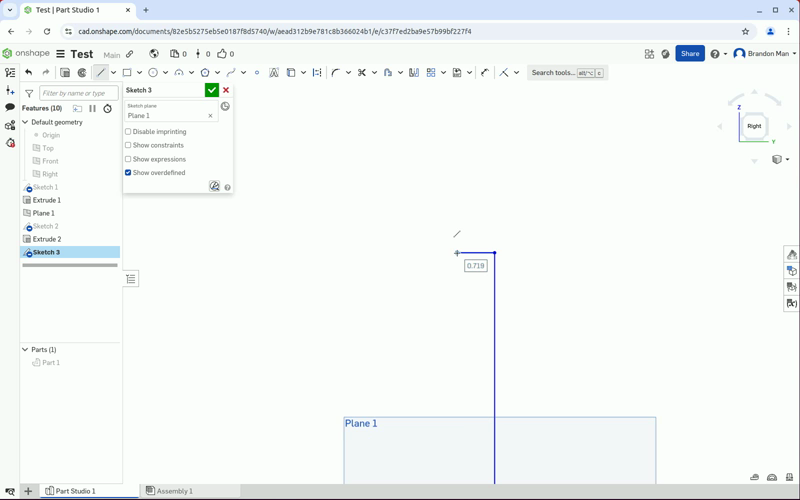
scroll(-6)
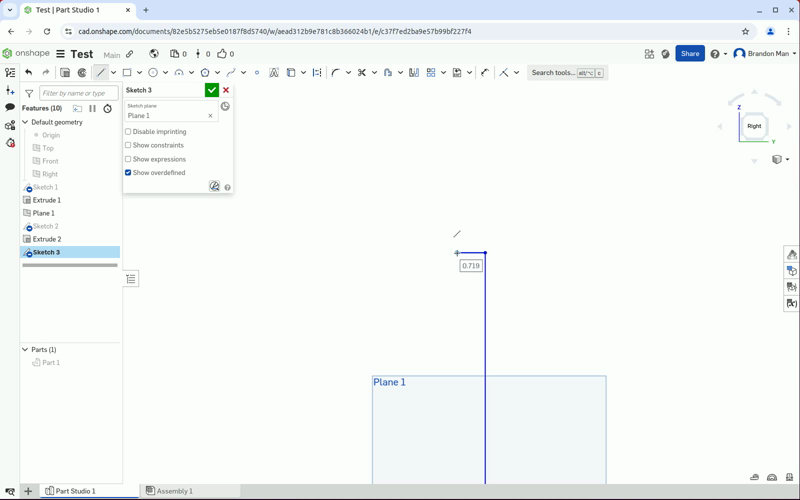
scroll(-6)
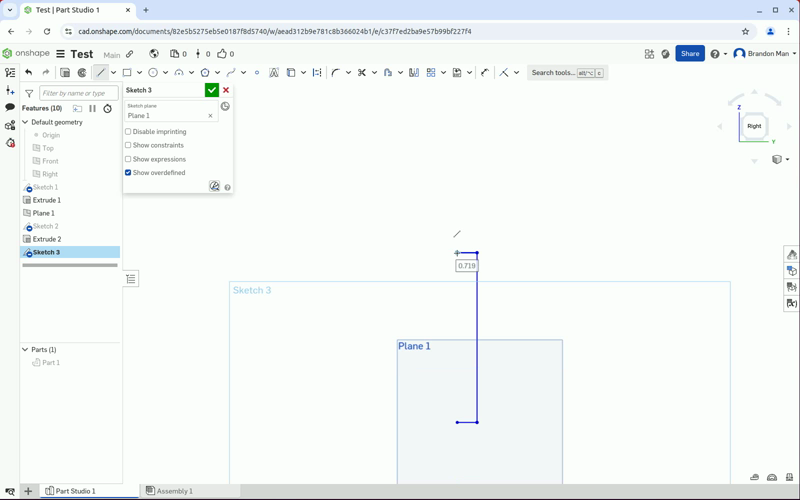
scroll(-6)
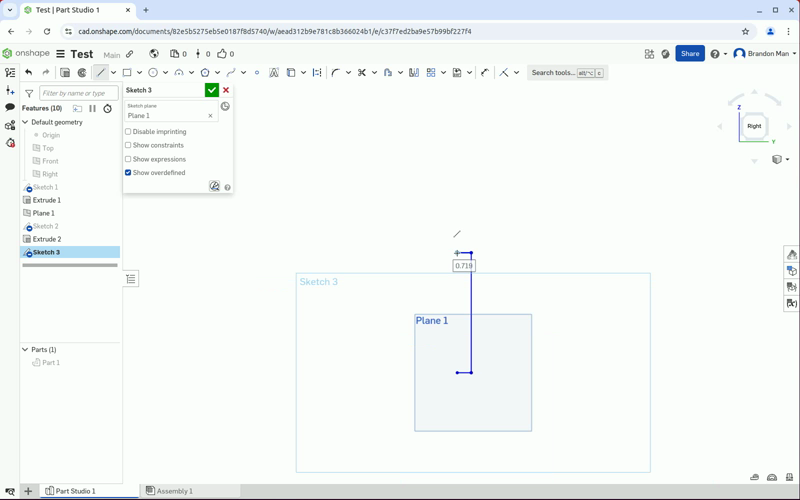
scroll(-6)
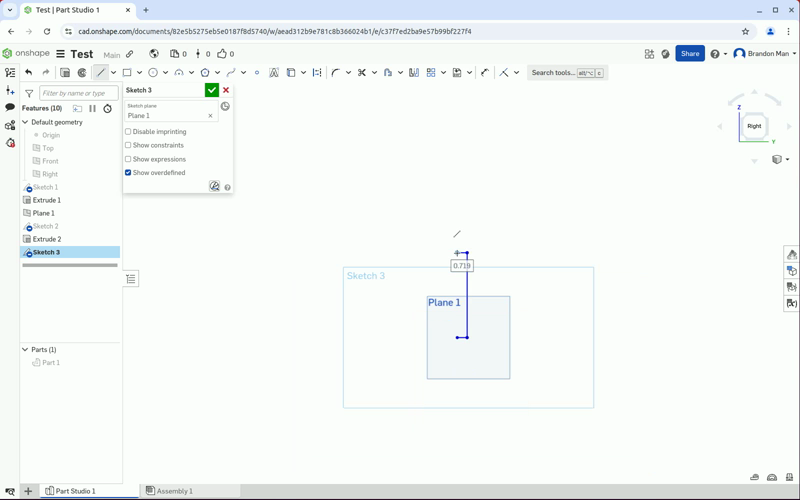
scroll(-6)
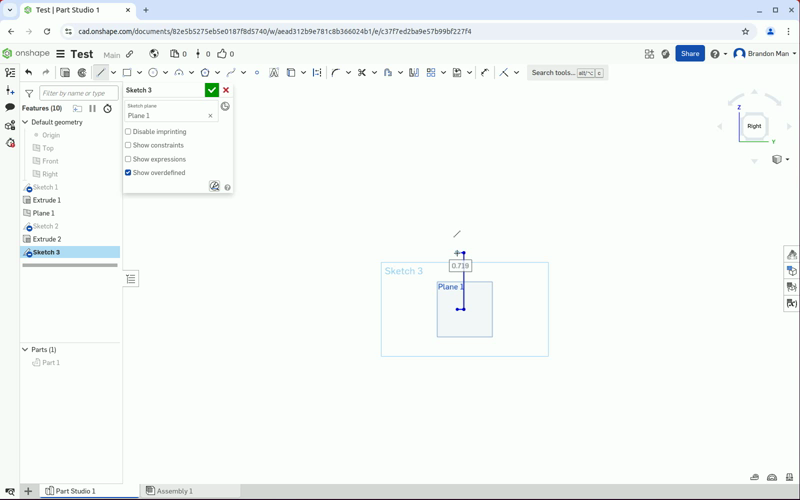
scroll(-6)
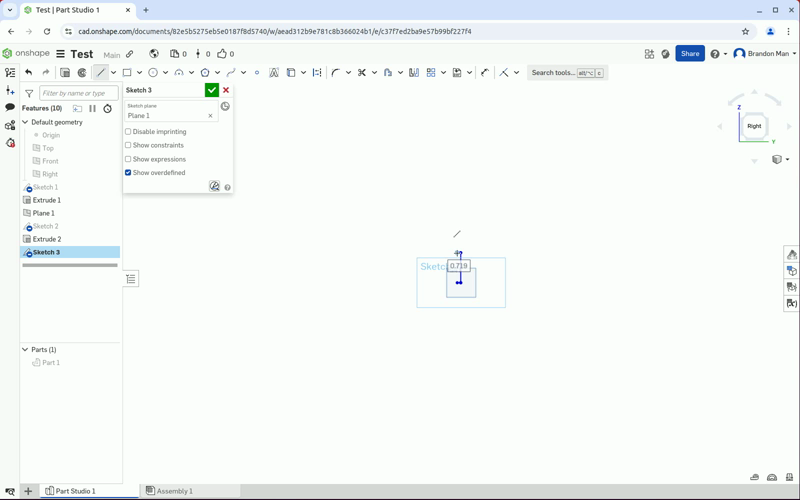
key_up(shift)
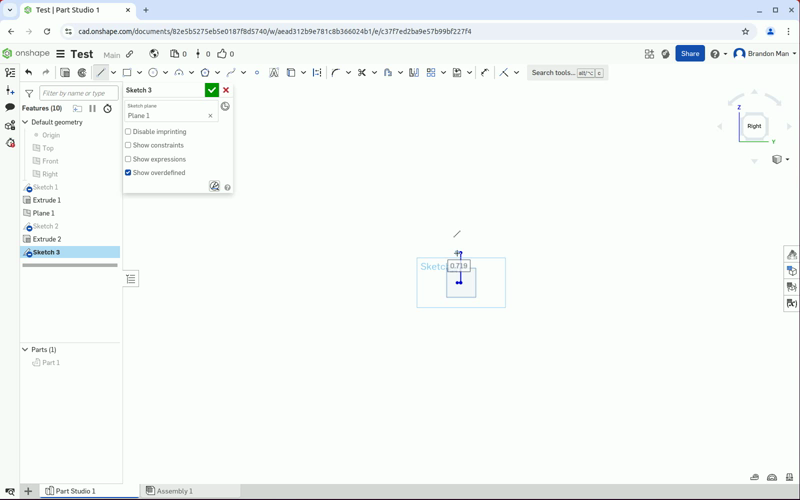
mouse_move(487, 252)
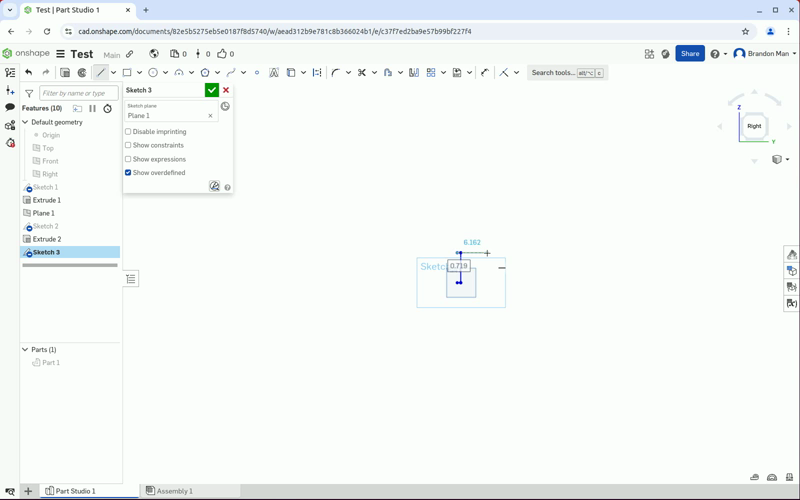
key_down(shift)
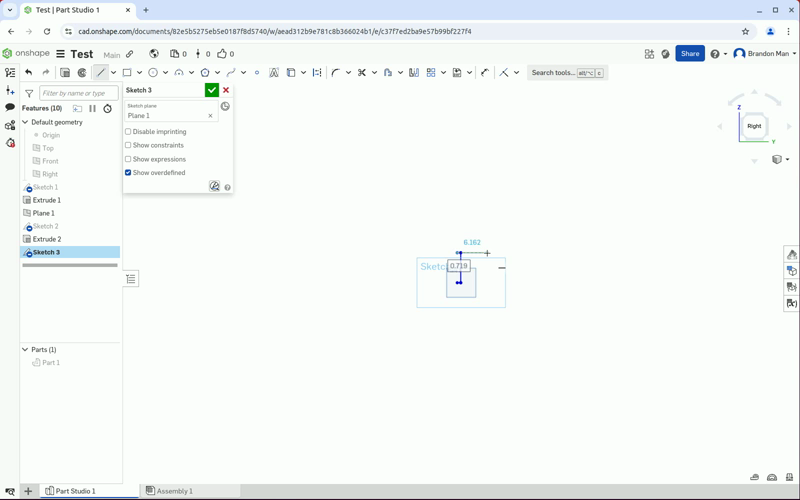
mouse_move(457, 282)
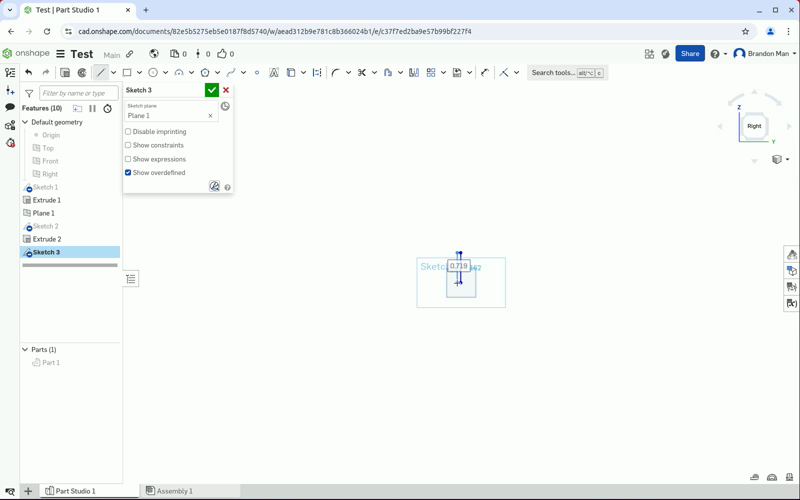
scroll(6)
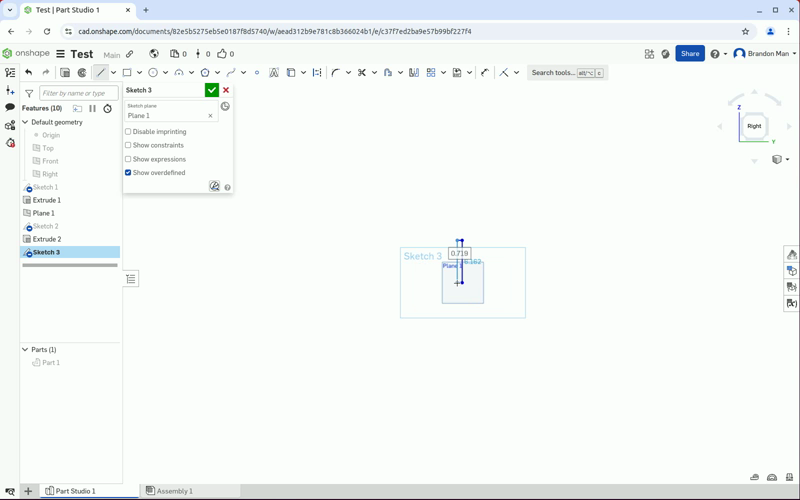
scroll(6)
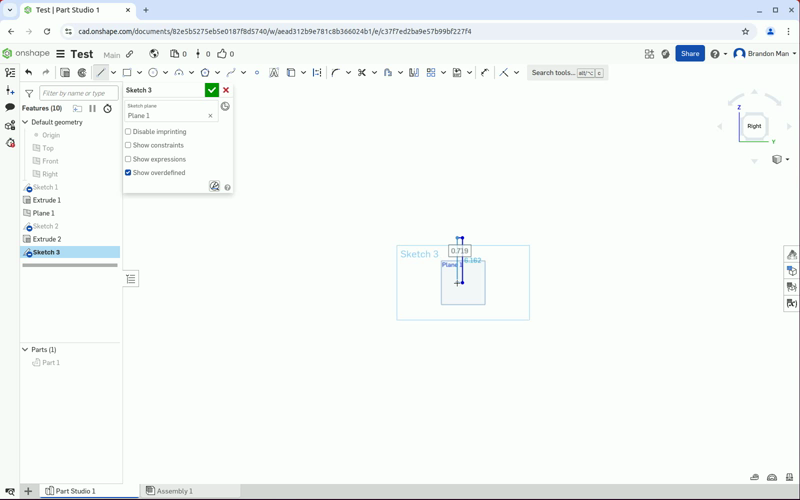
scroll(6)
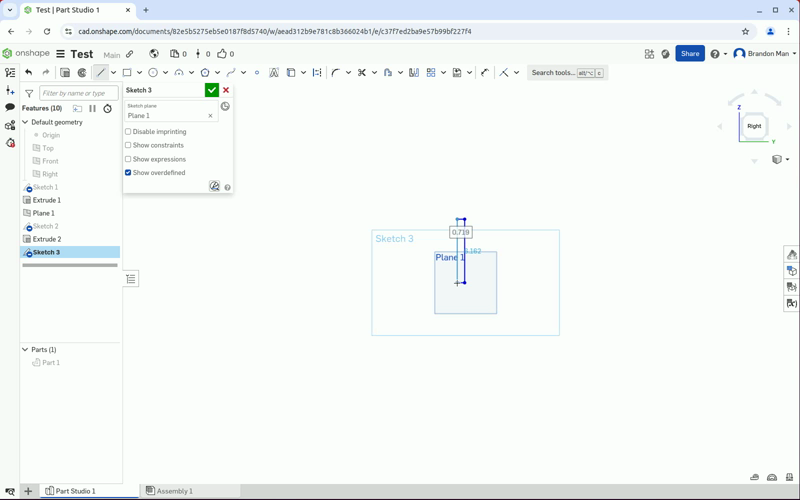
scroll(6)
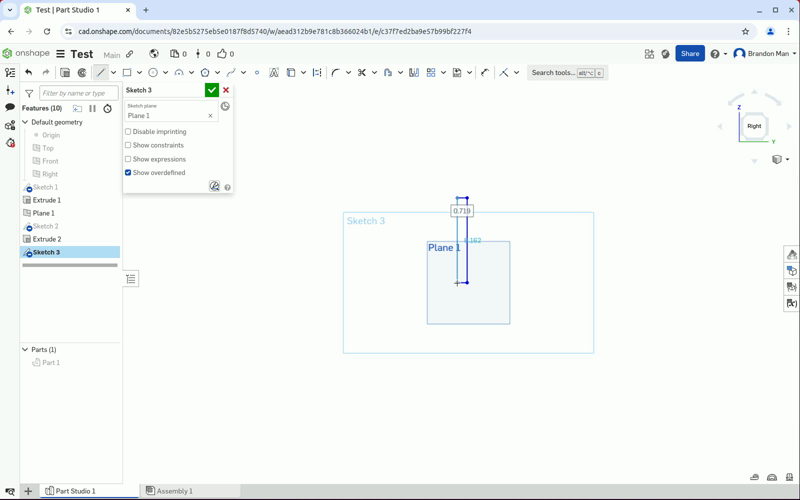
scroll(6)
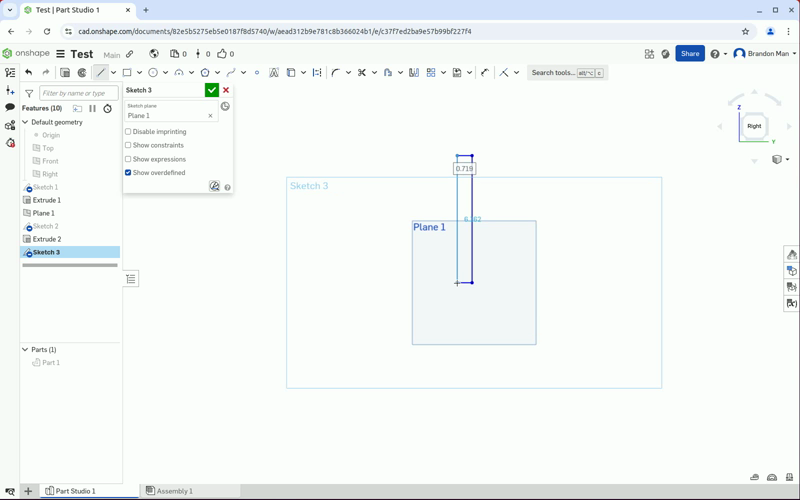
scroll(6)
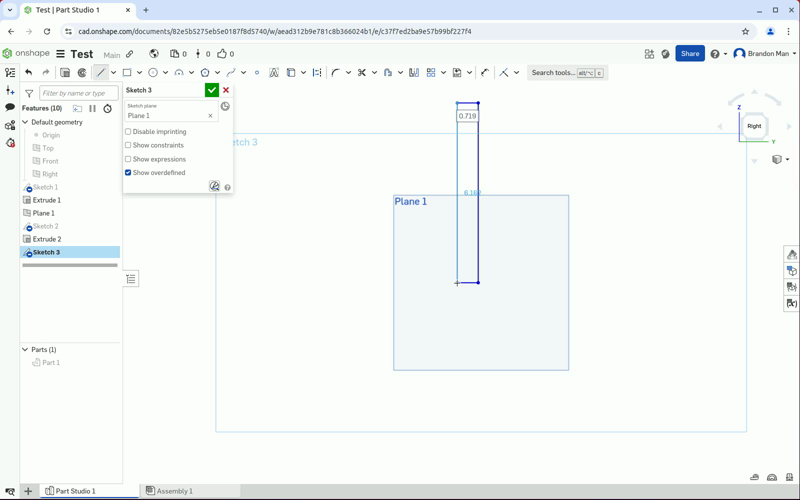
scroll(6)
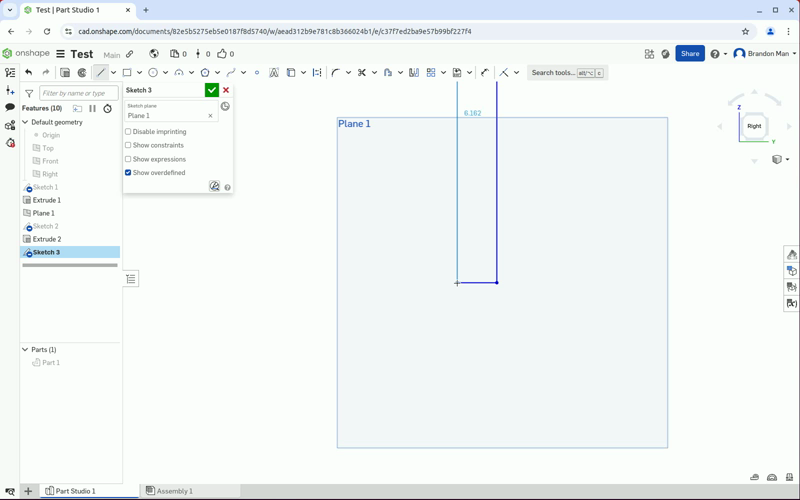
key_up(shift)
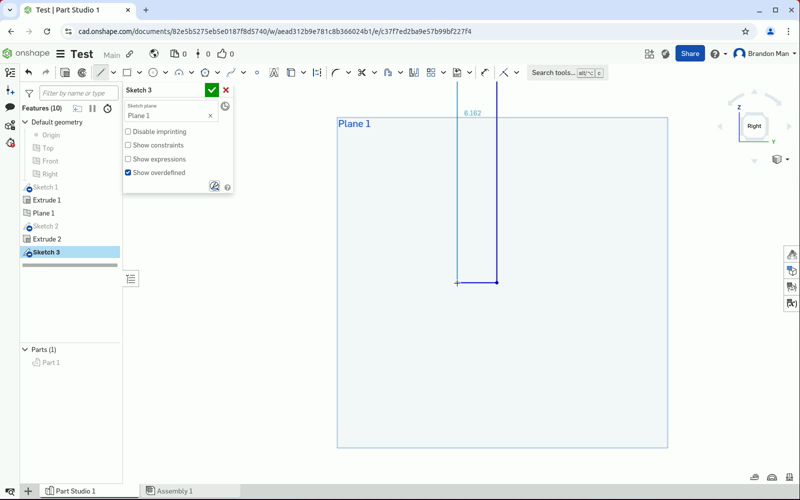
click(457, 282)
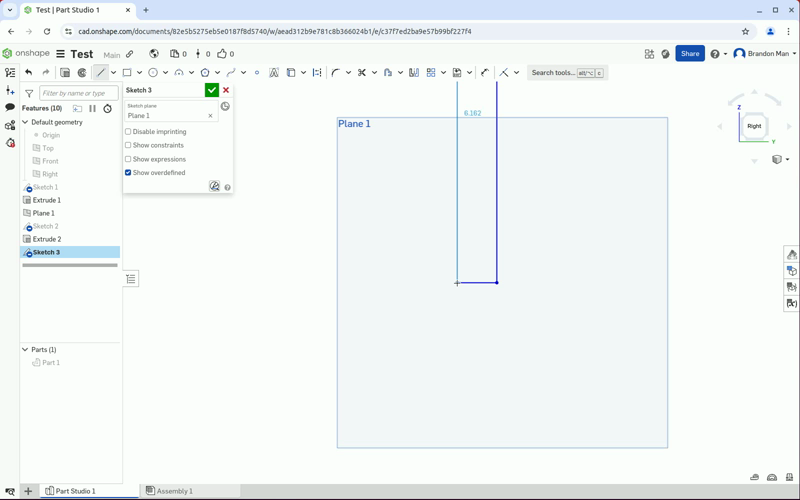
scroll(-6)
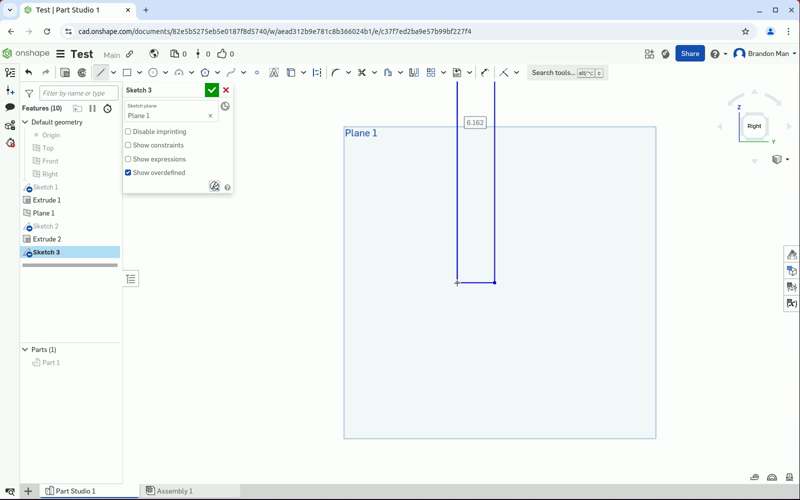
scroll(-6)
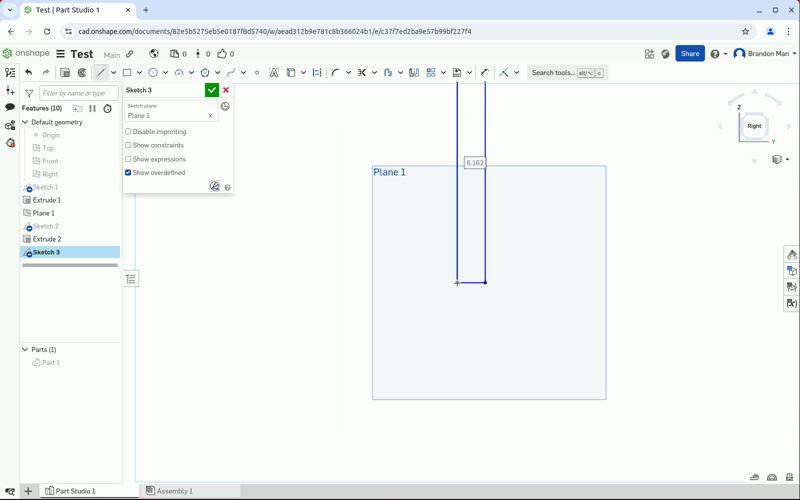
scroll(-6)
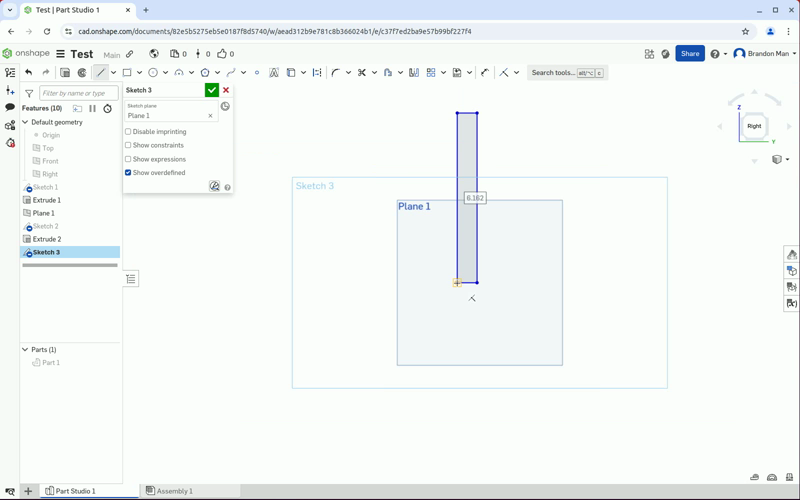
scroll(-6)
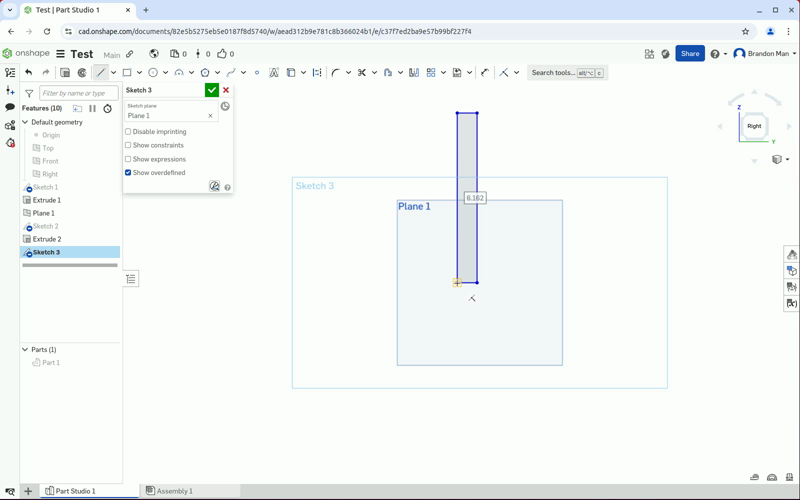
scroll(-6)
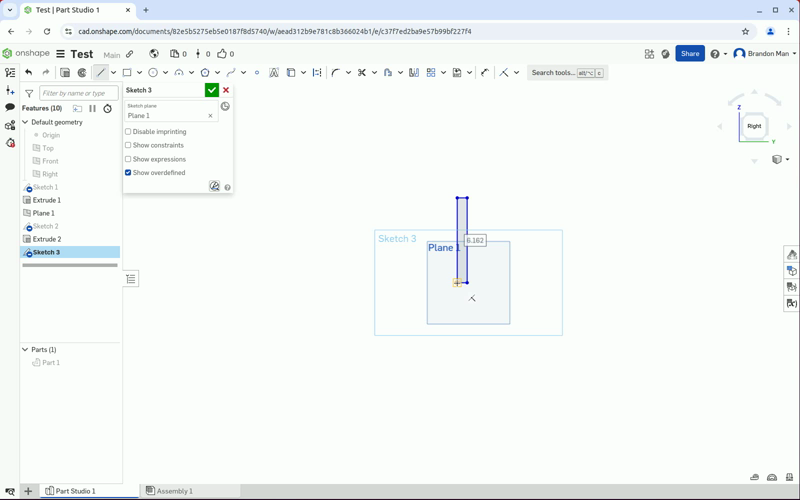
scroll(-6)
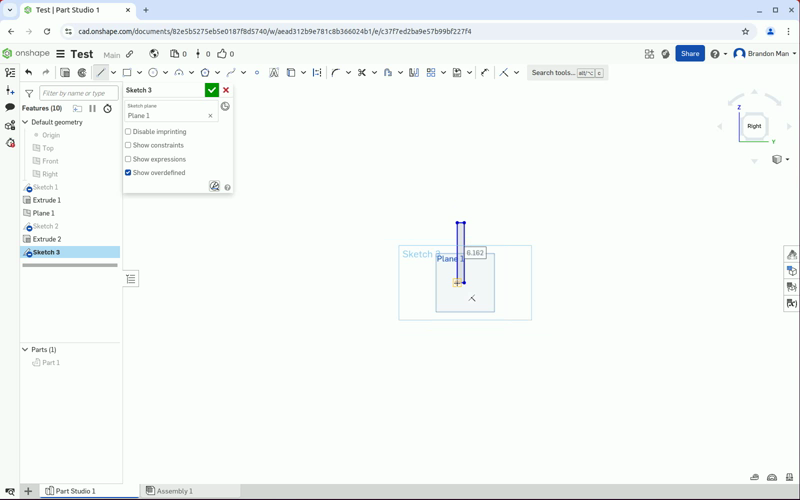
scroll(-6)
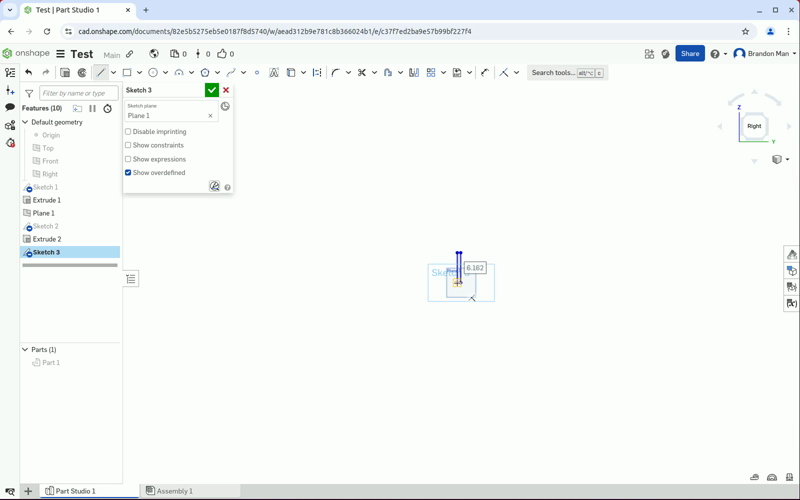
key(esc)
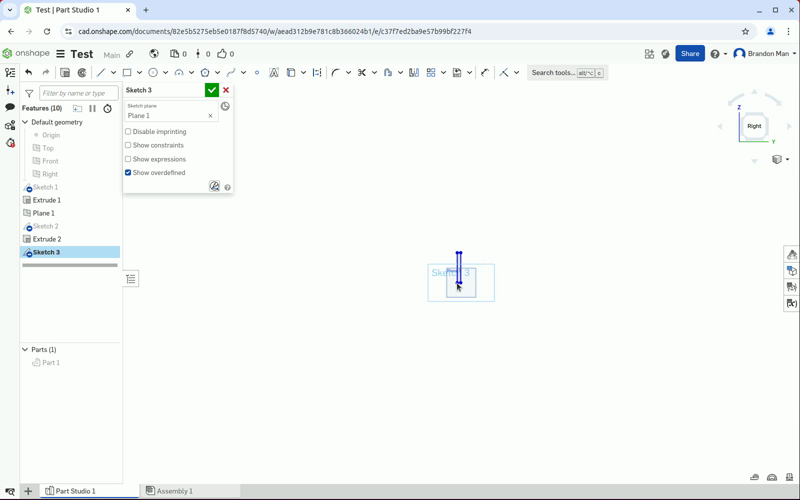
mouse_move(458, 254)
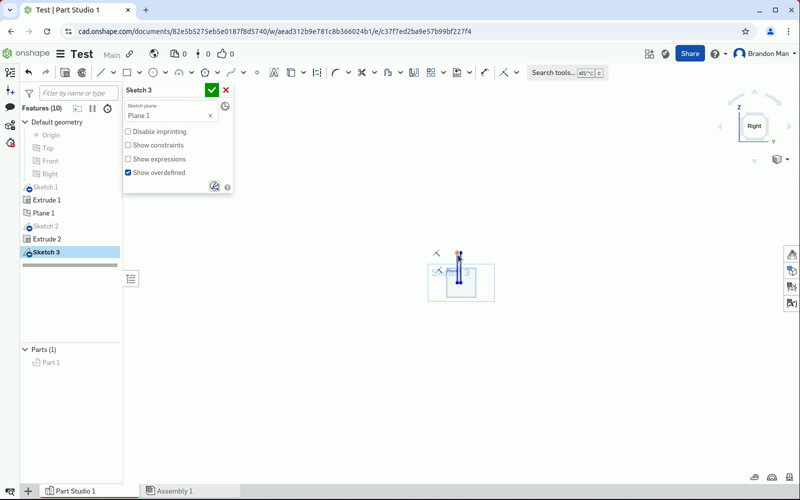
scroll(6)
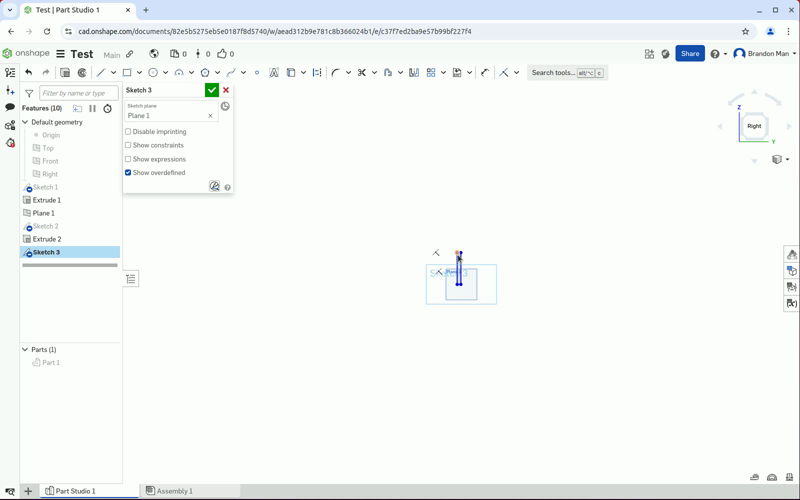
scroll(6)
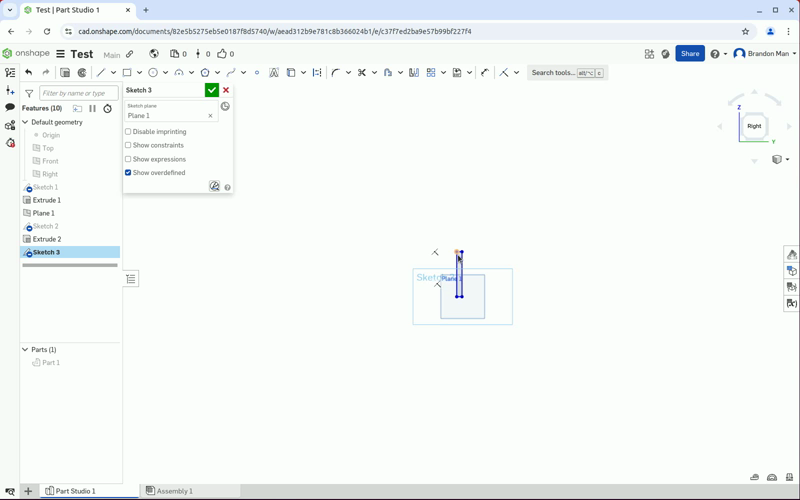
scroll(6)
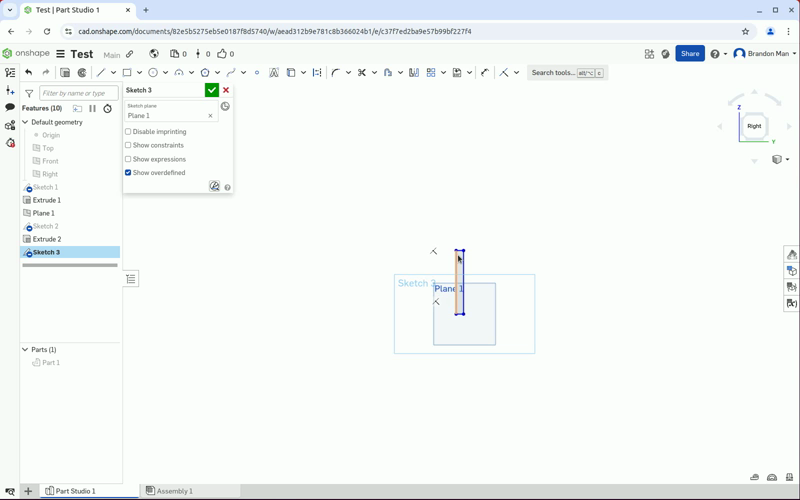
scroll(6)
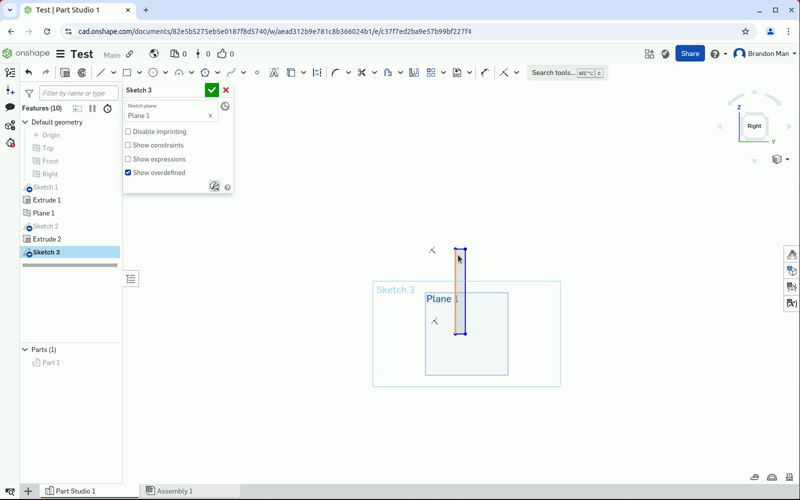
scroll(6)
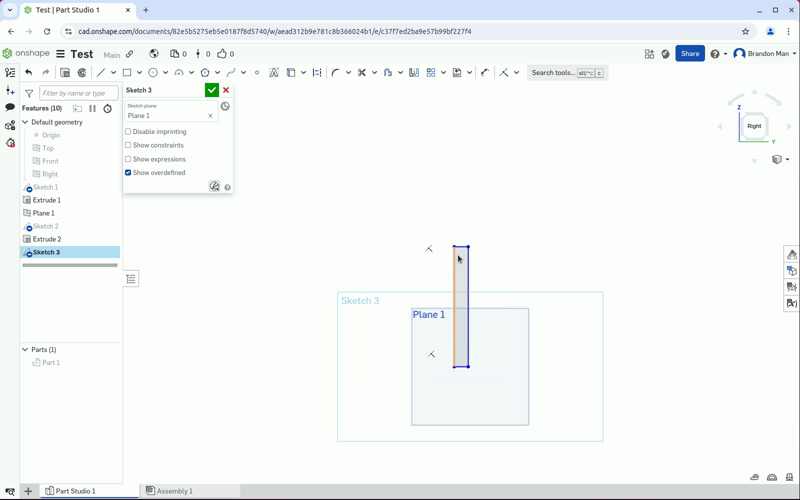
scroll(6)
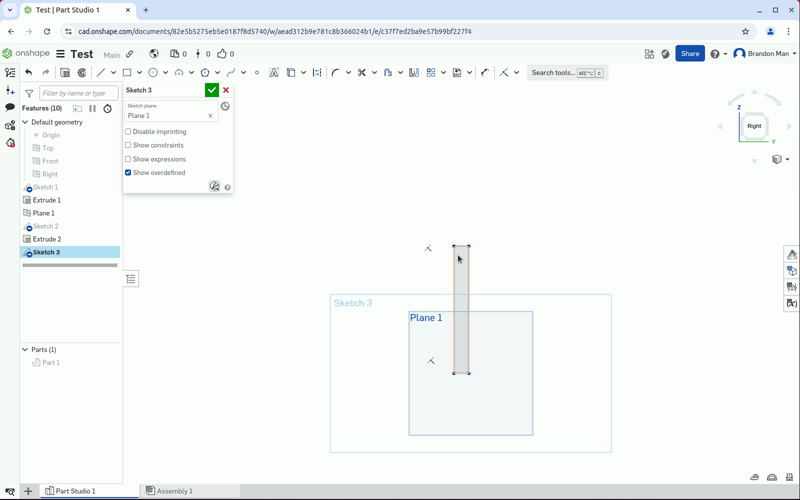
scroll(6)
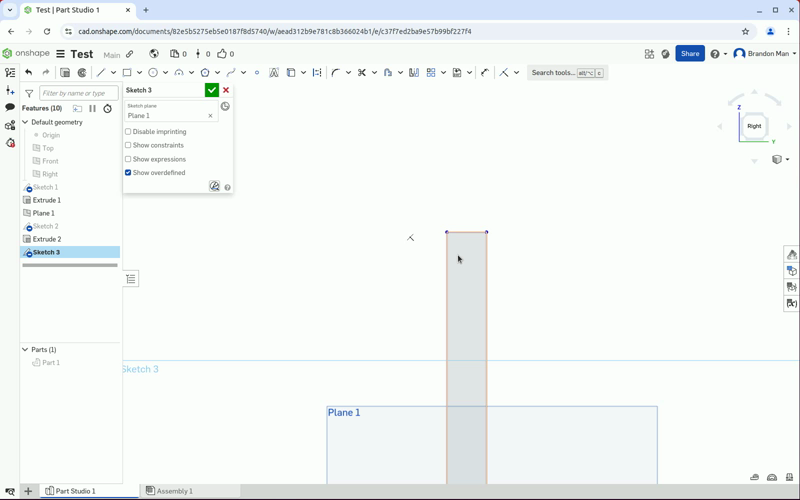
click(458, 254)
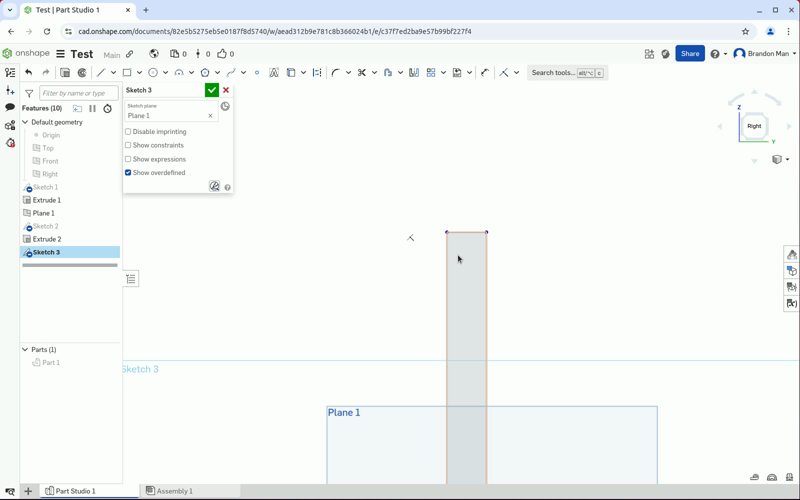
scroll(-6)
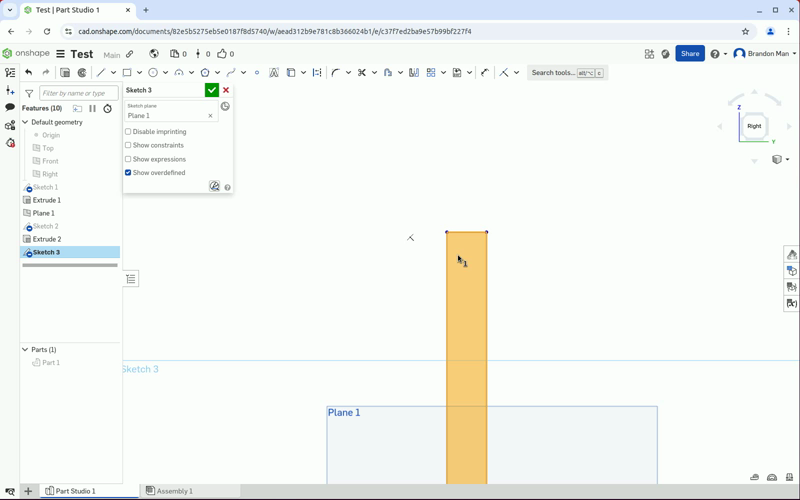
scroll(-6)
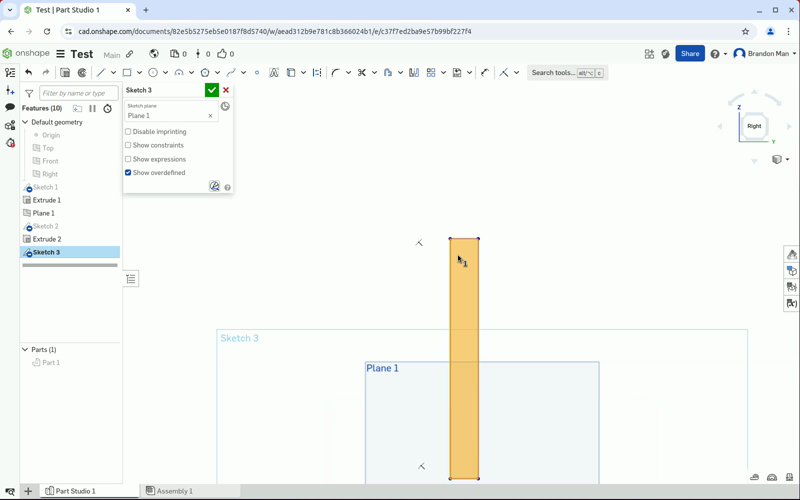
scroll(-6)
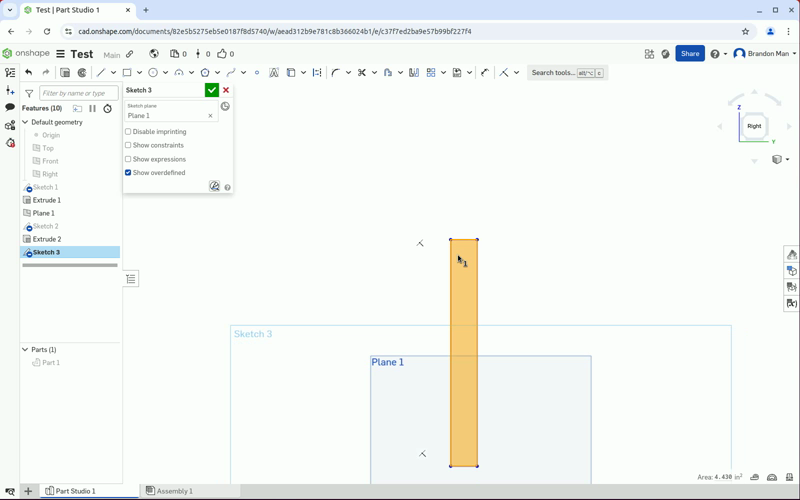
scroll(-6)
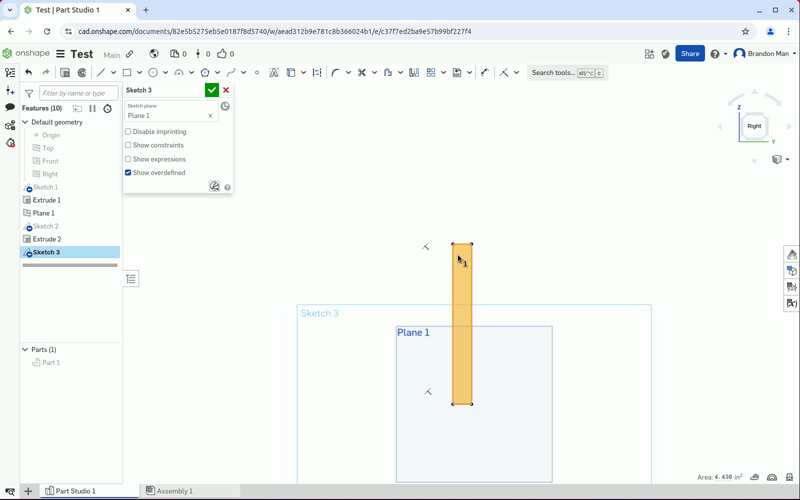
scroll(-6)
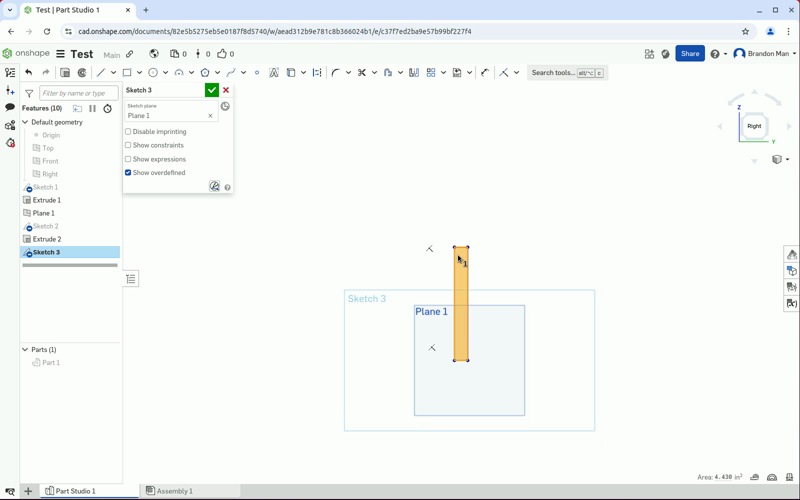
scroll(-6)
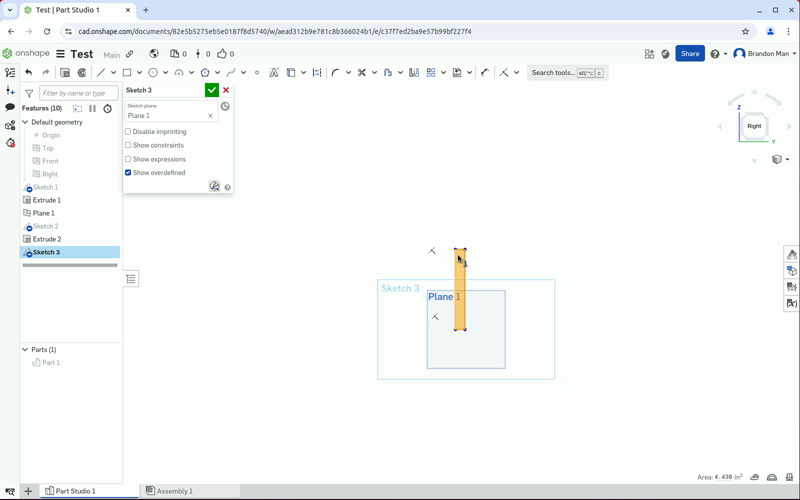
scroll(-6)
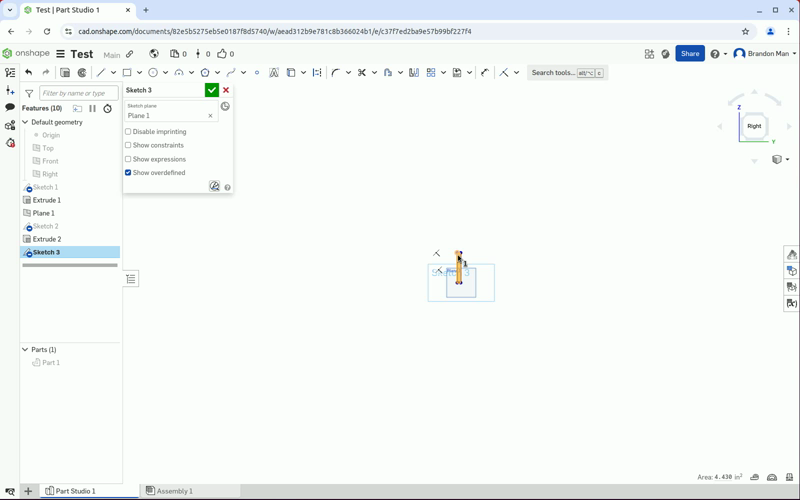
mouse_move(73, 352)
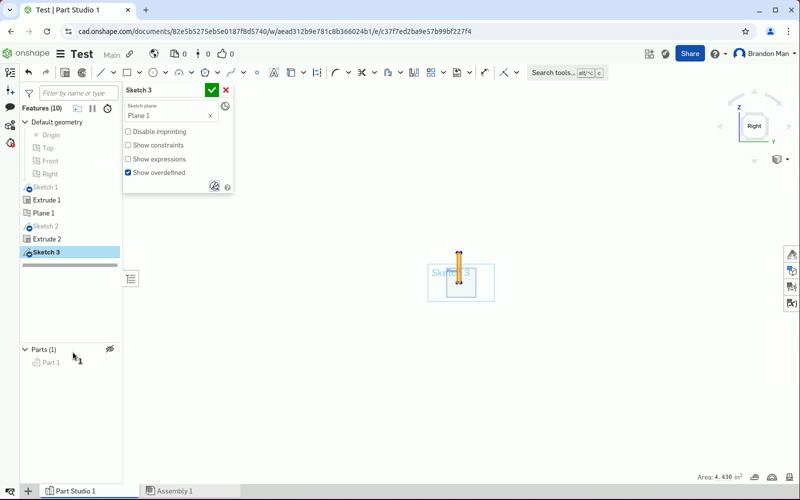
key(shift+y)
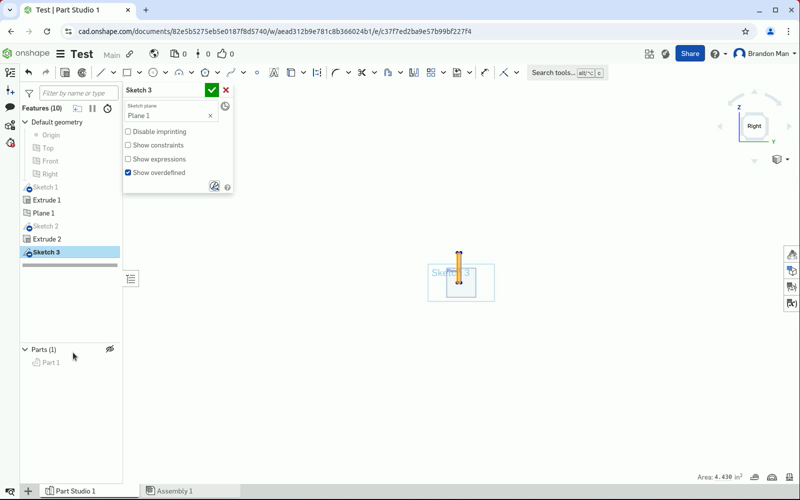
key(shift+e)
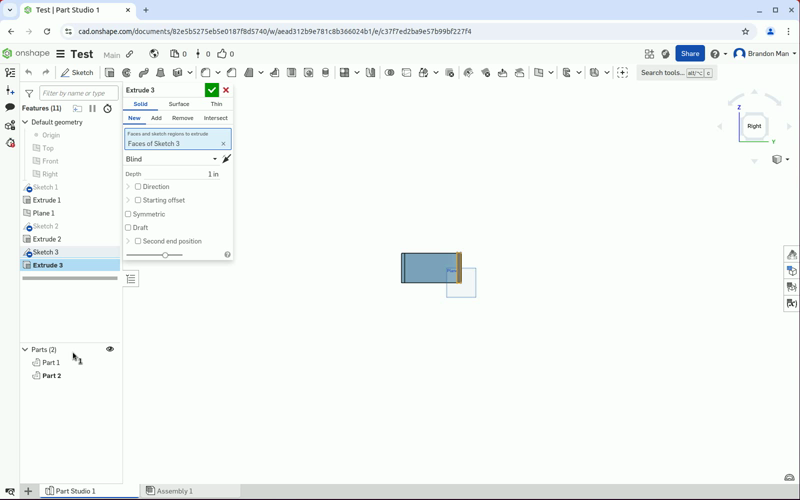
mouse_move(143, 106)
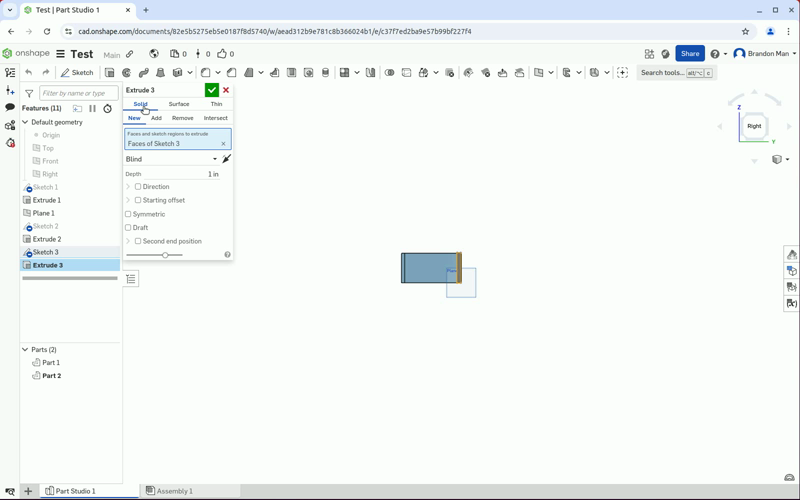
click(143, 106)
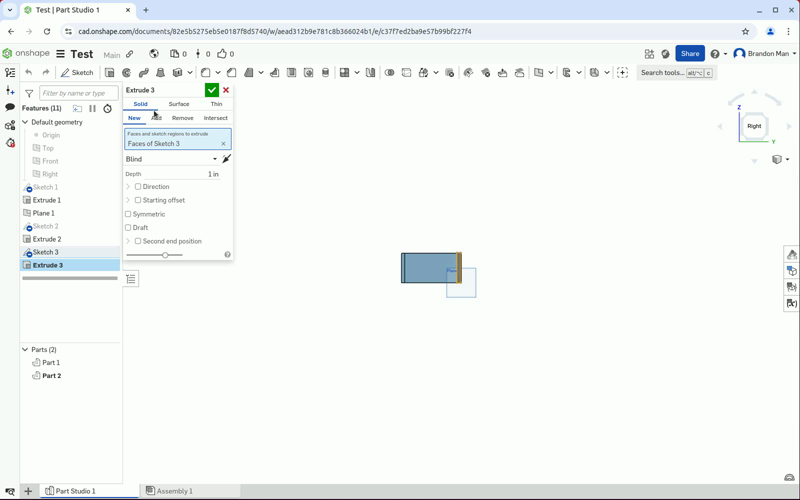
mouse_move(186, 120)
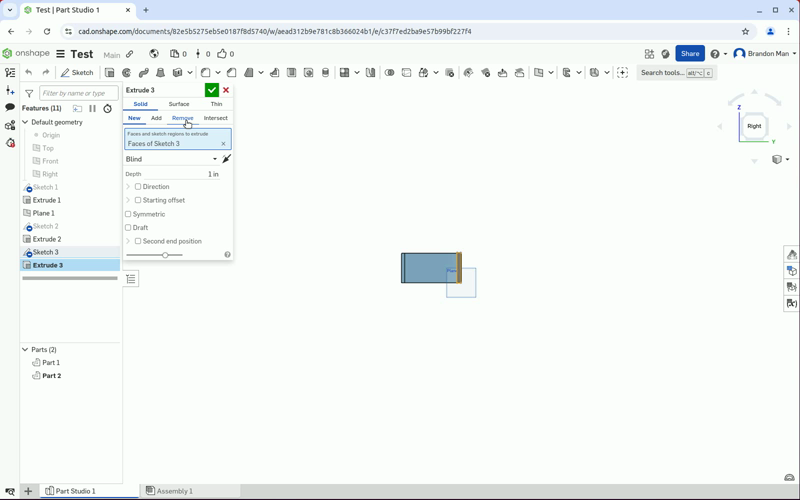
click(186, 120)
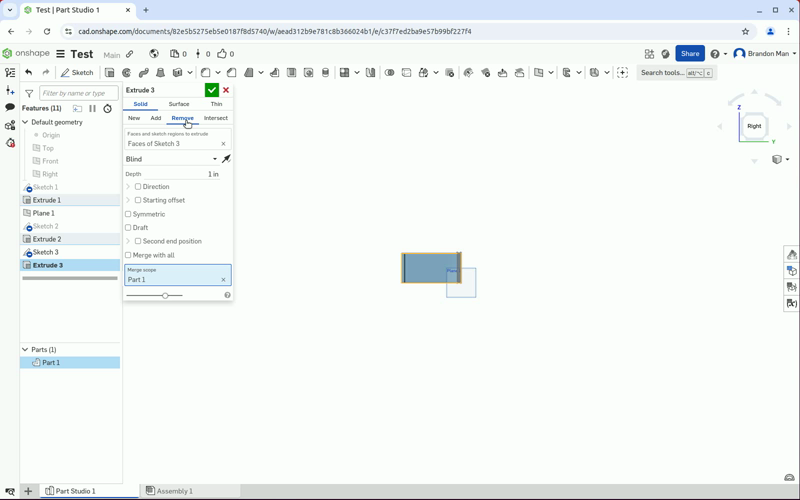
key(tab, 4)
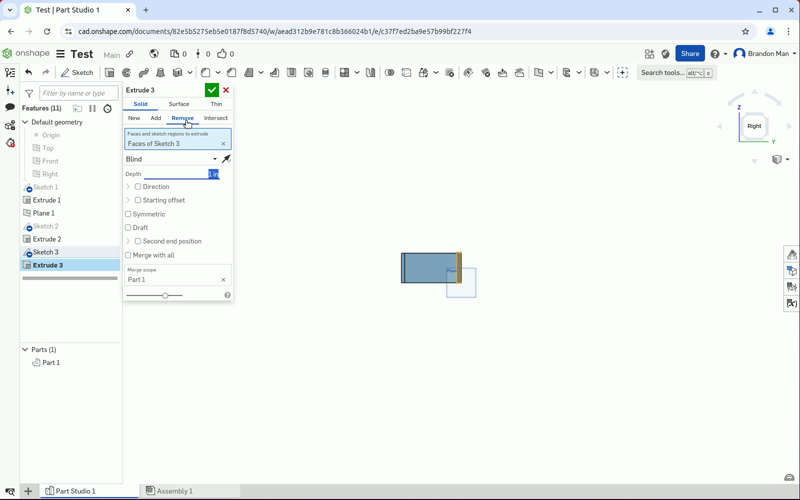
text(17.09)
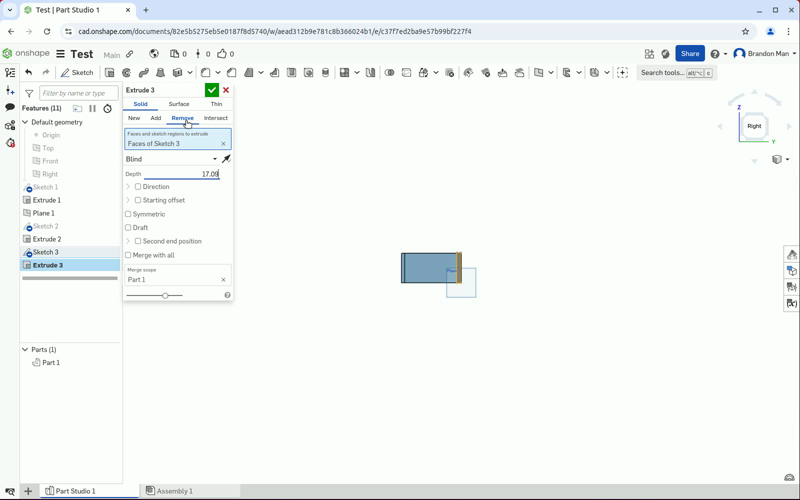
key(tab, 6)
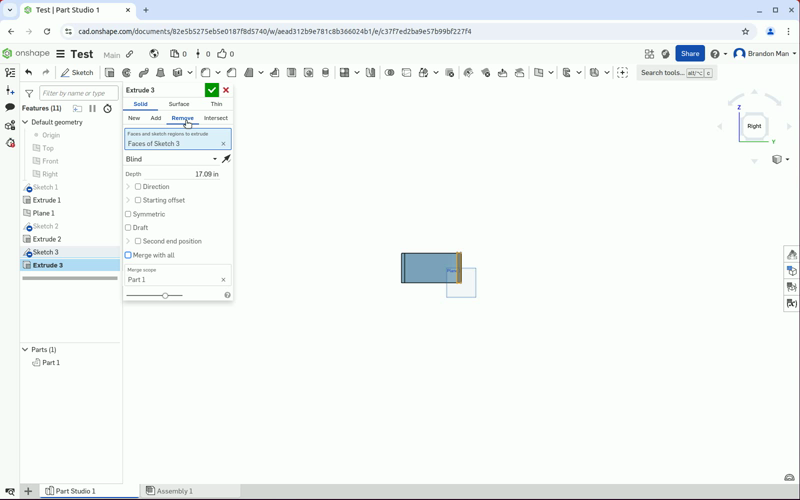
key(space)
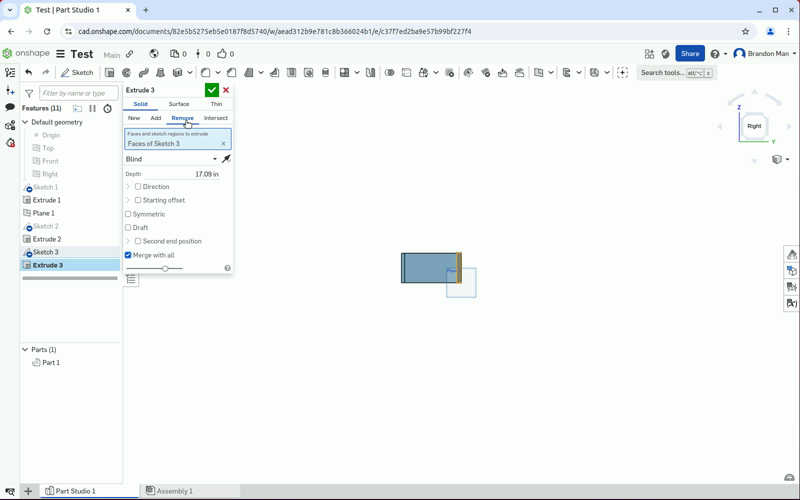
key(enter)
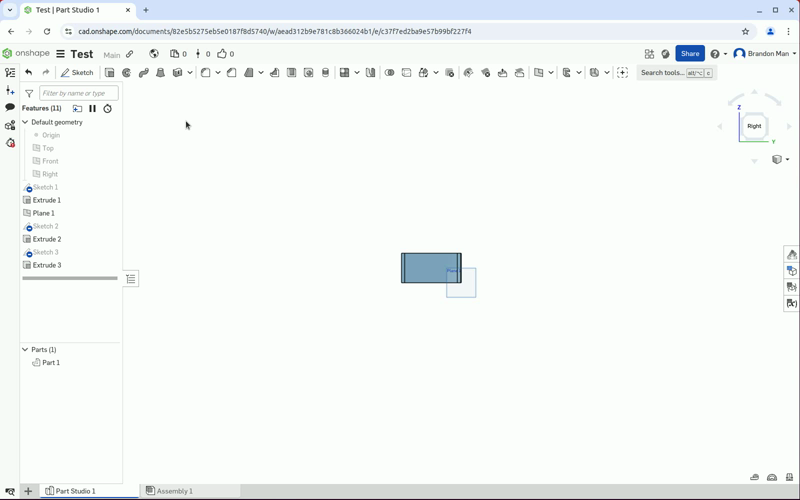
key(shift+h)
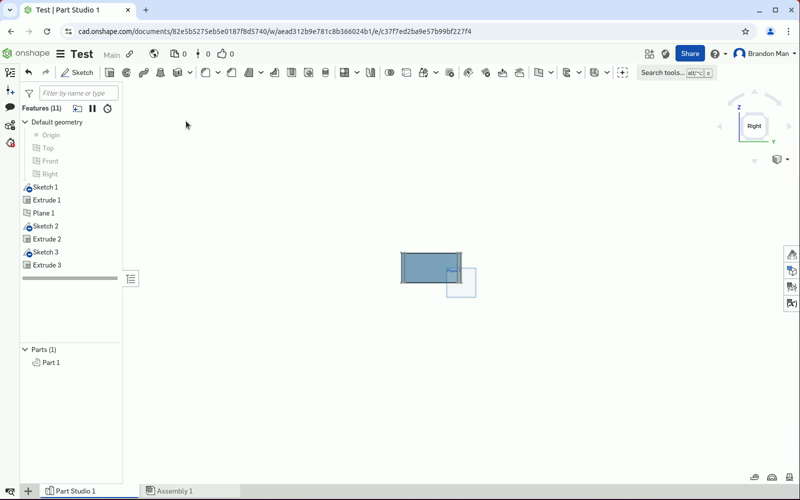
key(shift+h)
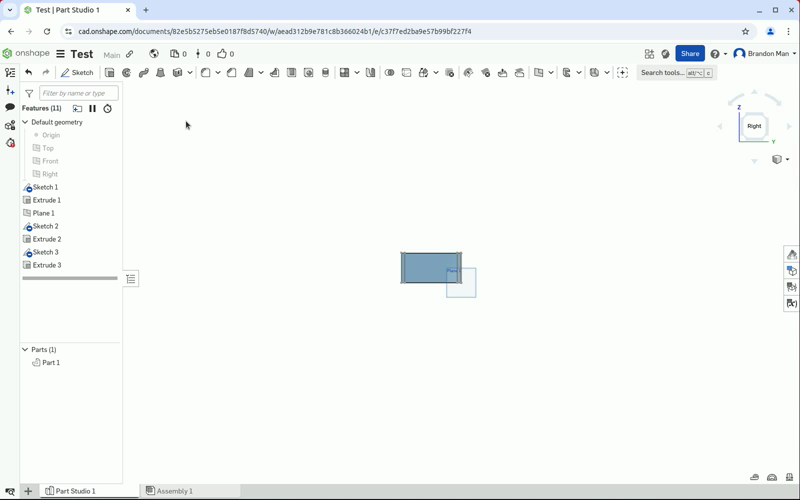
key(shift+7)
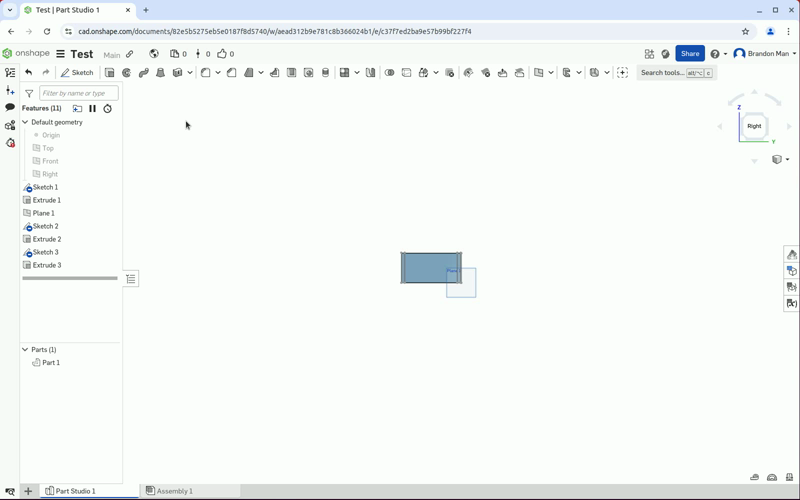
key(right, 2)
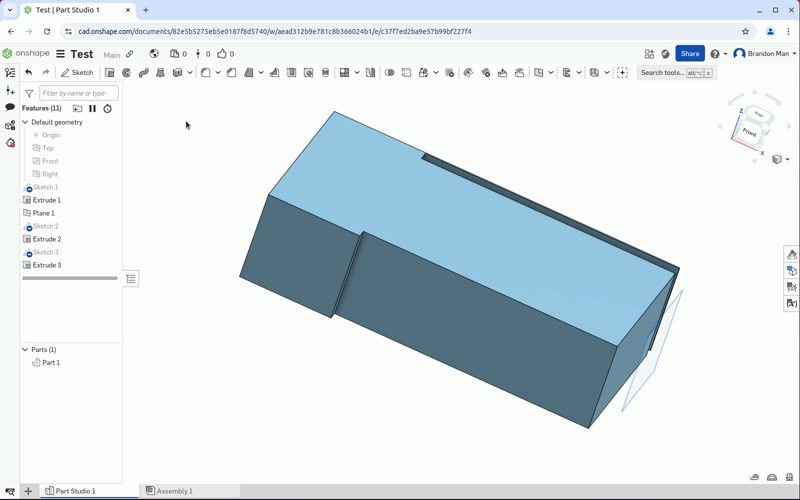
key(down, 2)
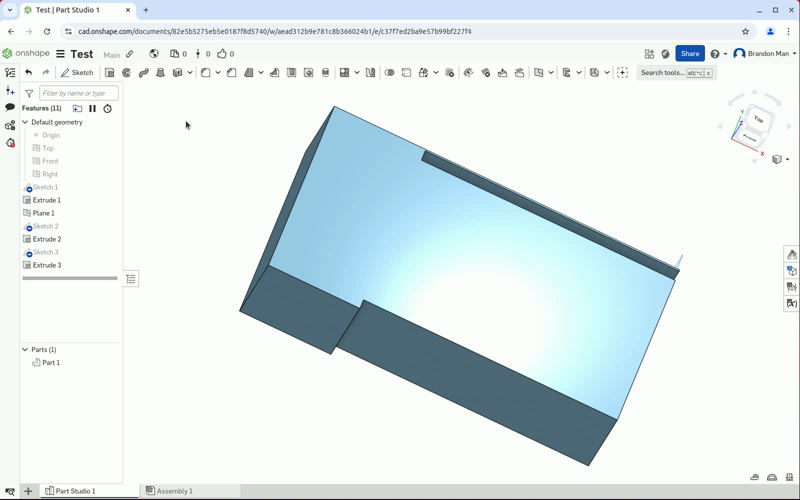
key(up, 2)
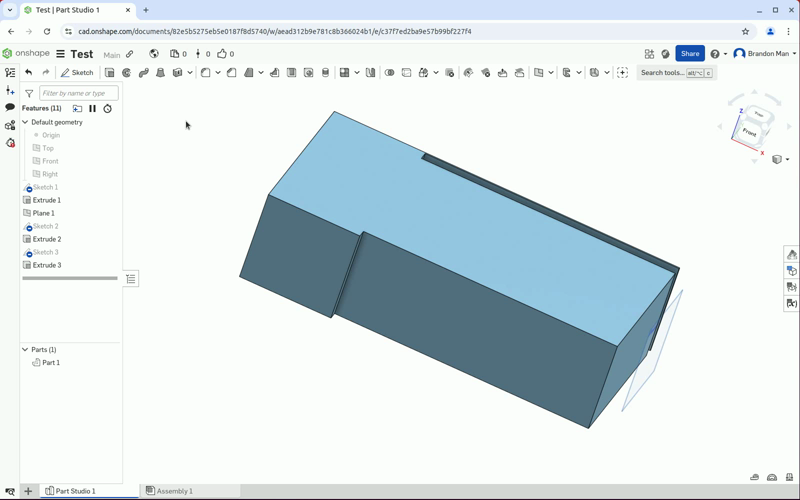
key(left, 2)
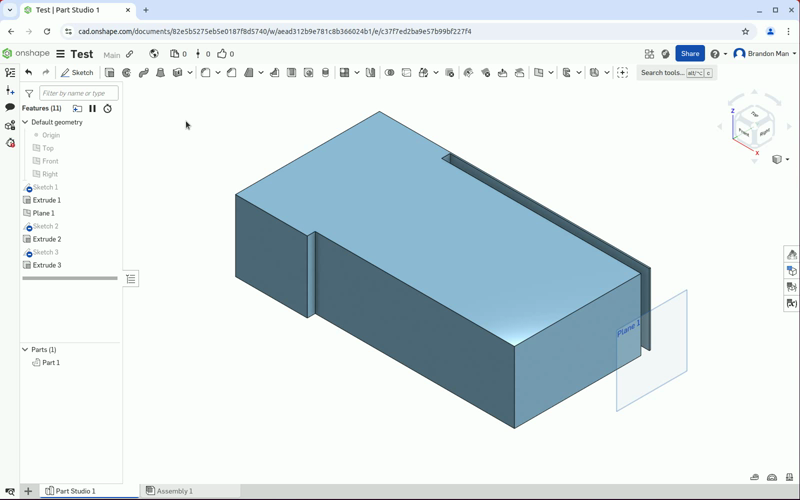
mouse_move(73, 189)
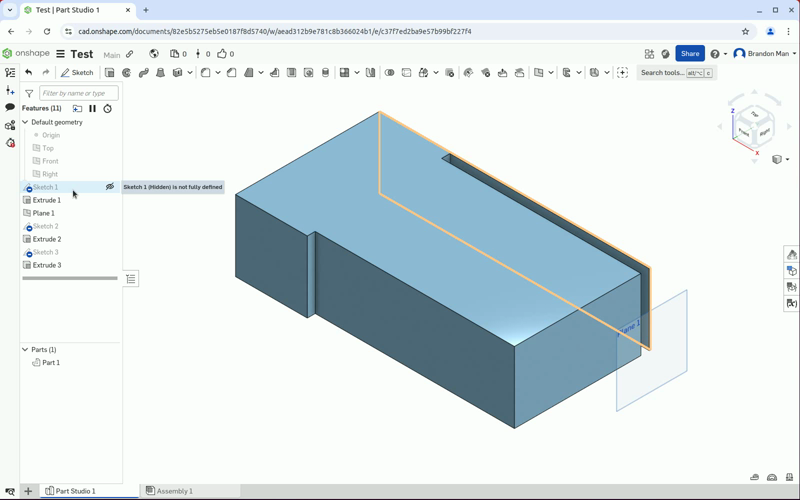
click(73, 189)